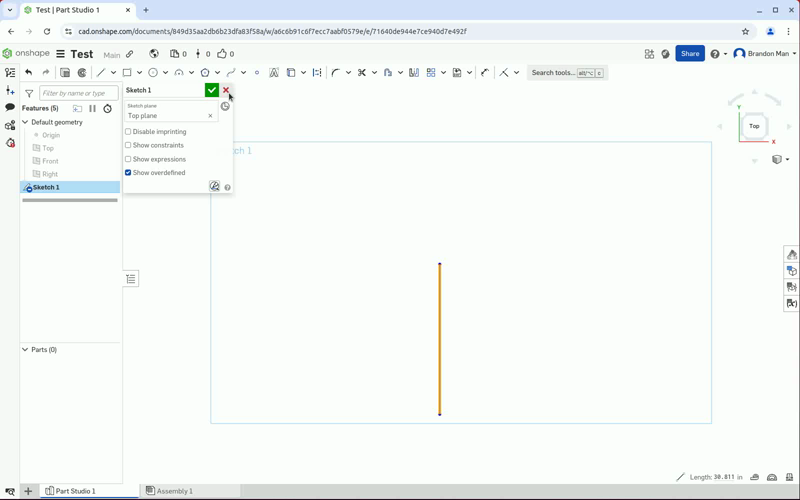
key(shift+h)
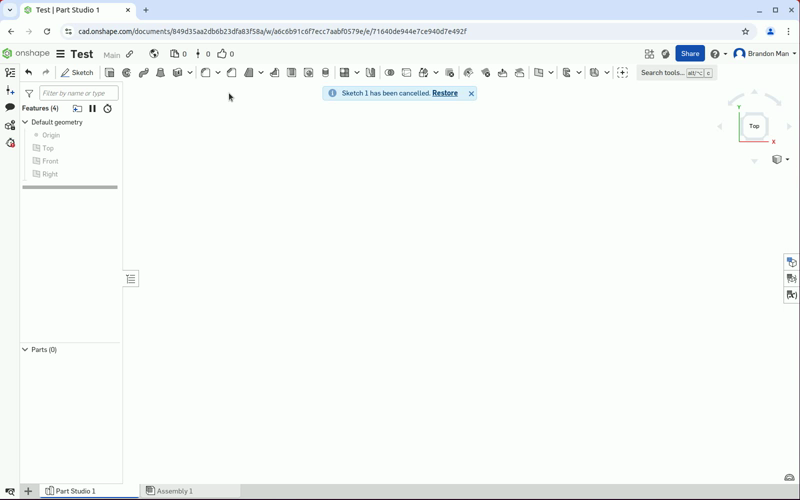
mouse_move(73, 352)
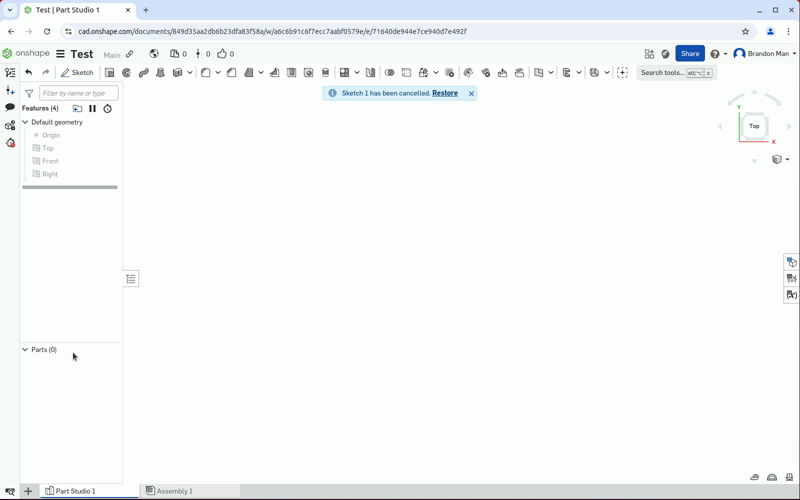
key(y)
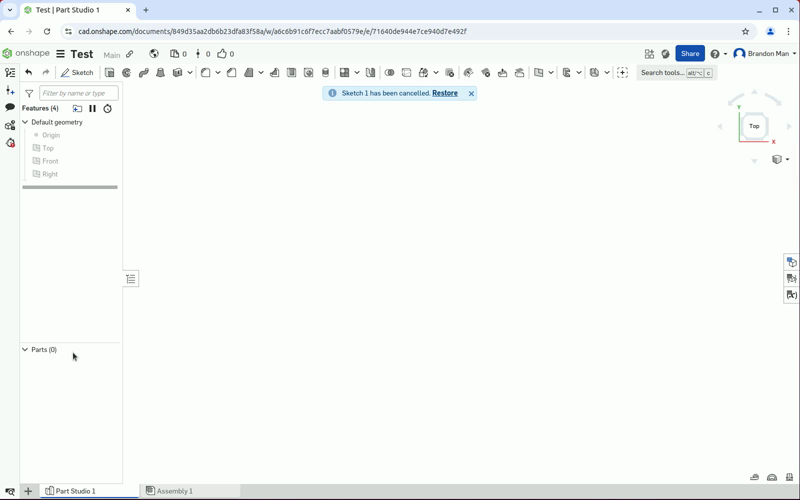
key(shift+p)
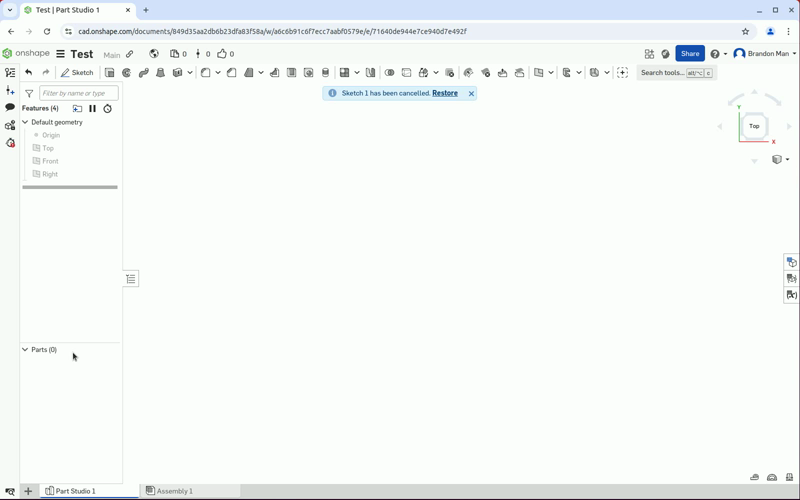
key(space)
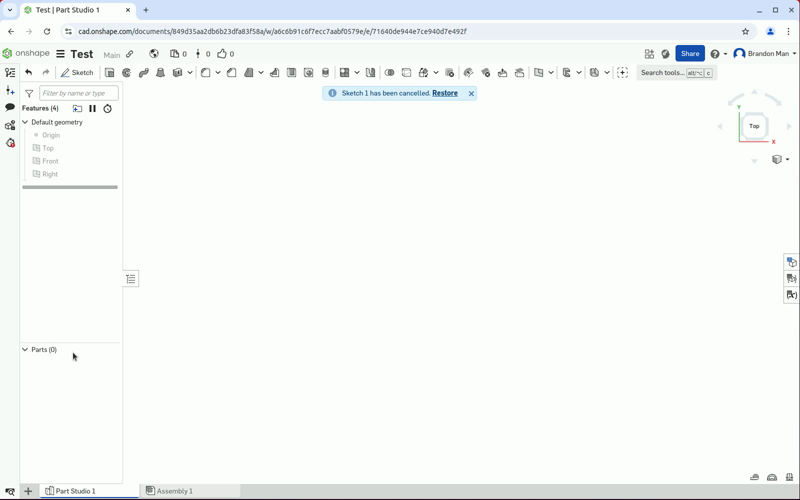
key_down(shift)
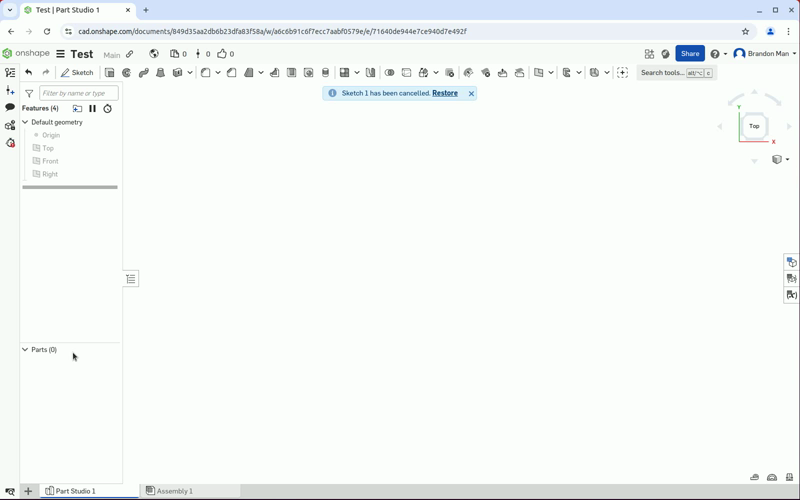
key(up)
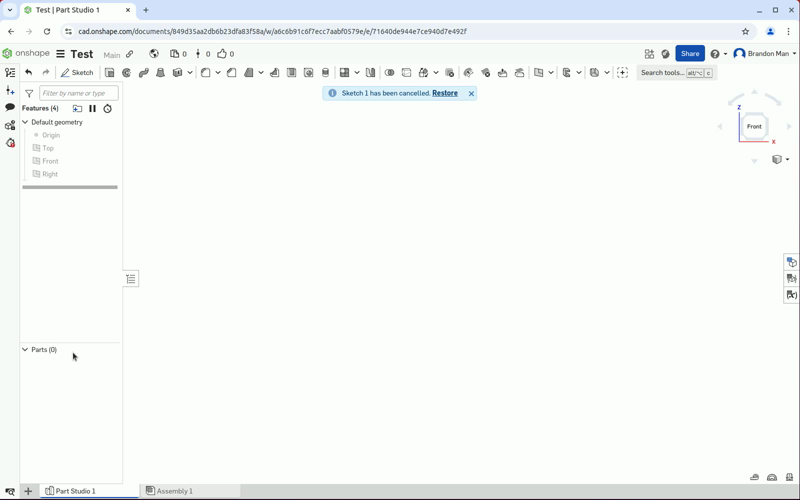
key_up(shift)
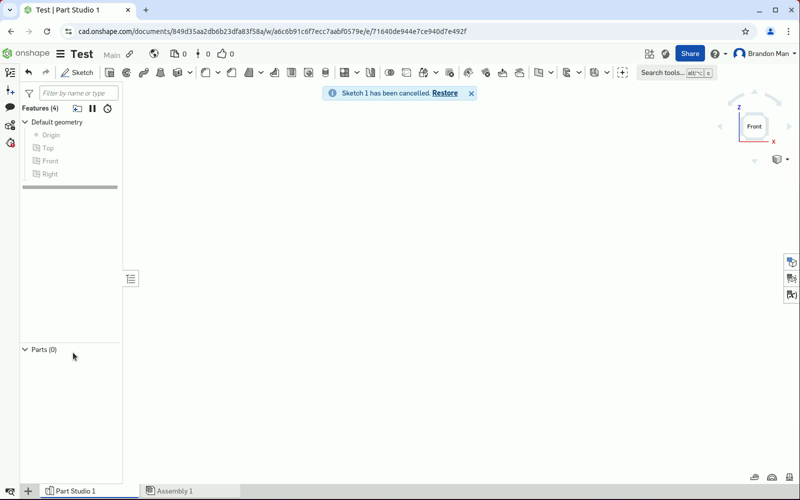
mouse_move(73, 352)
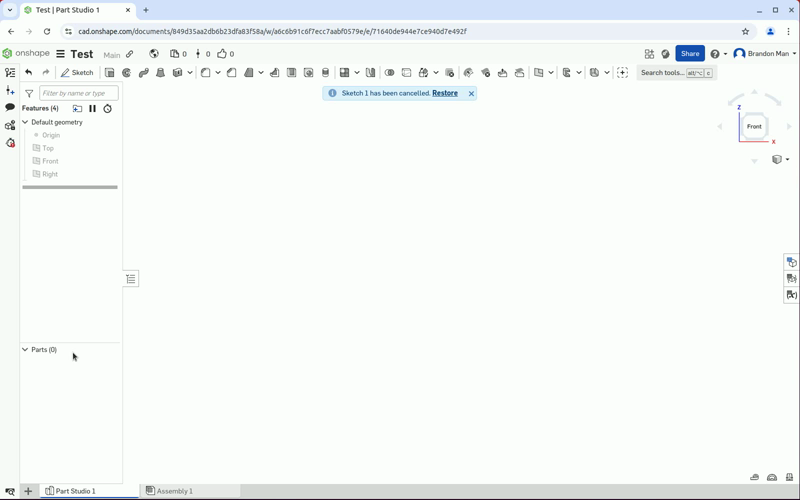
key(shift+y)
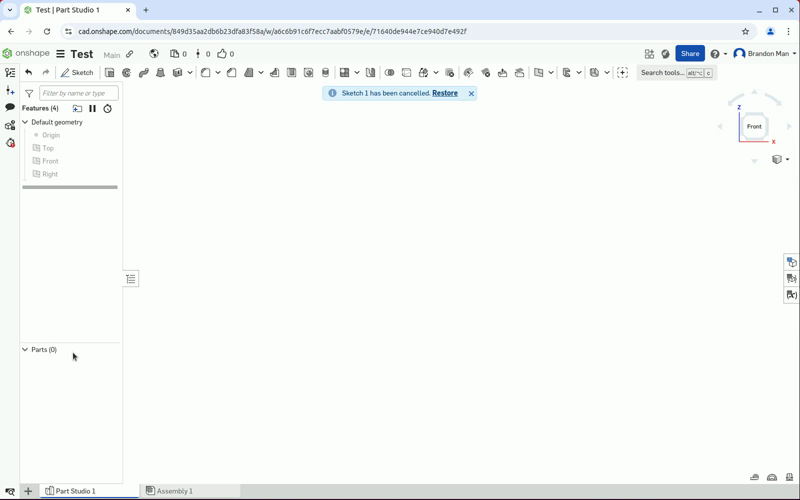
key(shift+s)
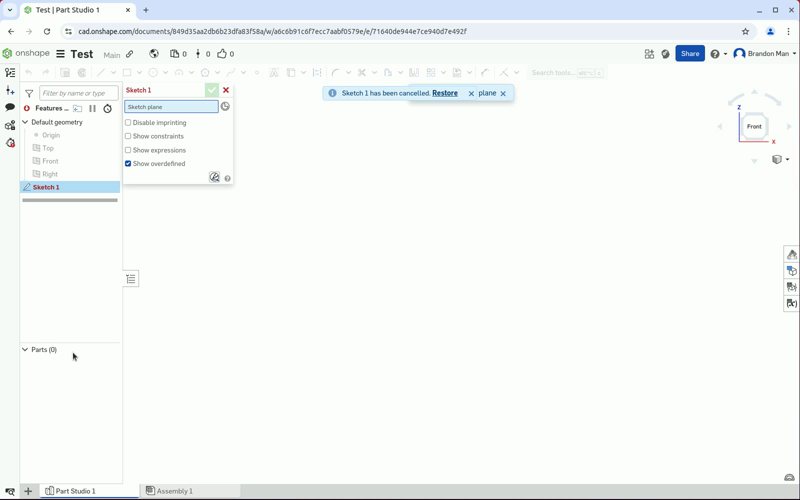
mouse_move(73, 163)
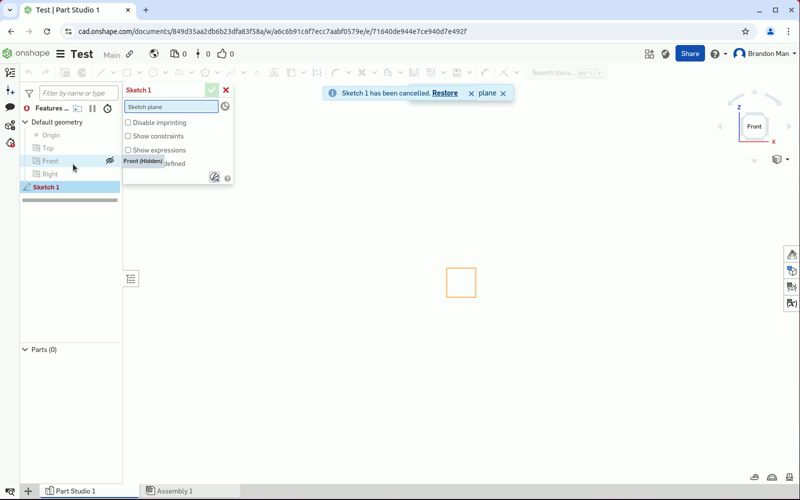
click(73, 163)
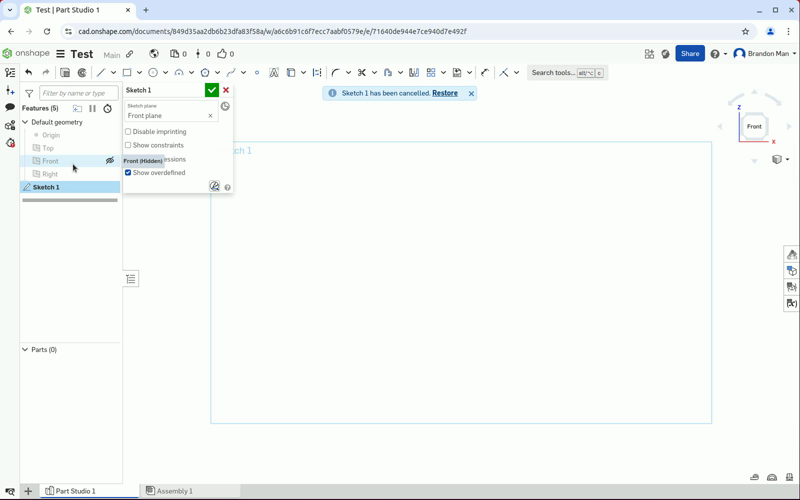
mouse_move(73, 352)
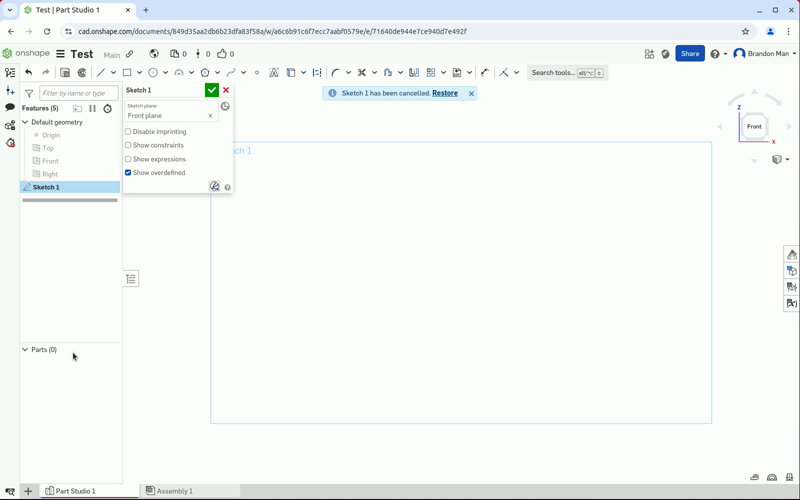
key(y)
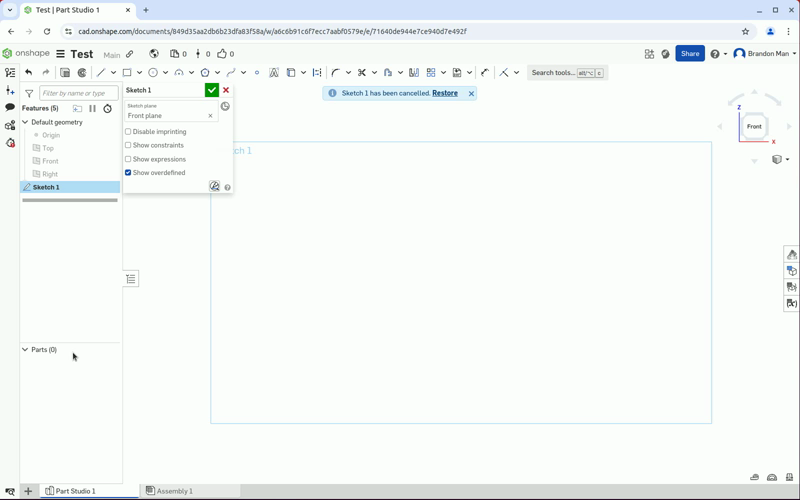
key(a)
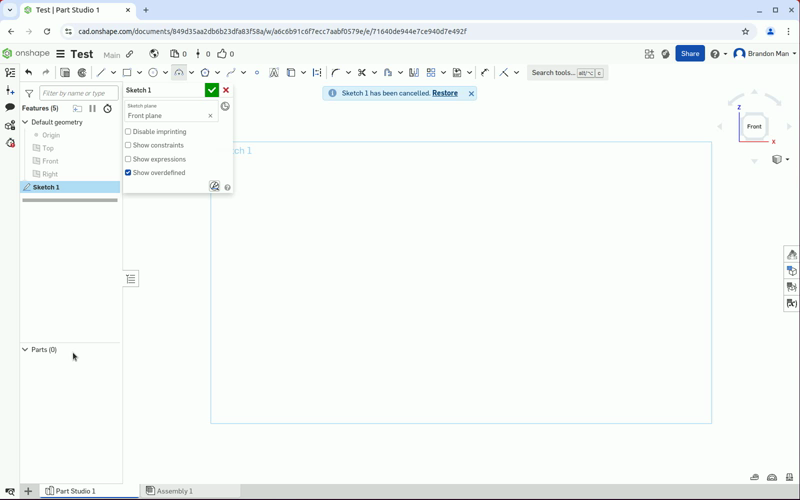
key_down(shift)
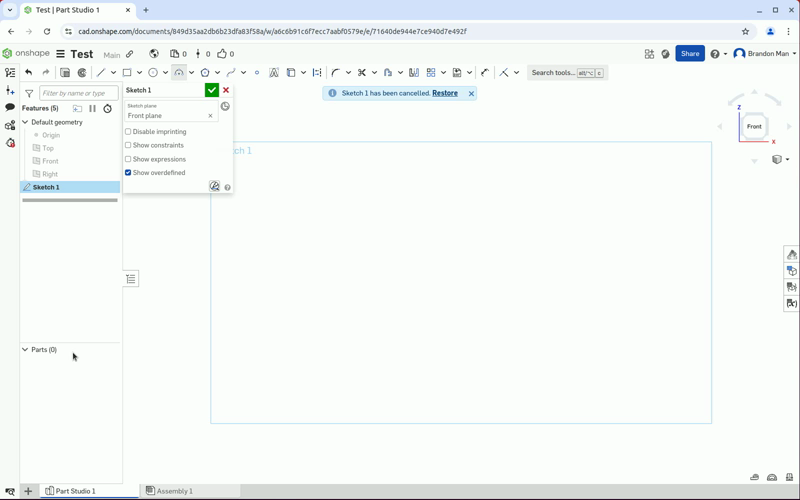
mouse_move(449, 387)
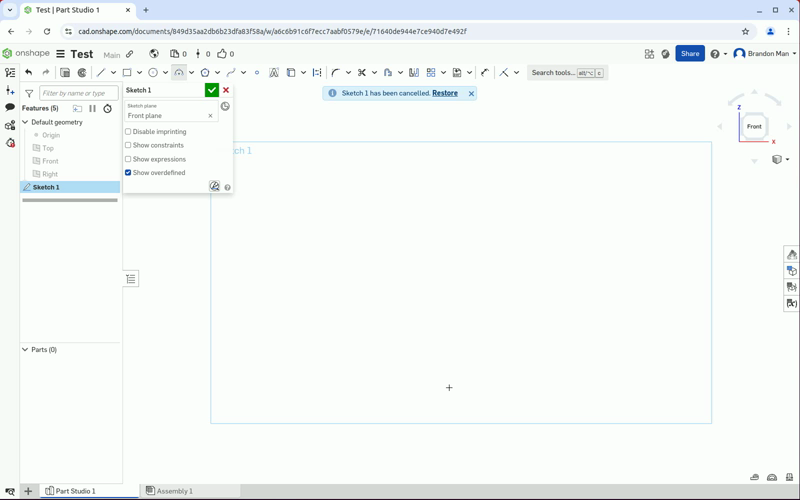
click(449, 387)
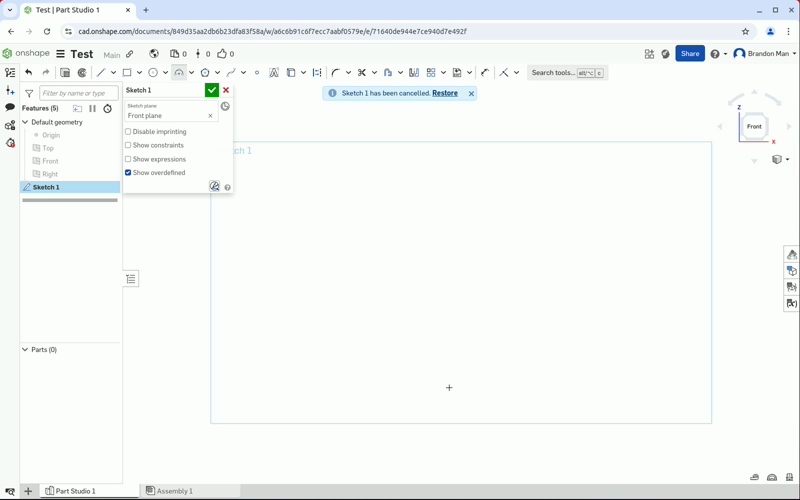
key_up(shift)
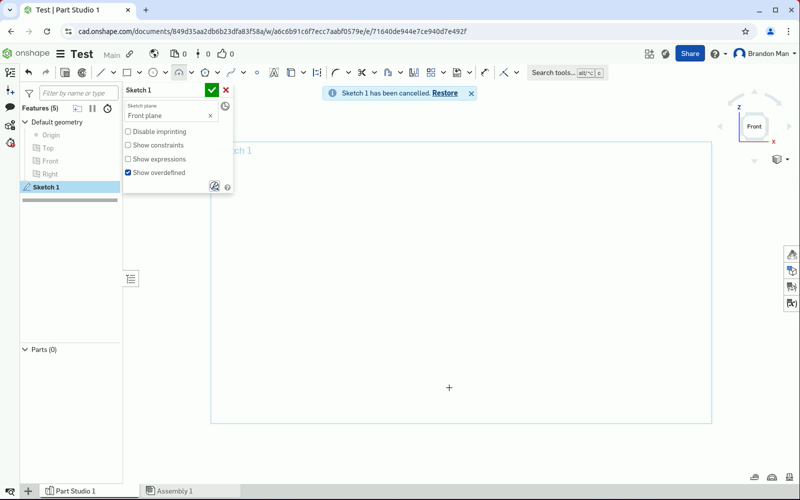
key_down(shift)
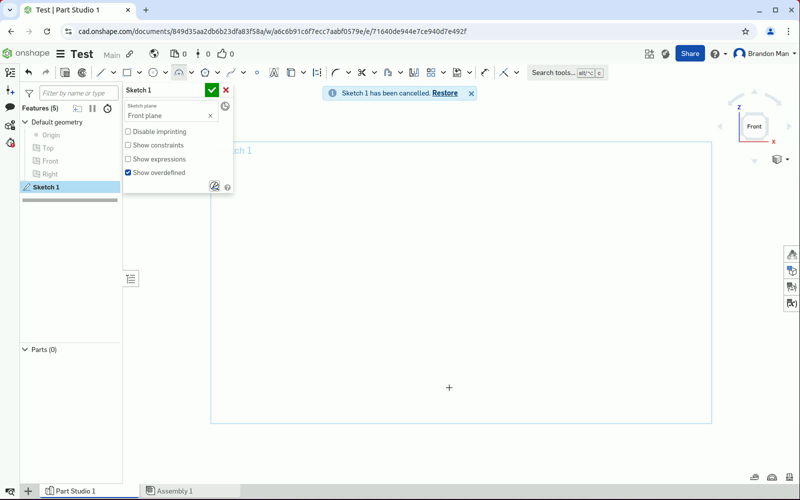
mouse_move(464, 387)
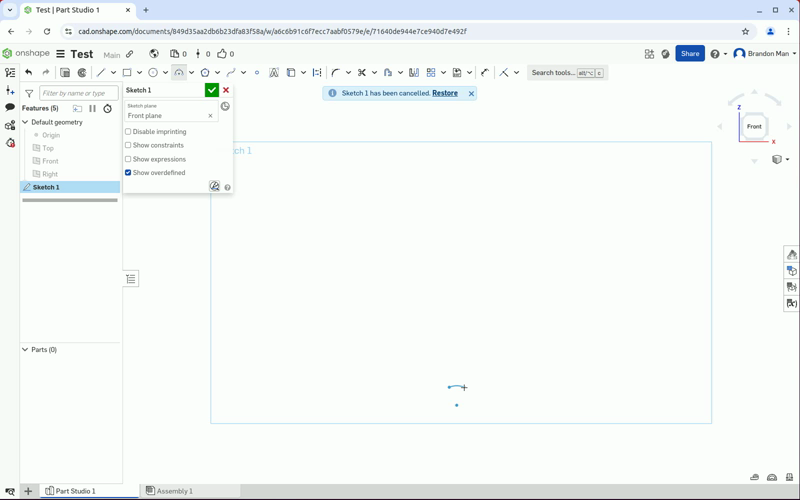
click(464, 387)
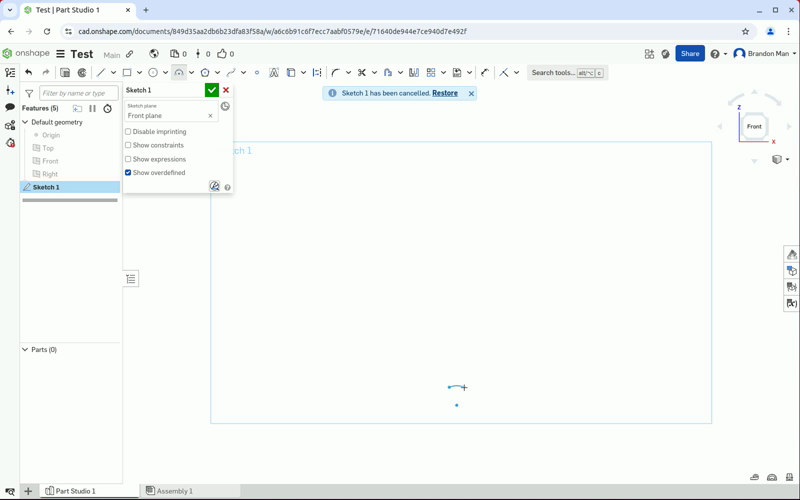
mouse_move(456, 387)
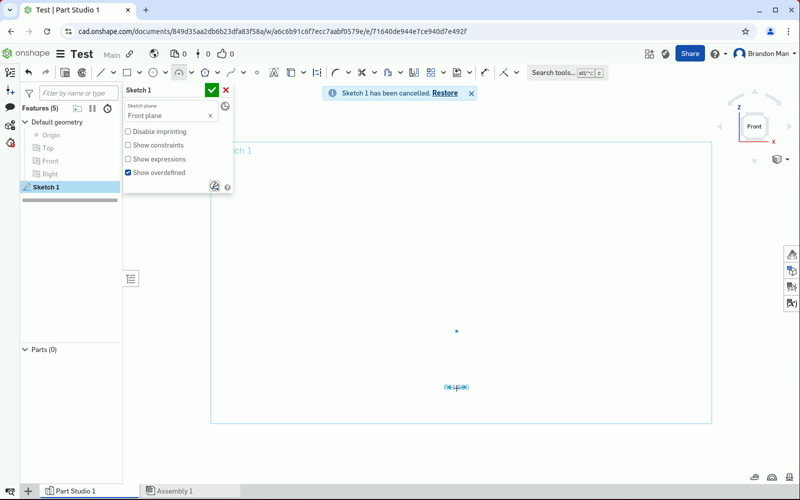
click(456, 387)
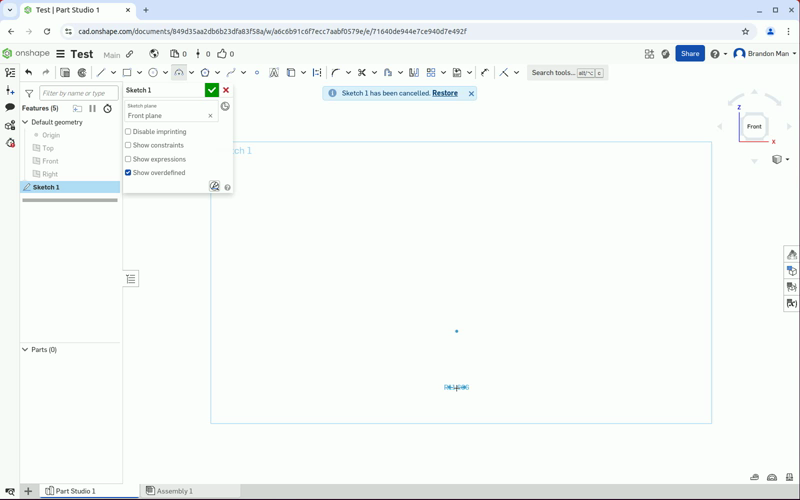
key_up(shift)
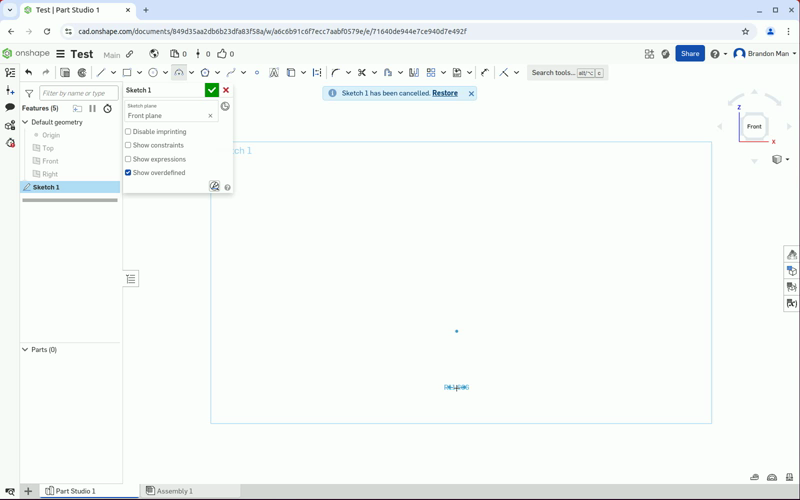
mouse_move(464, 387)
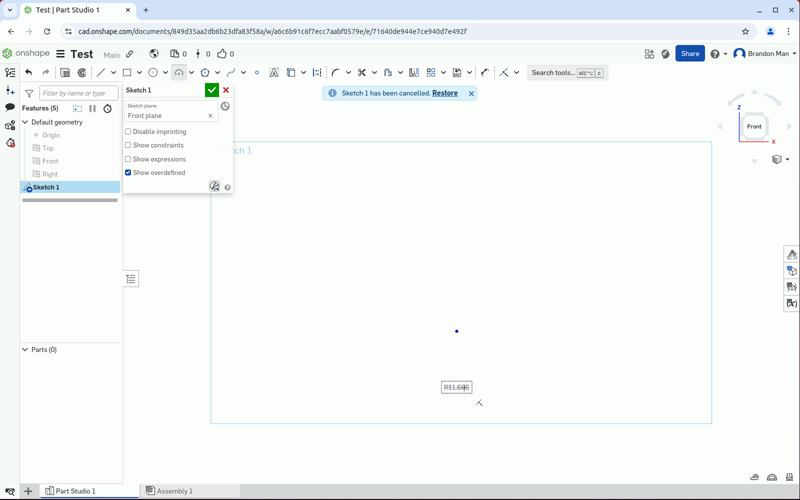
click(464, 387)
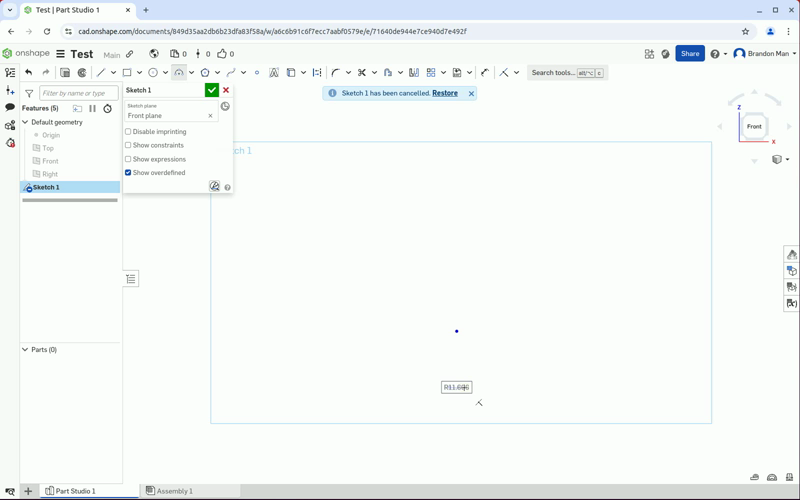
key_down(shift)
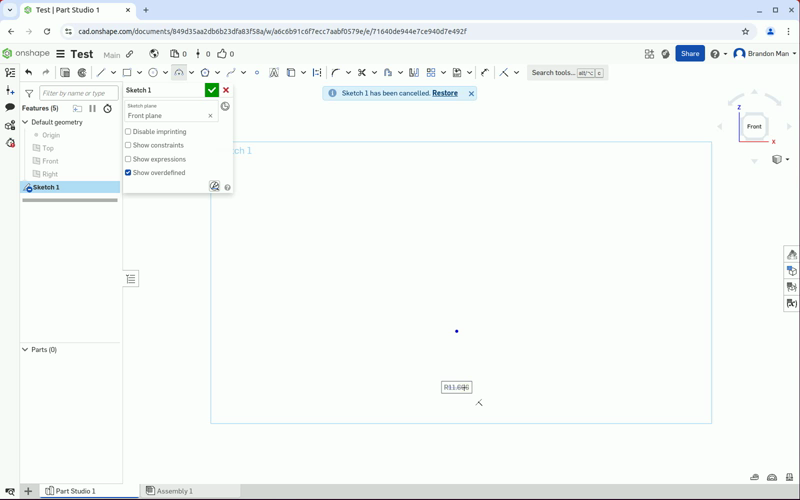
mouse_move(461, 320)
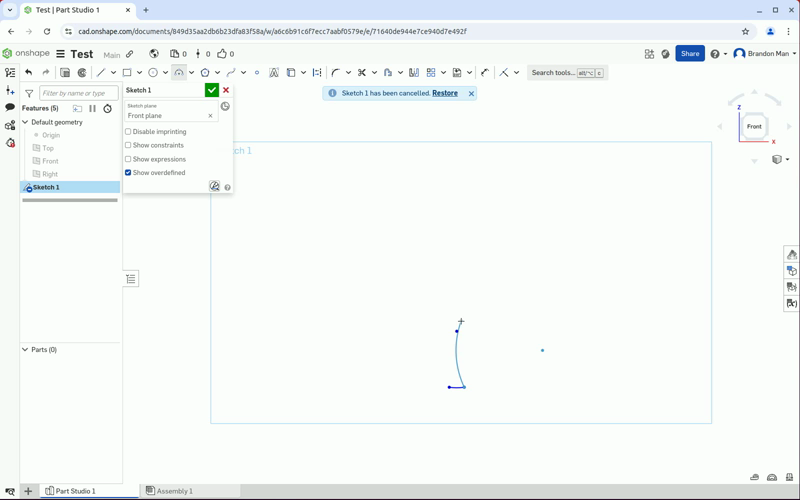
click(461, 320)
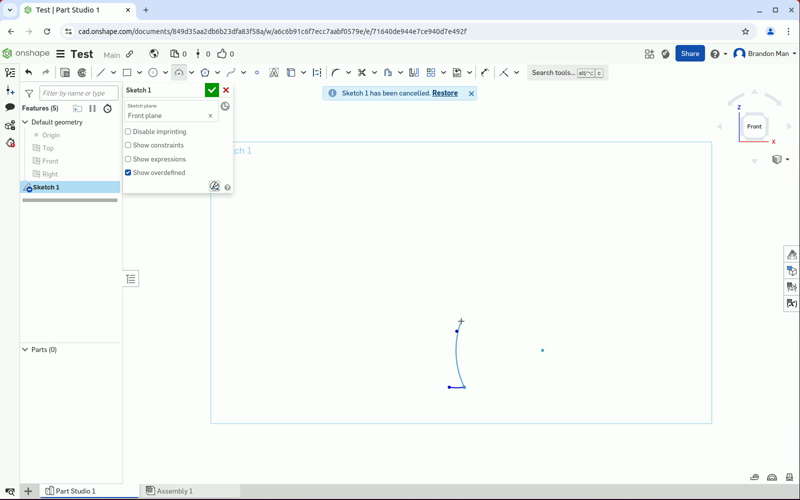
mouse_move(490, 352)
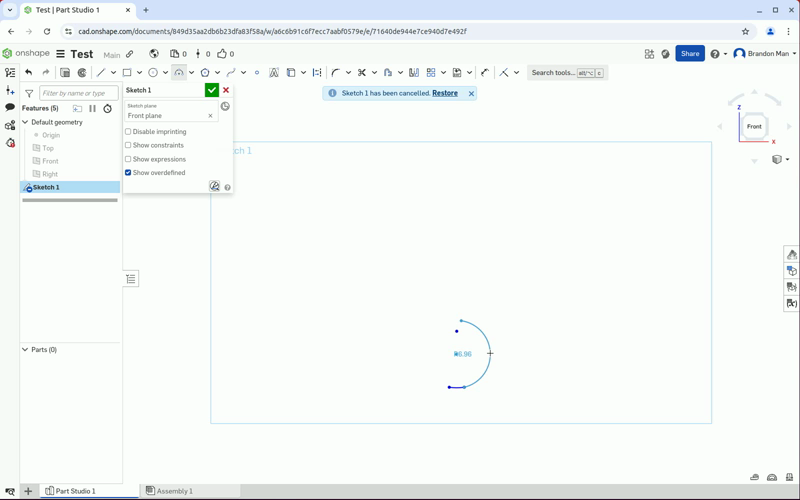
click(490, 352)
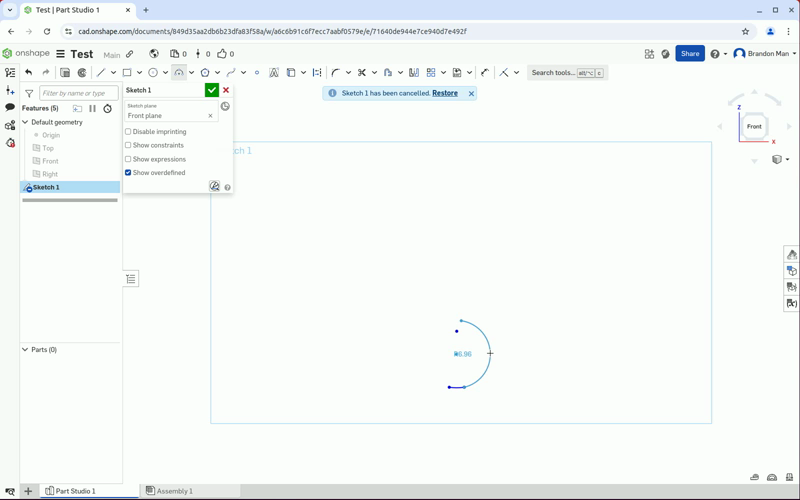
key_up(shift)
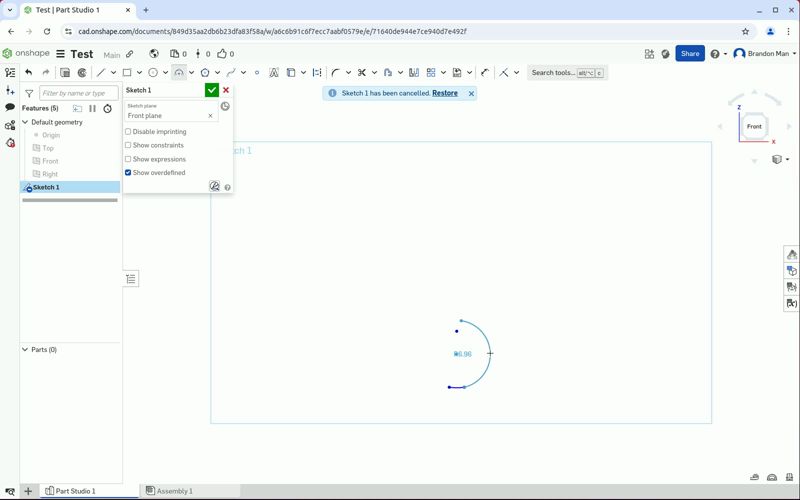
mouse_move(461, 320)
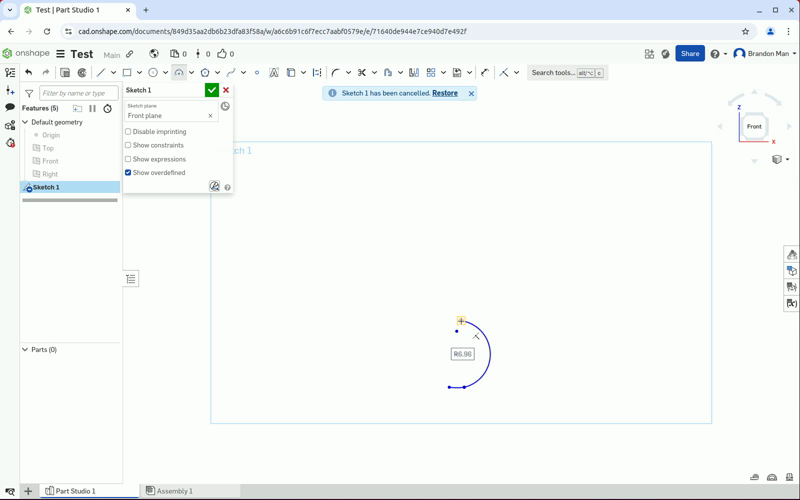
click(461, 320)
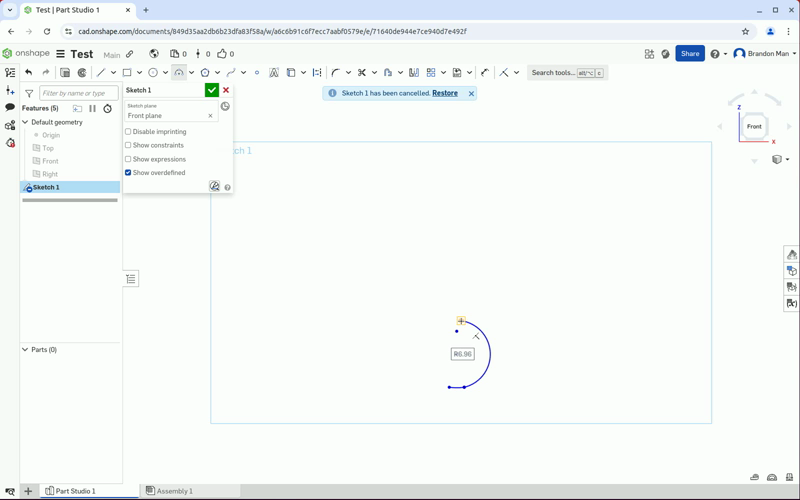
key_down(shift)
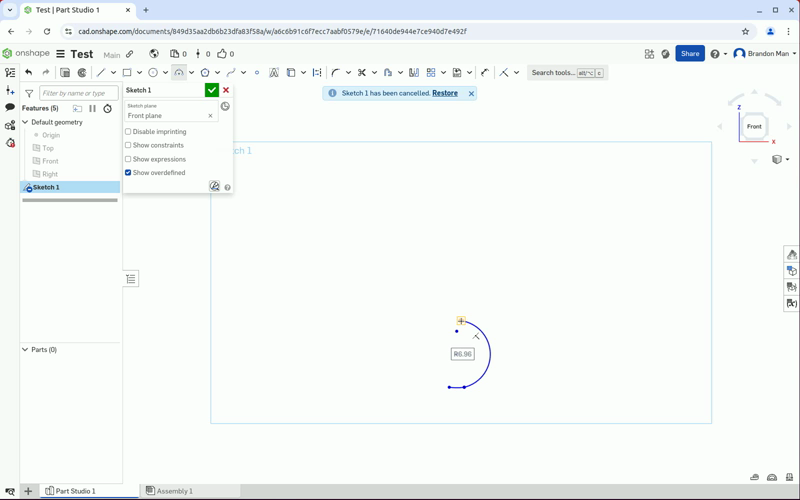
mouse_move(451, 320)
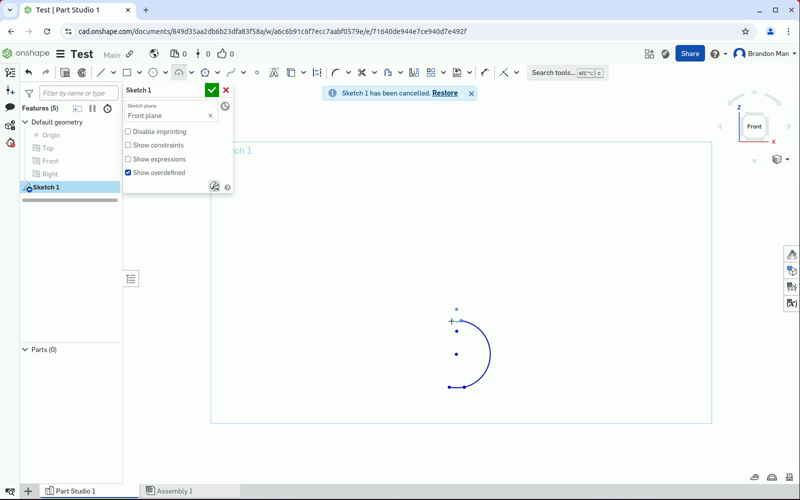
click(451, 320)
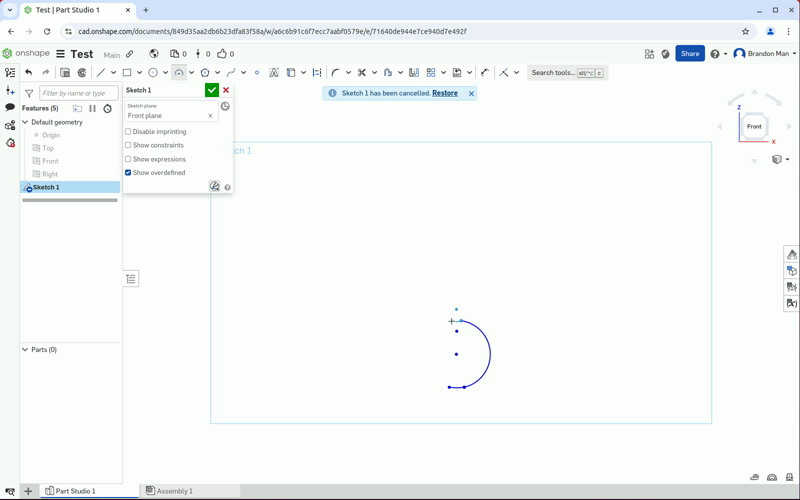
mouse_move(456, 320)
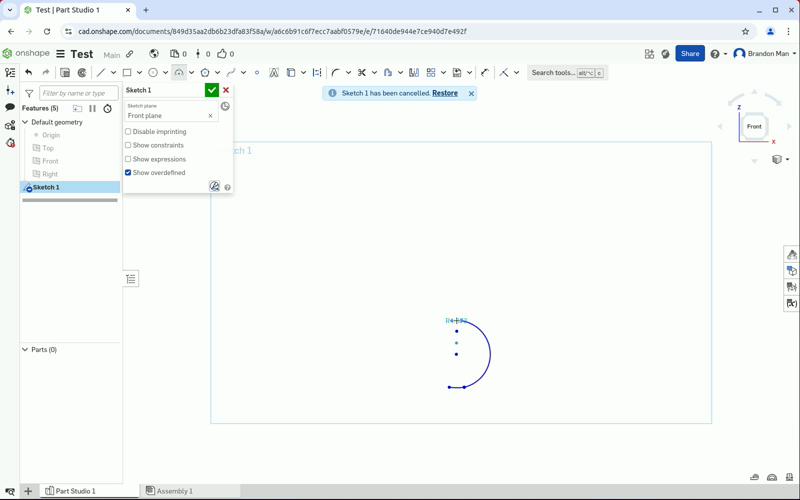
click(456, 320)
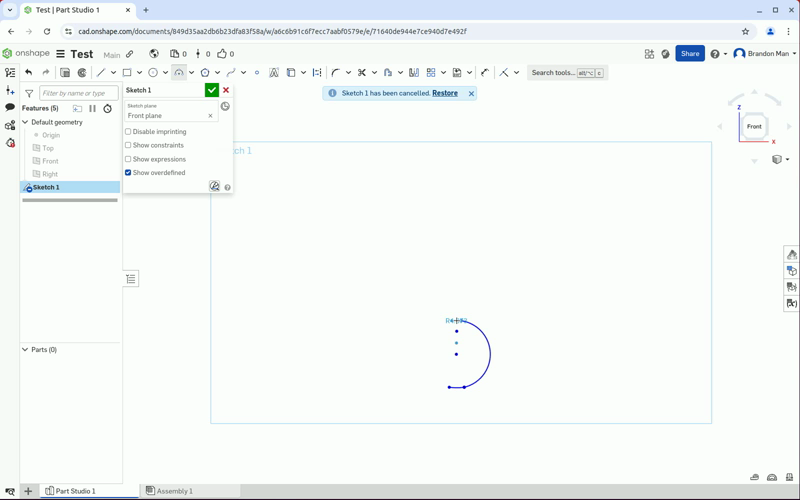
key_up(shift)
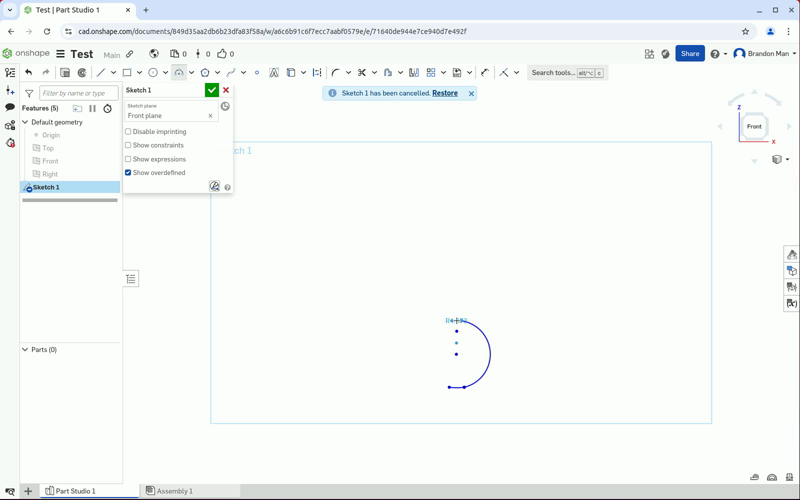
mouse_move(451, 320)
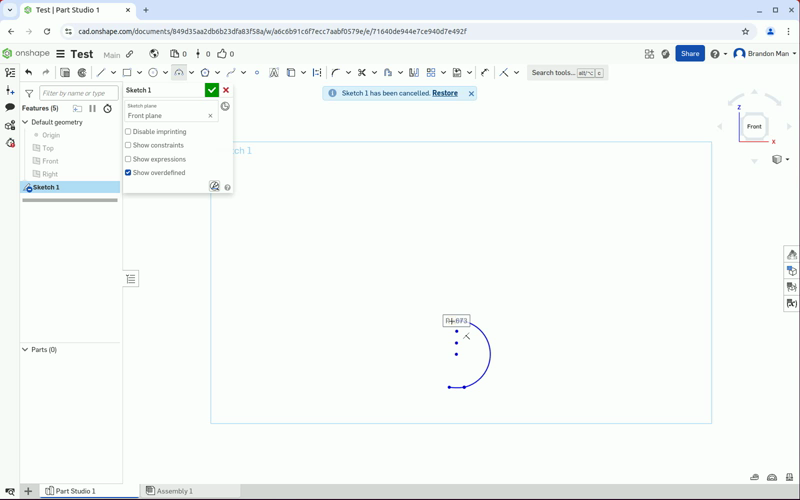
click(451, 320)
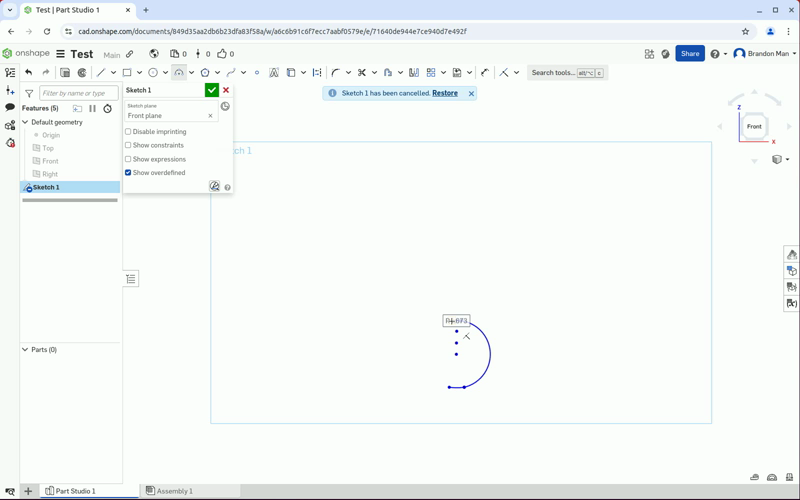
mouse_move(449, 387)
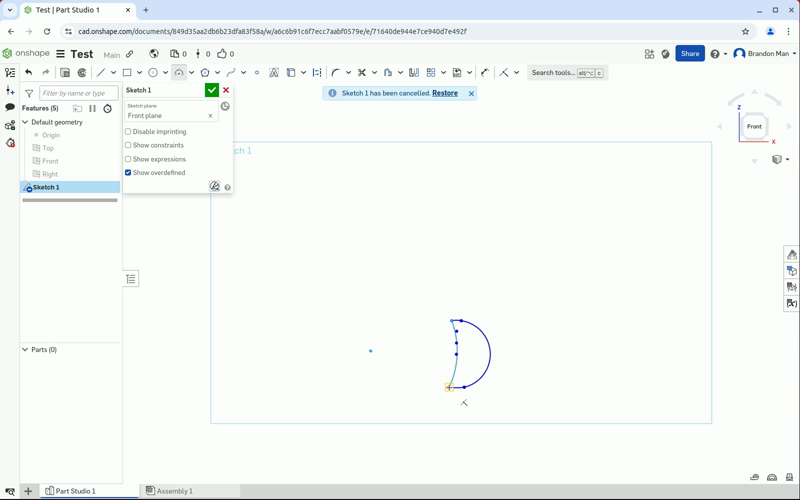
click(449, 387)
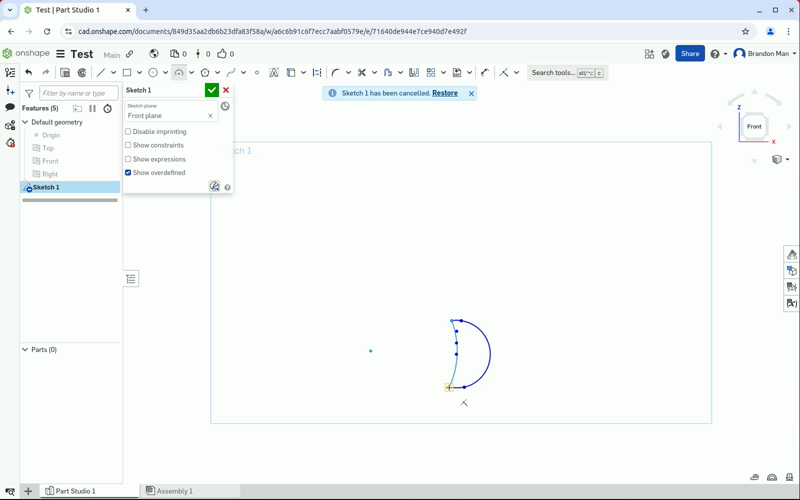
key_down(shift)
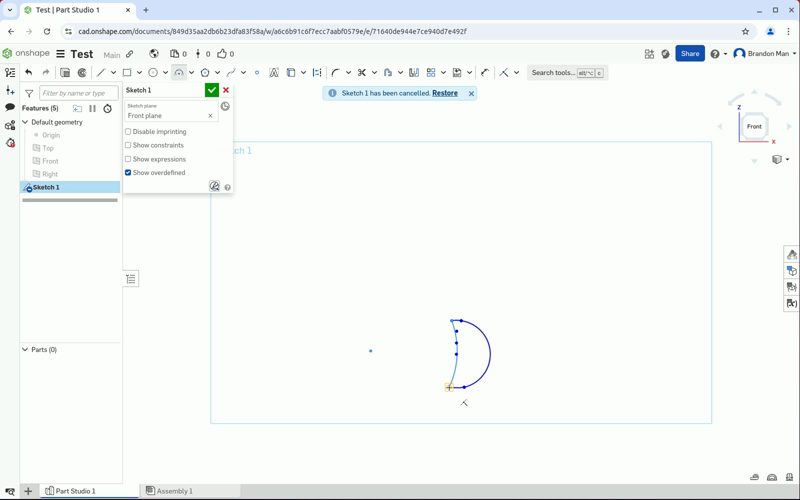
mouse_move(422, 352)
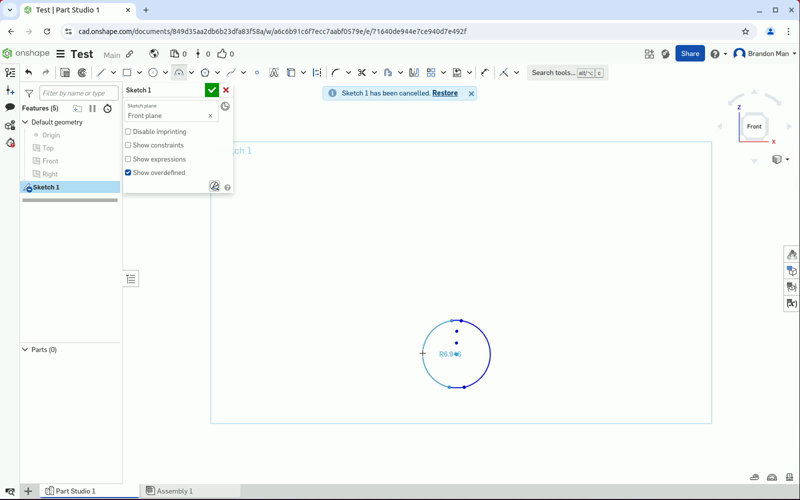
click(422, 352)
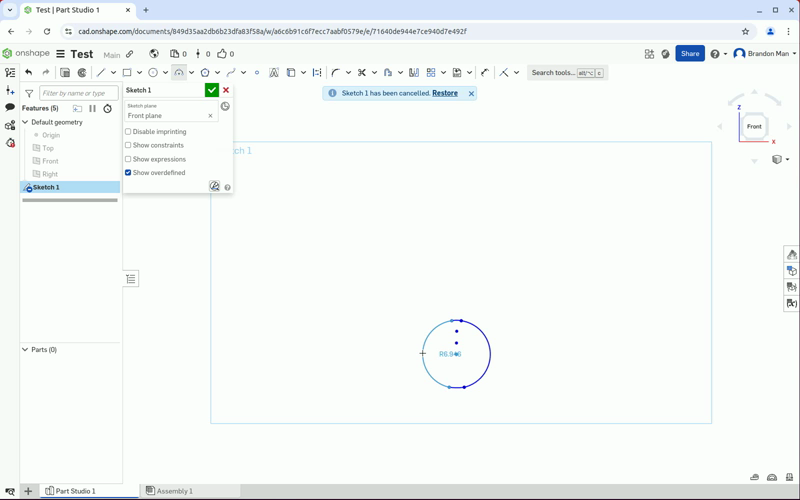
key_up(shift)
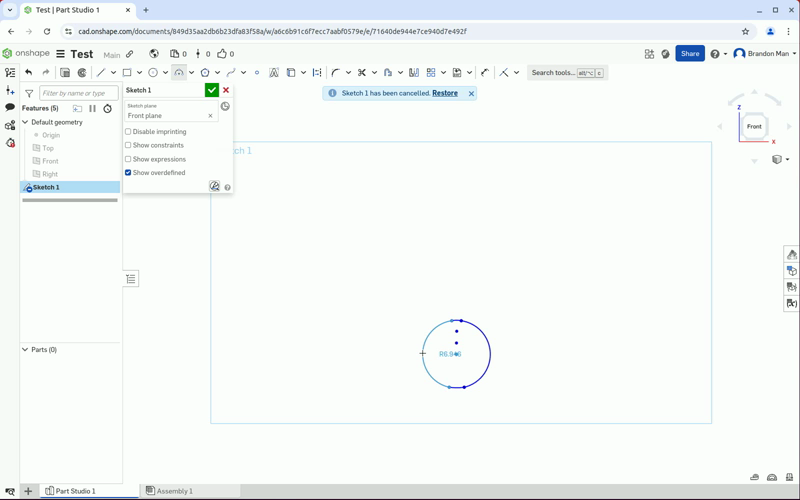
key(esc)
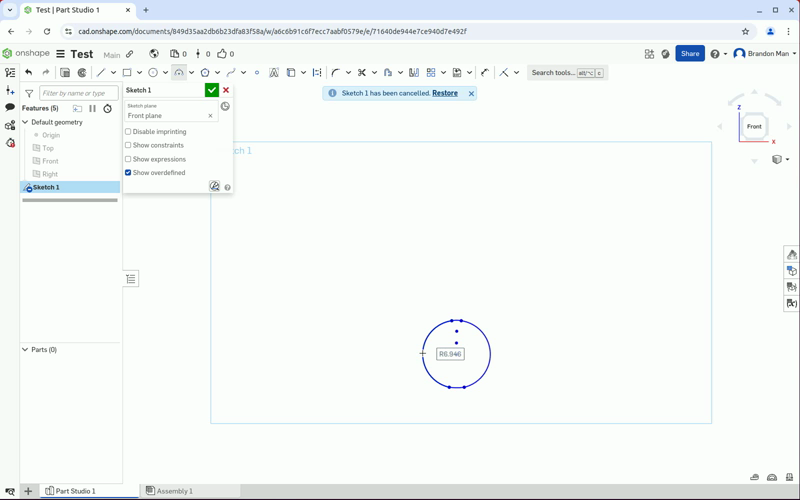
key(l)
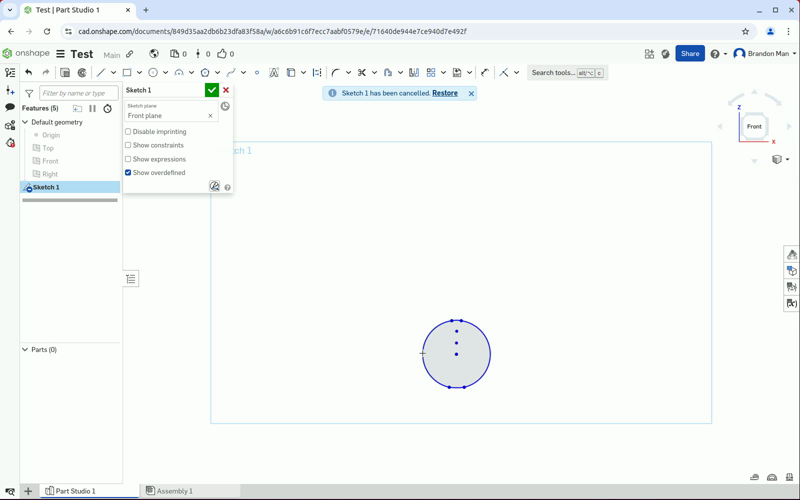
key_down(shift)
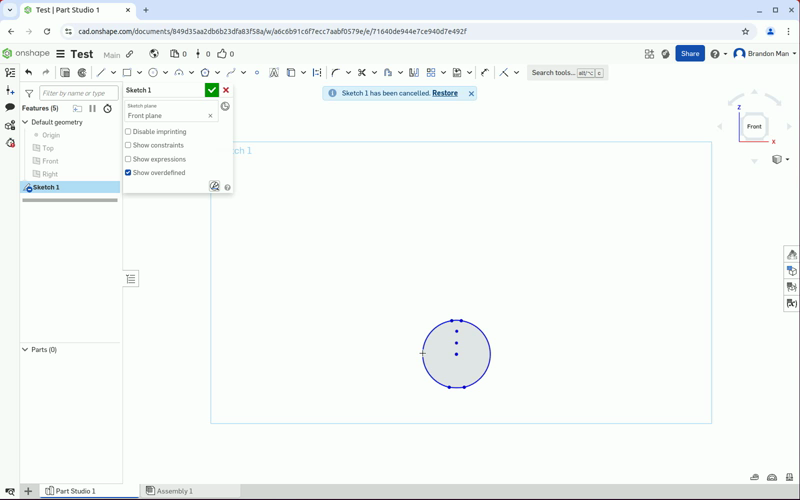
mouse_move(451, 378)
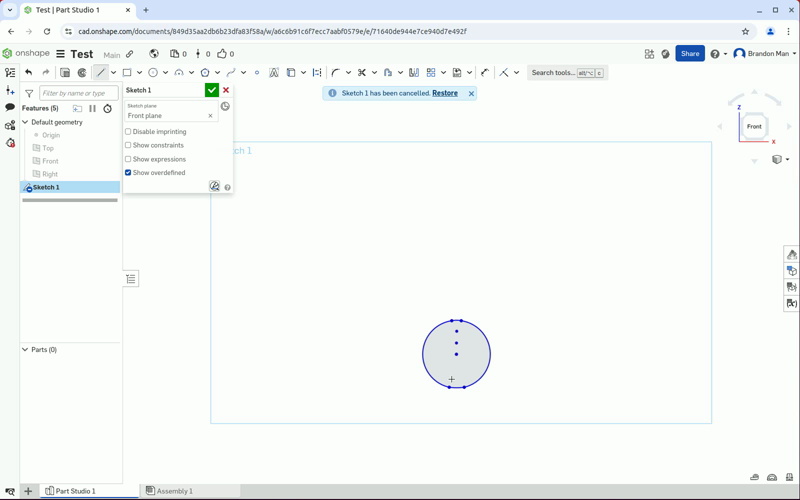
click(451, 378)
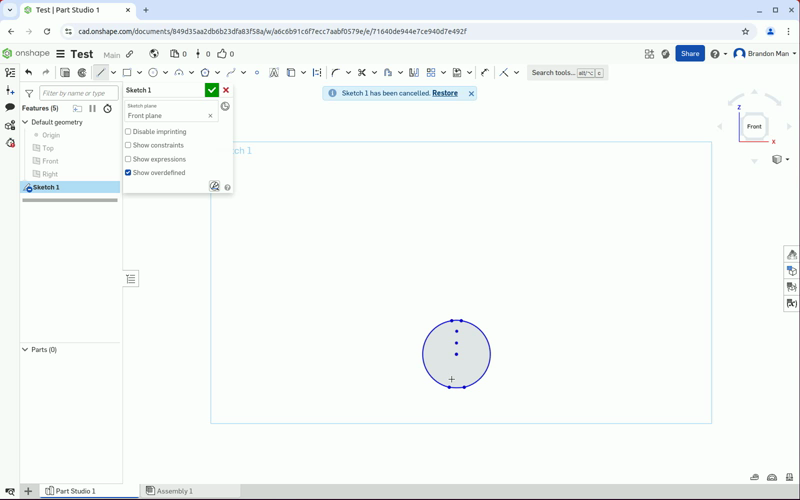
key_up(shift)
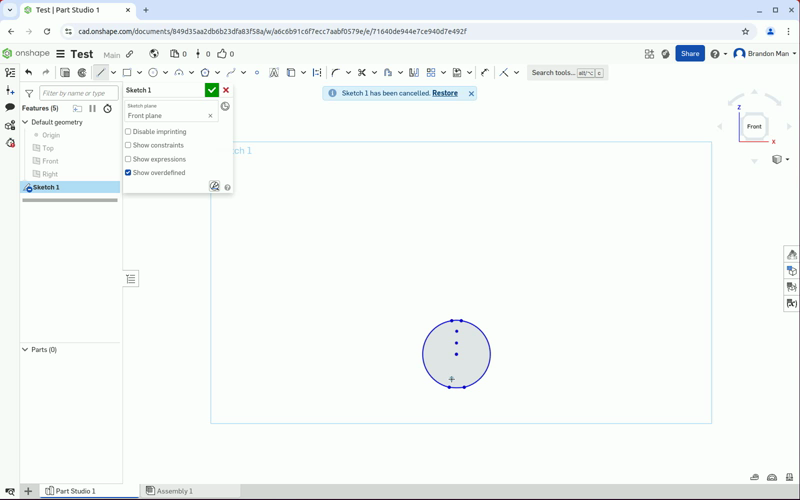
key_down(shift)
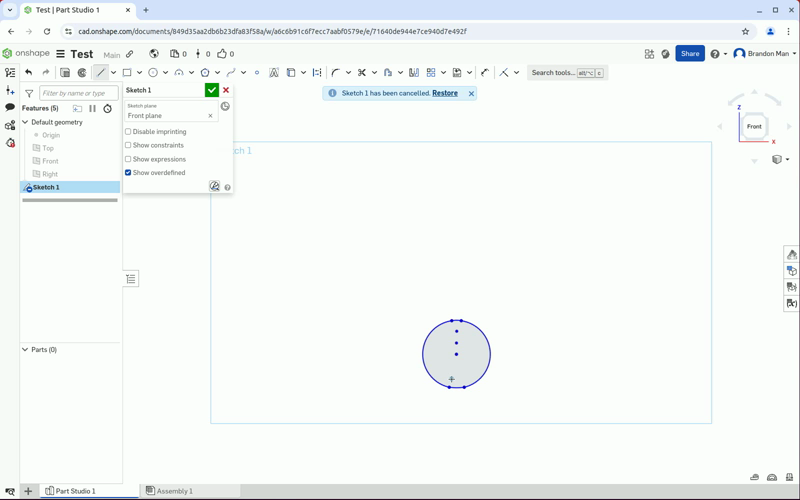
mouse_move(481, 378)
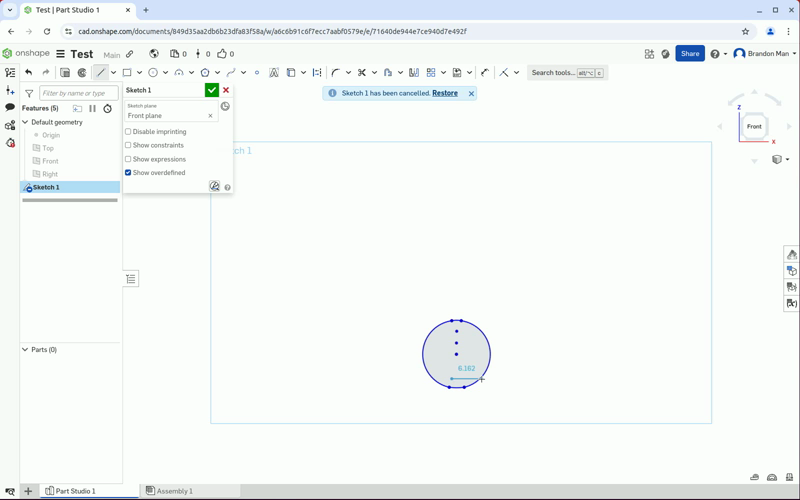
mouse_move(451, 328)
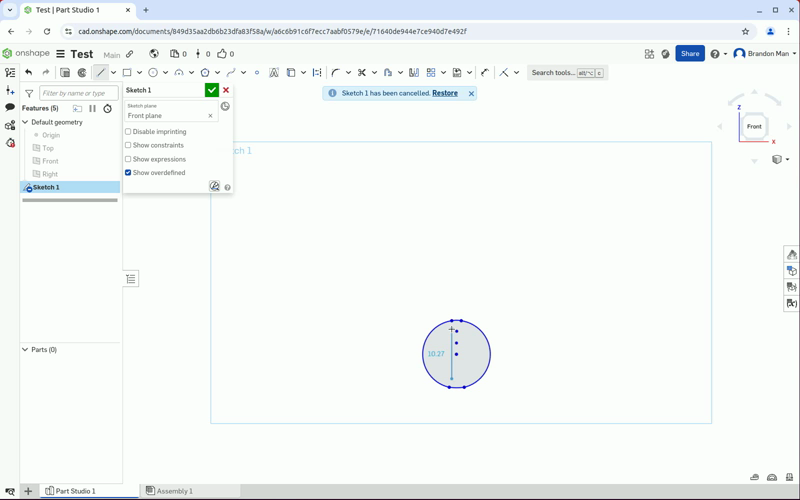
click(451, 328)
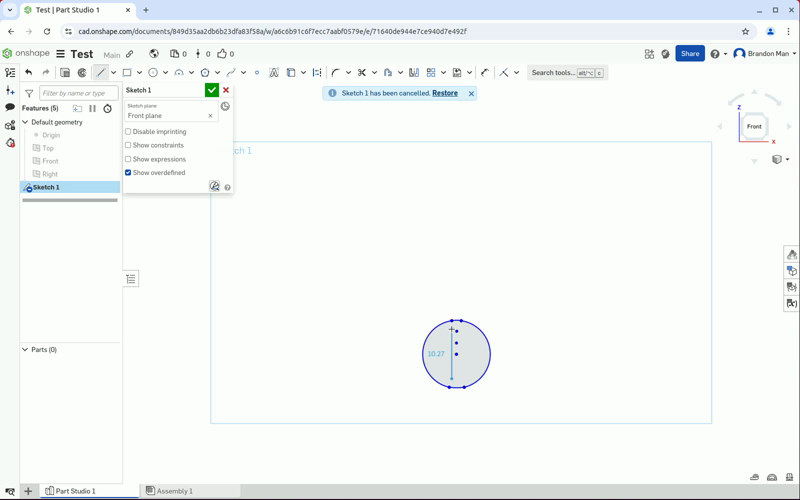
key_up(shift)
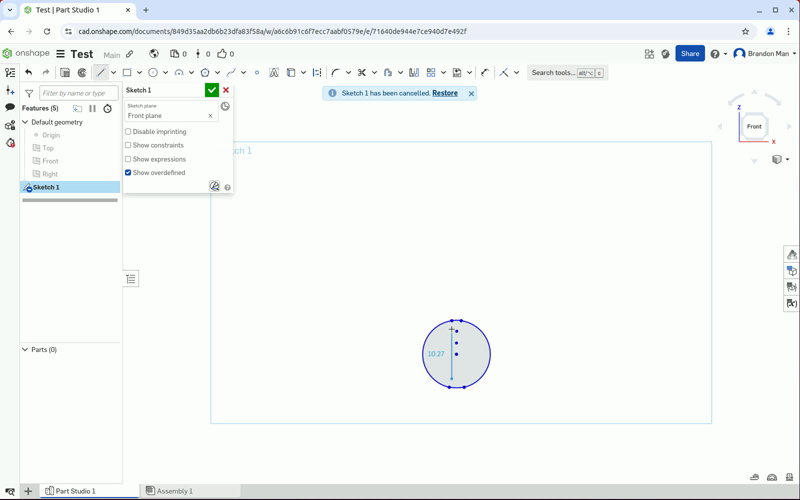
key(esc)
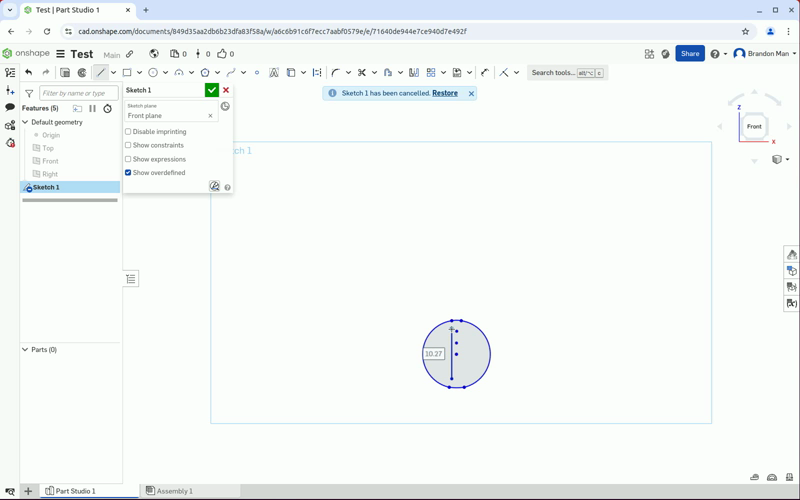
key(a)
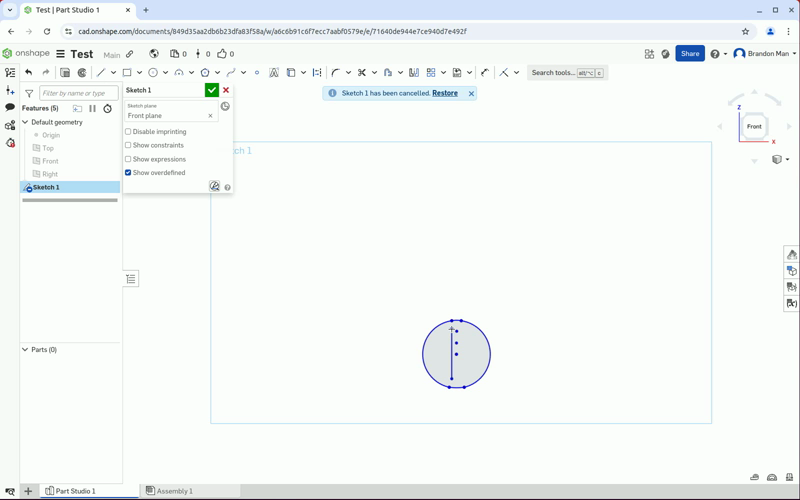
mouse_move(451, 328)
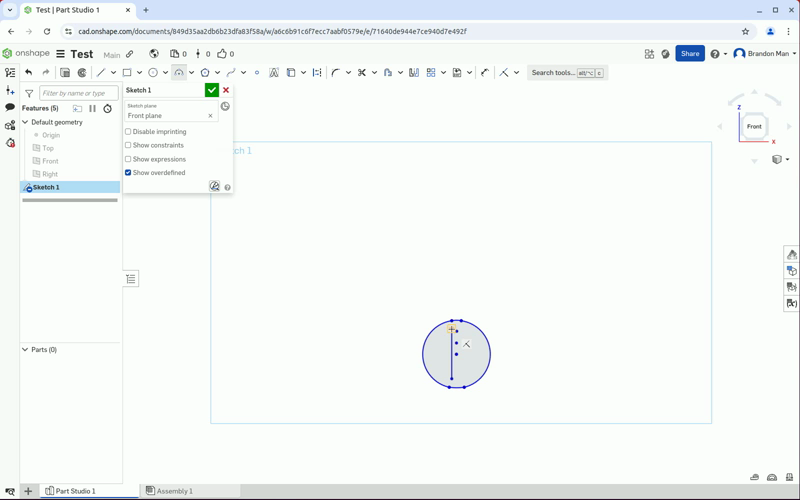
click(451, 328)
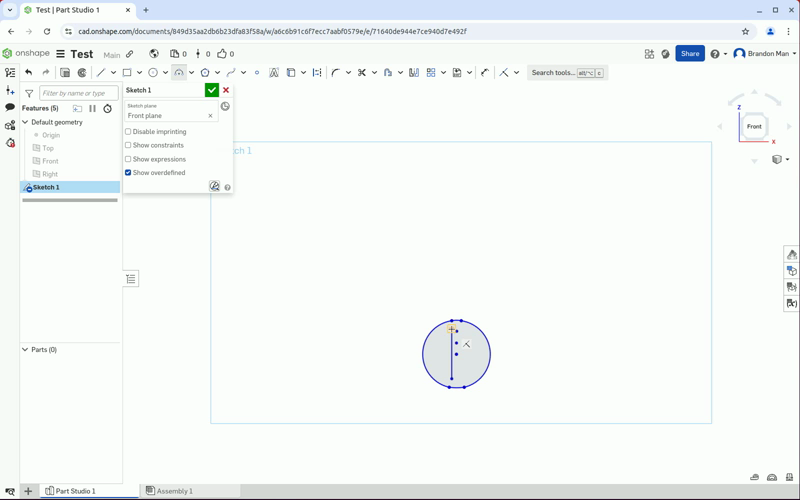
mouse_move(451, 378)
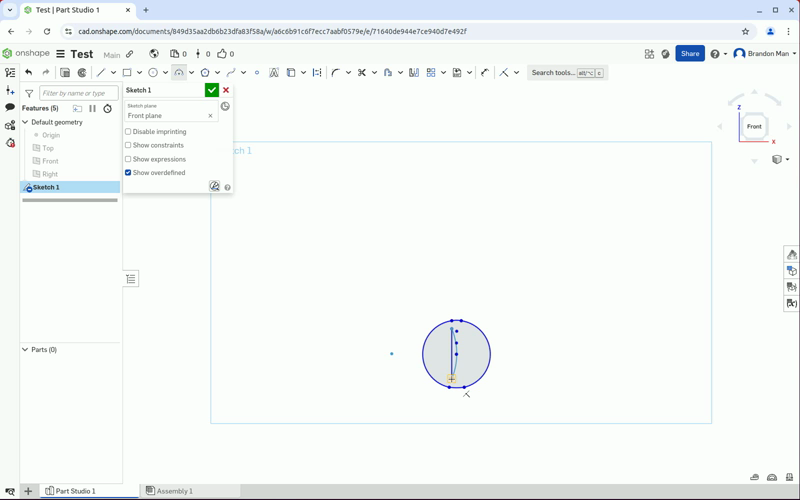
click(451, 378)
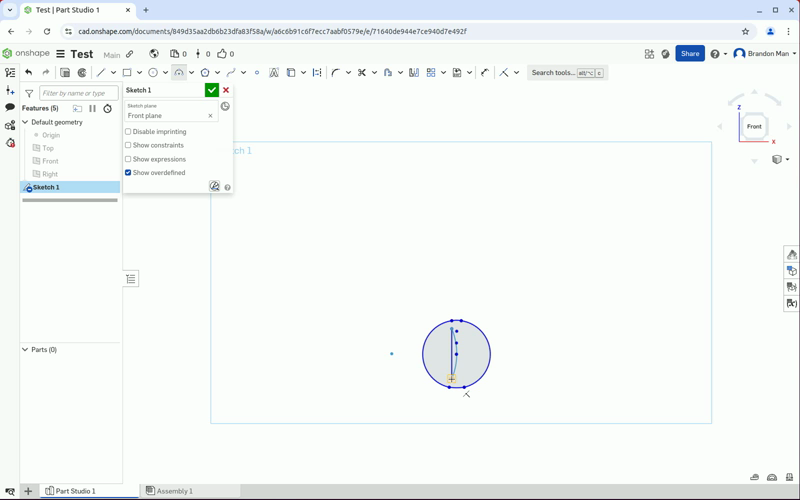
key_down(shift)
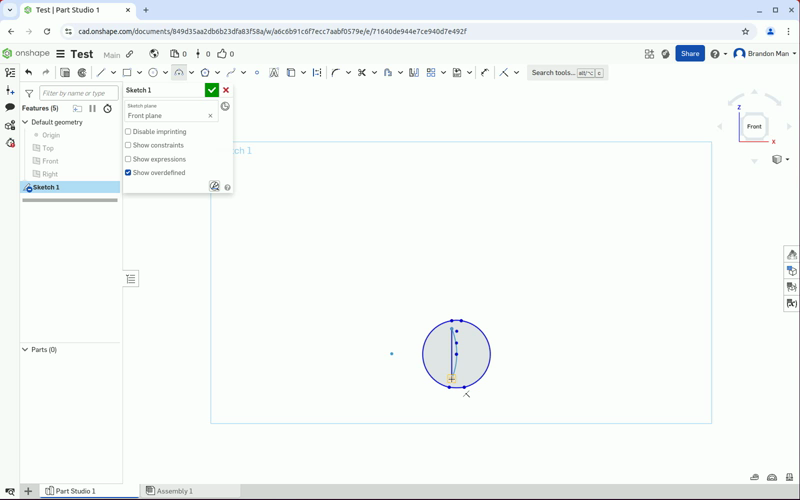
mouse_move(430, 353)
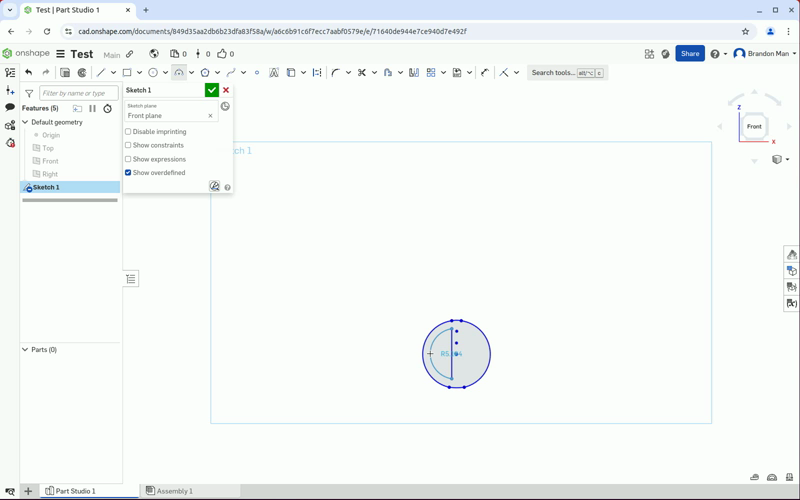
click(430, 353)
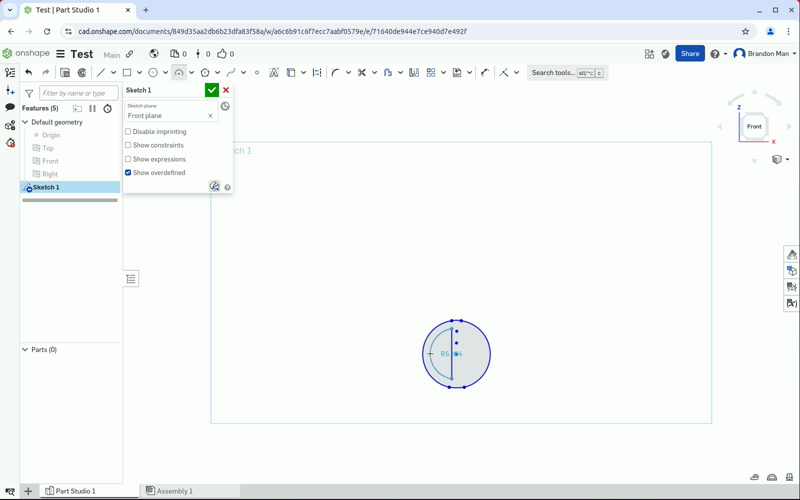
key_up(shift)
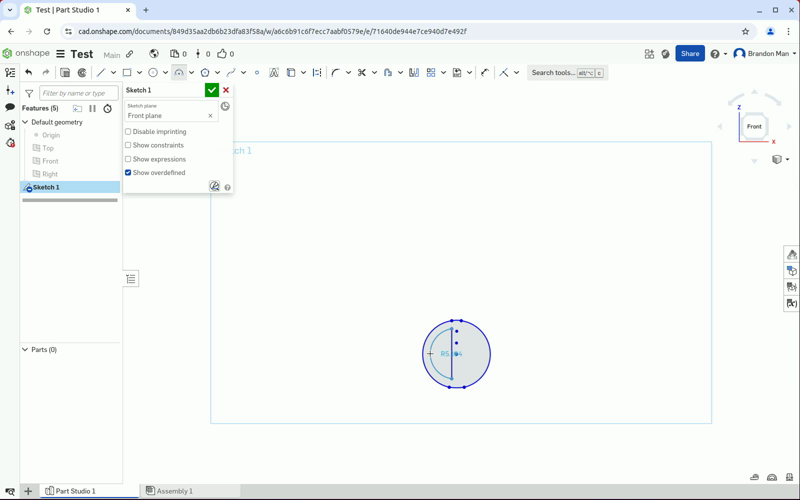
key(esc)
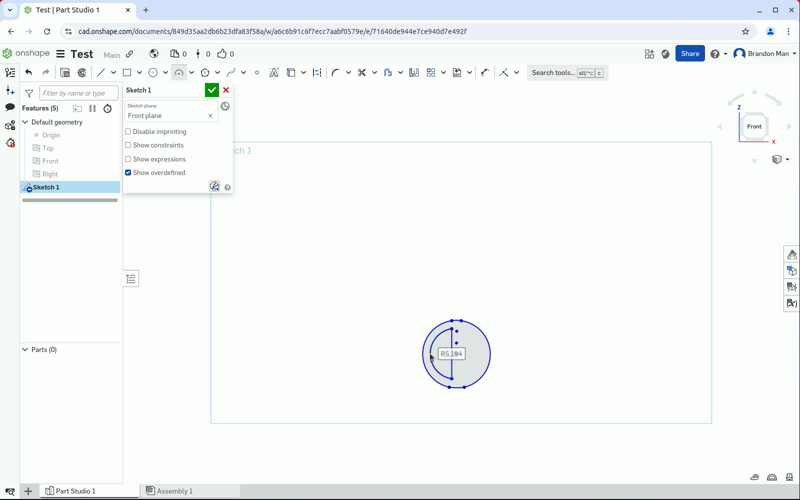
key(a)
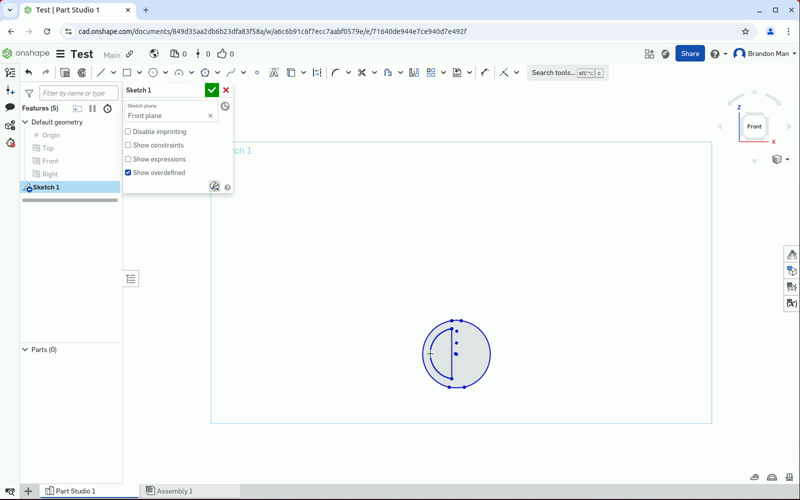
key_down(shift)
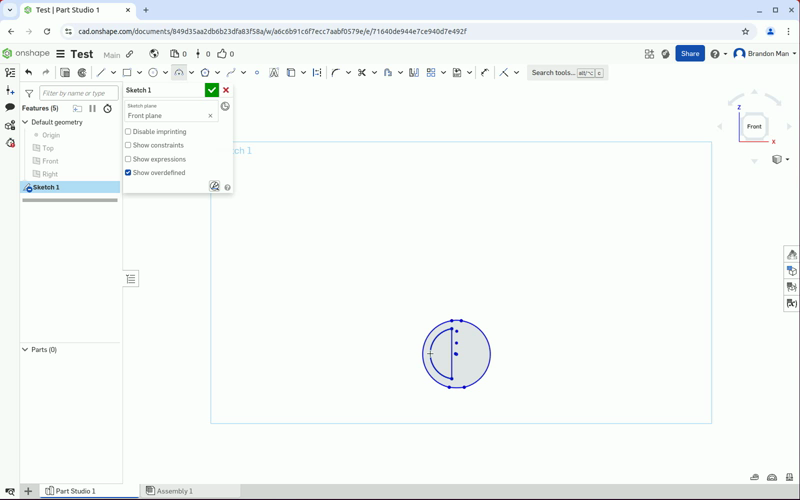
mouse_move(461, 378)
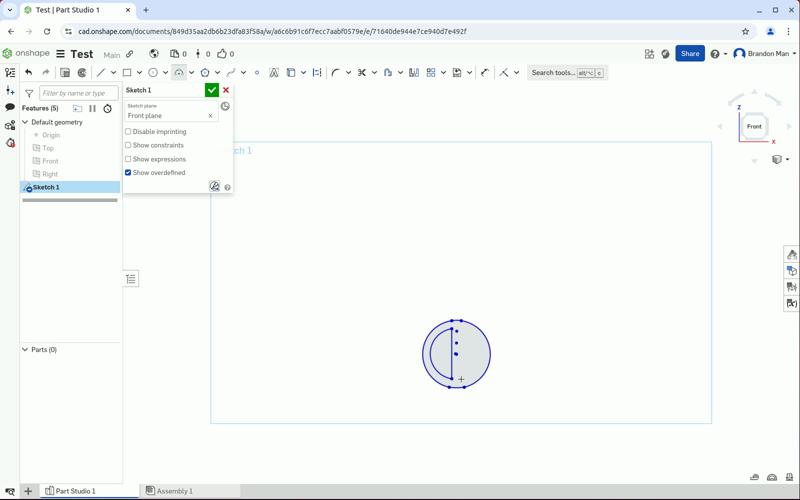
click(461, 378)
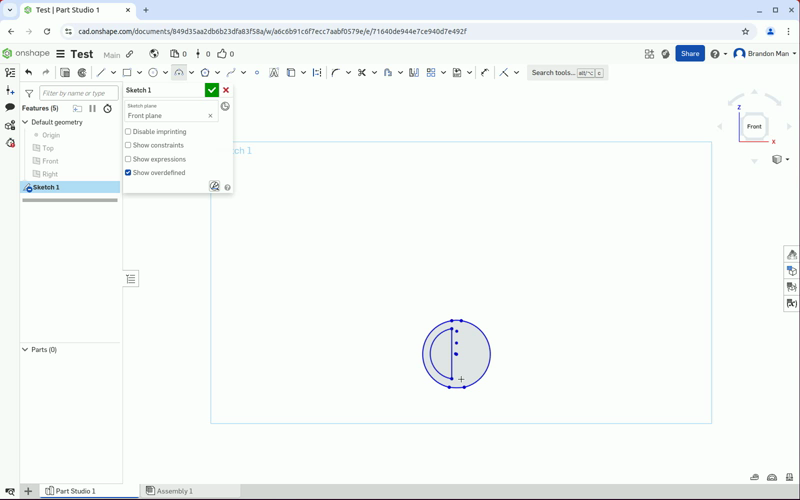
key_up(shift)
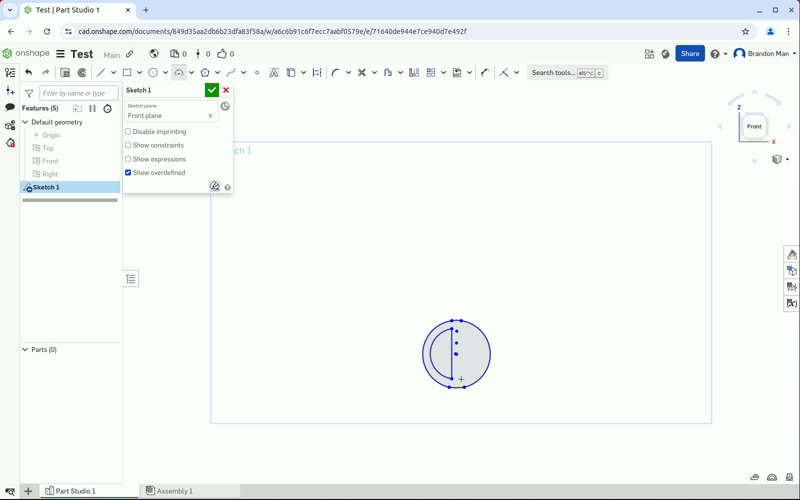
key_down(shift)
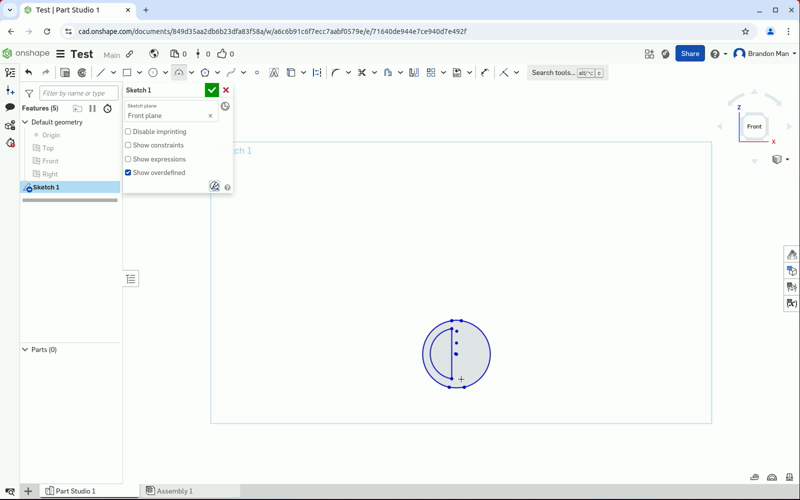
mouse_move(461, 328)
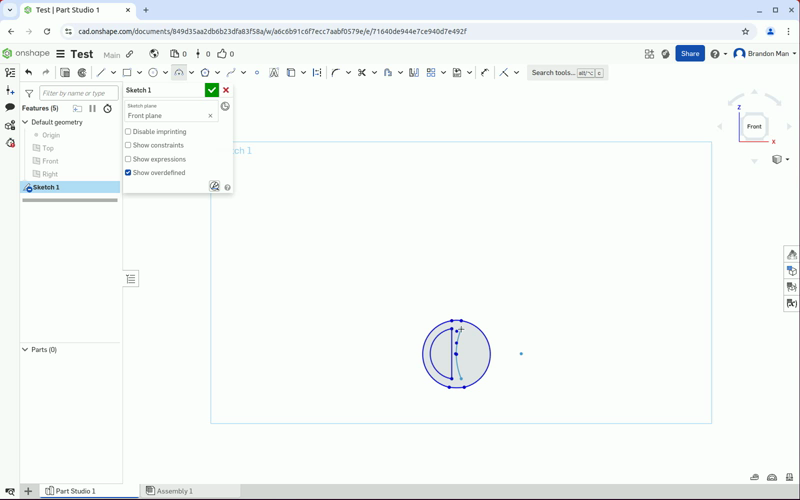
click(461, 328)
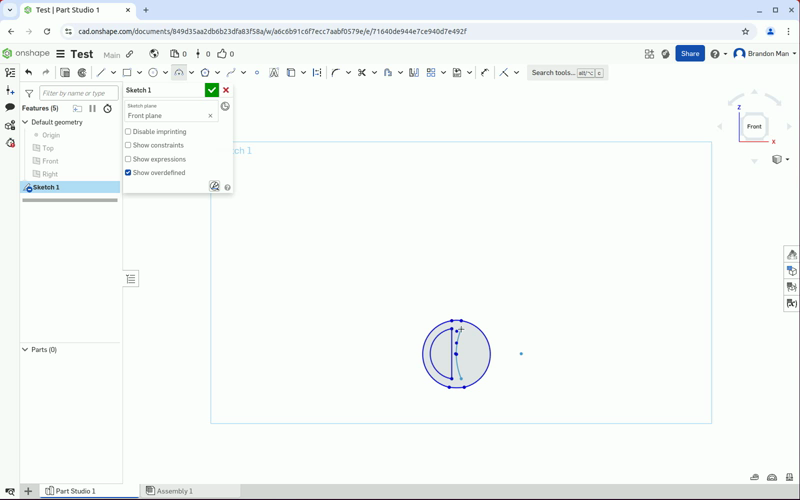
mouse_move(482, 353)
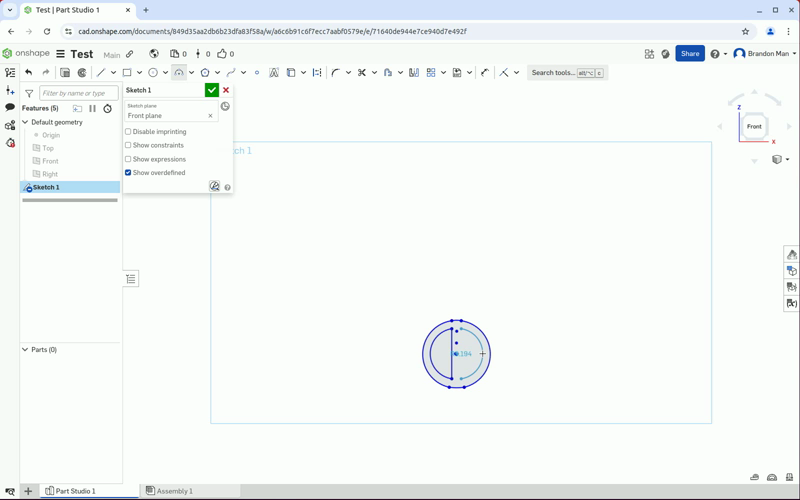
click(482, 353)
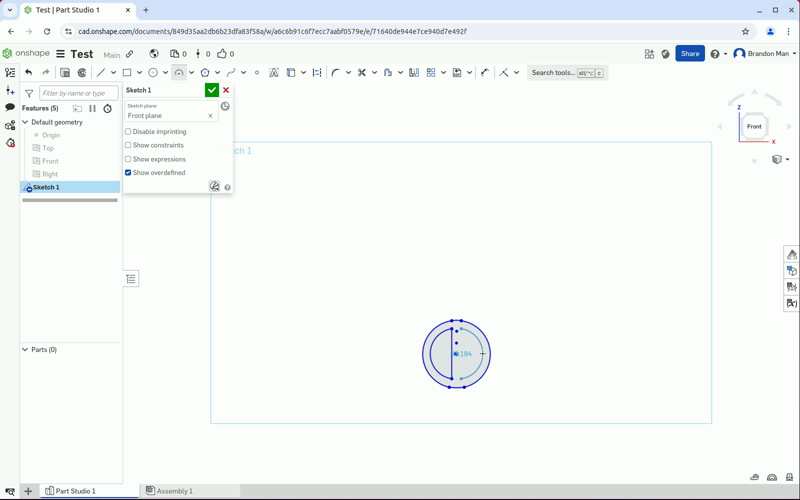
key_up(shift)
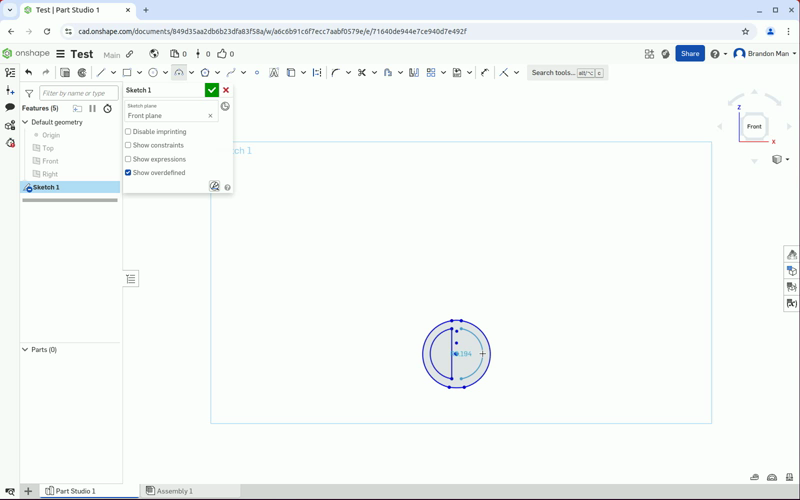
key(esc)
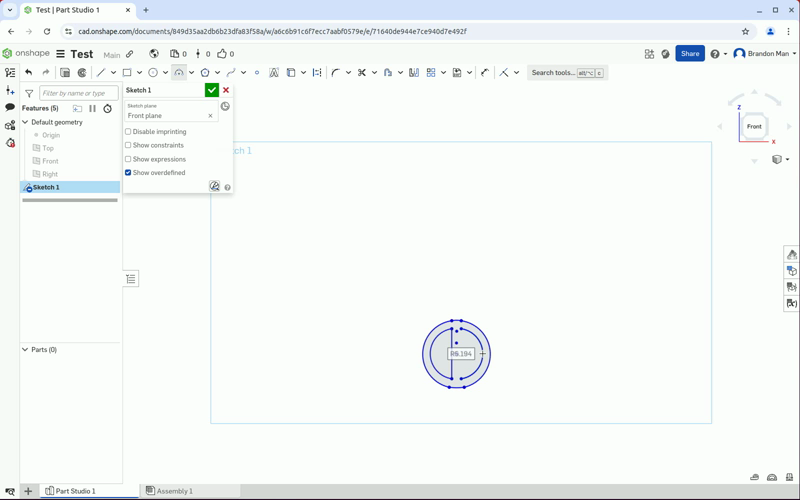
key(l)
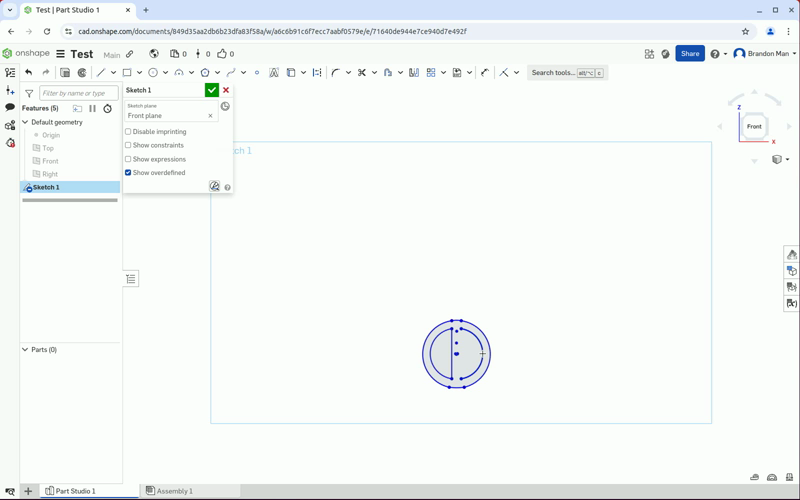
mouse_move(461, 328)
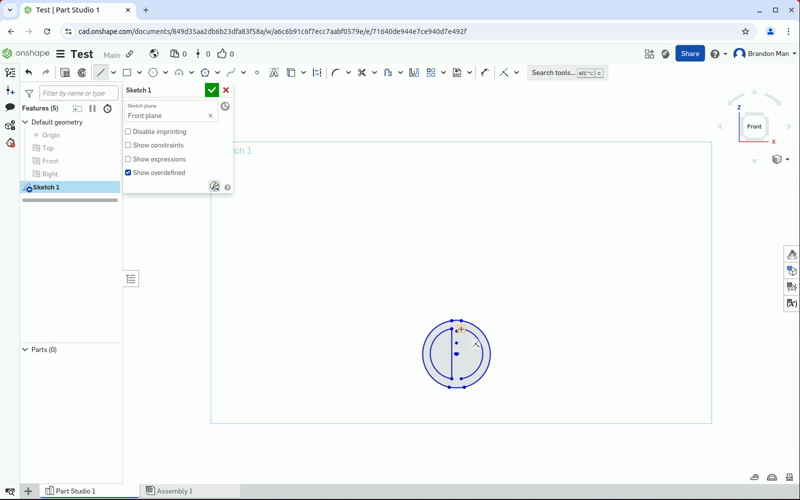
click(461, 328)
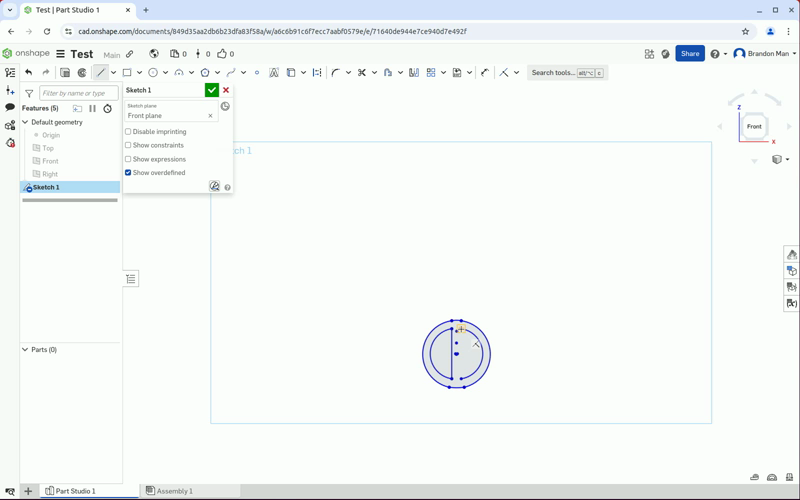
mouse_move(491, 328)
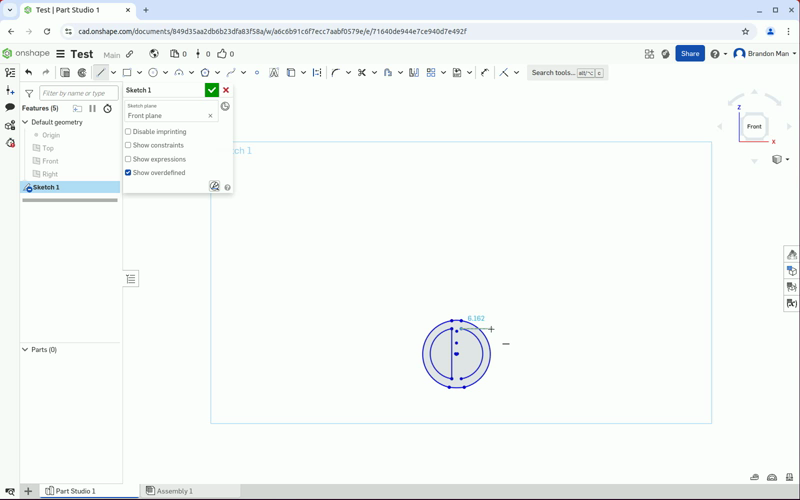
key_down(shift)
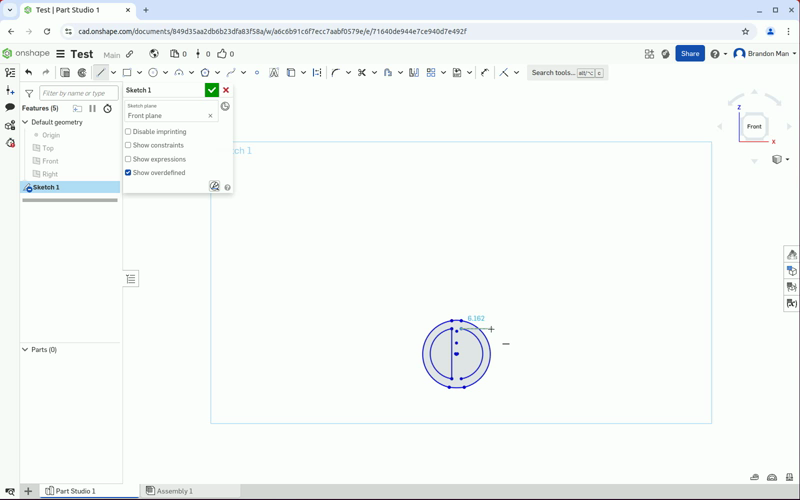
mouse_move(461, 378)
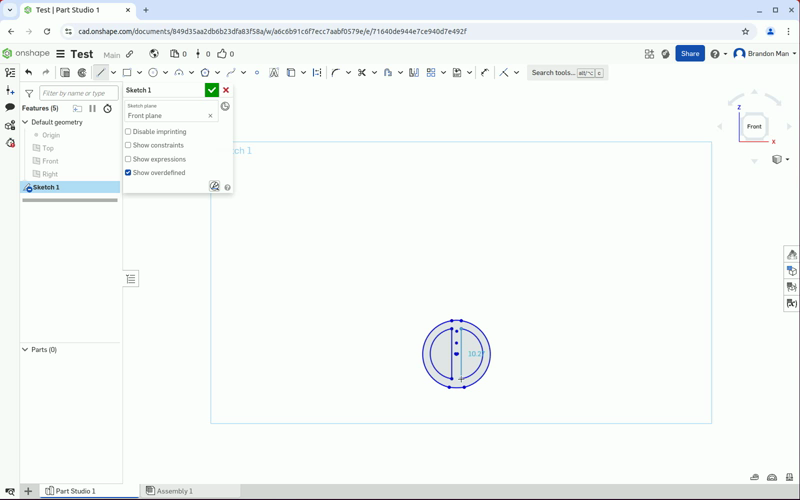
key_up(shift)
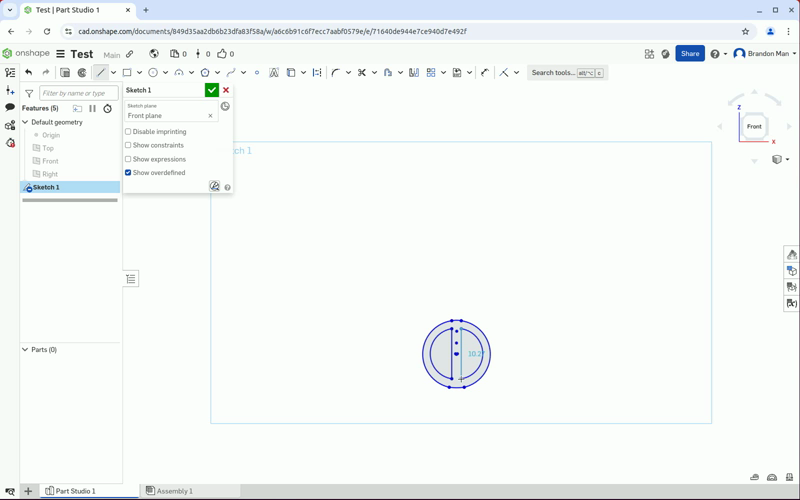
click(461, 378)
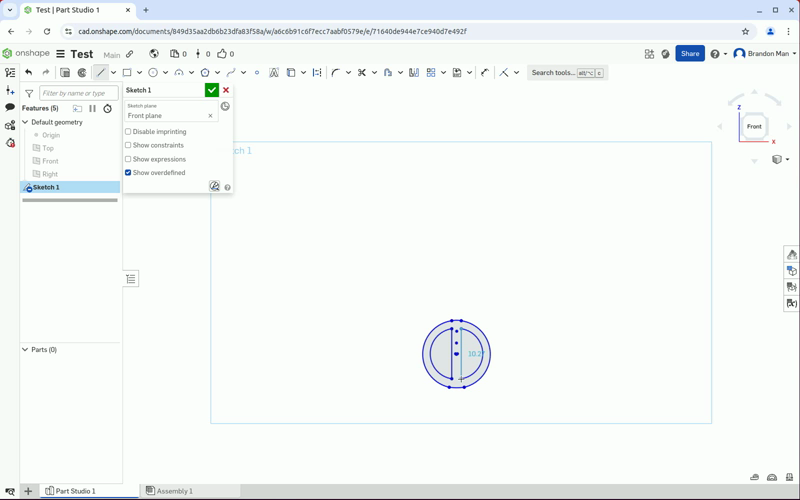
key(esc)
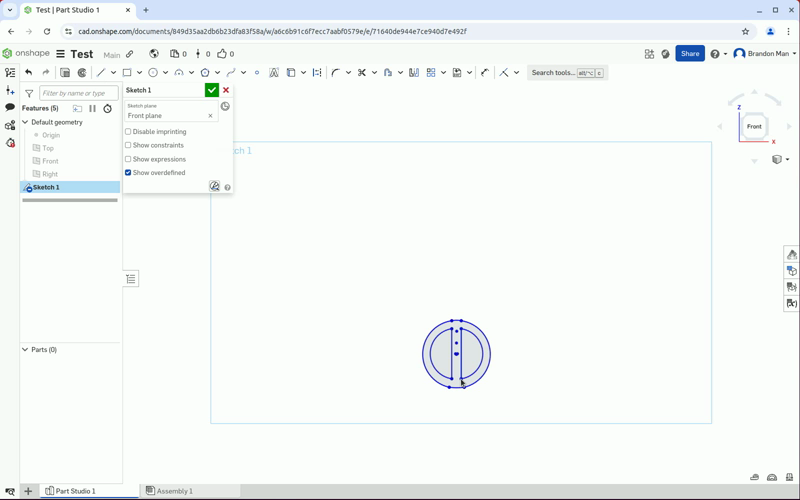
mouse_move(471, 329)
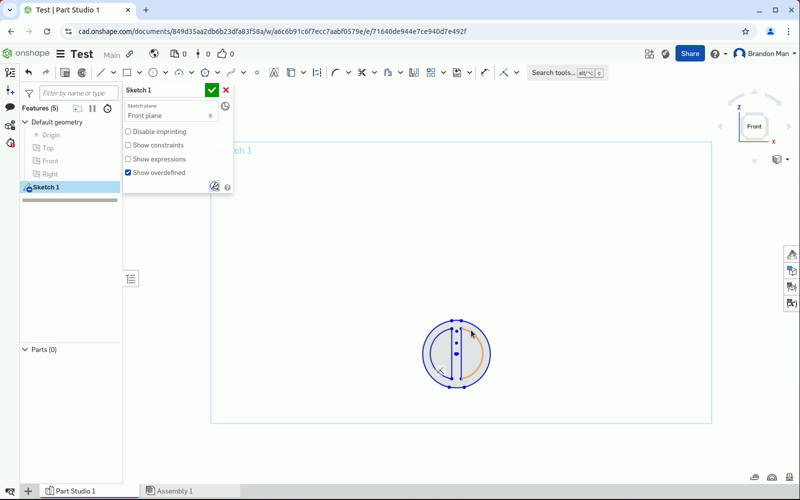
click(471, 329)
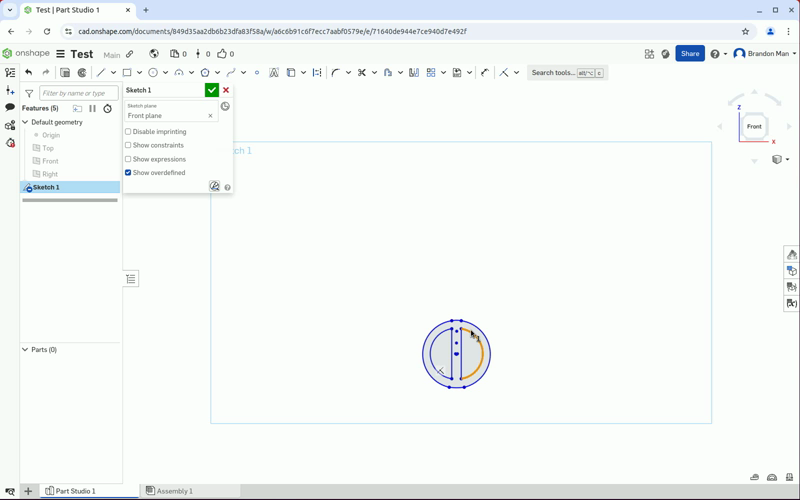
mouse_move(73, 352)
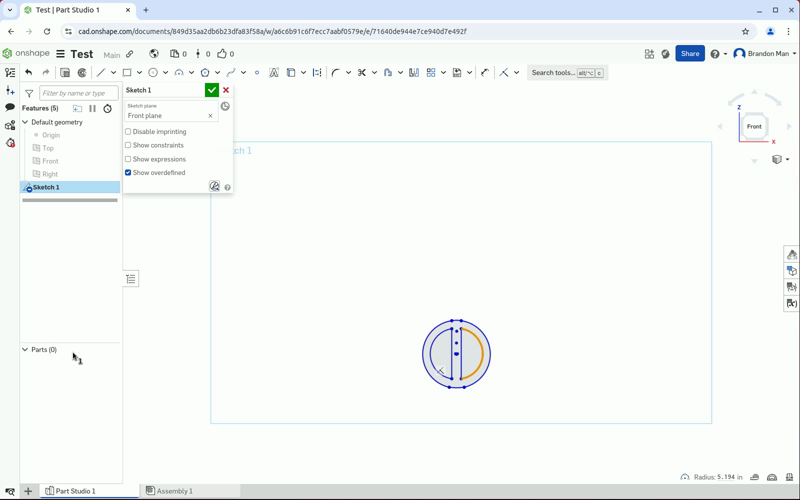
key(shift+y)
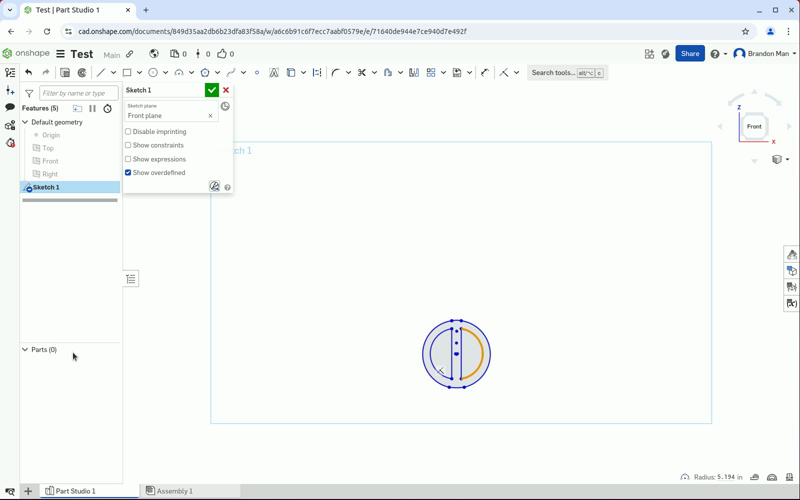
key(shift+e)
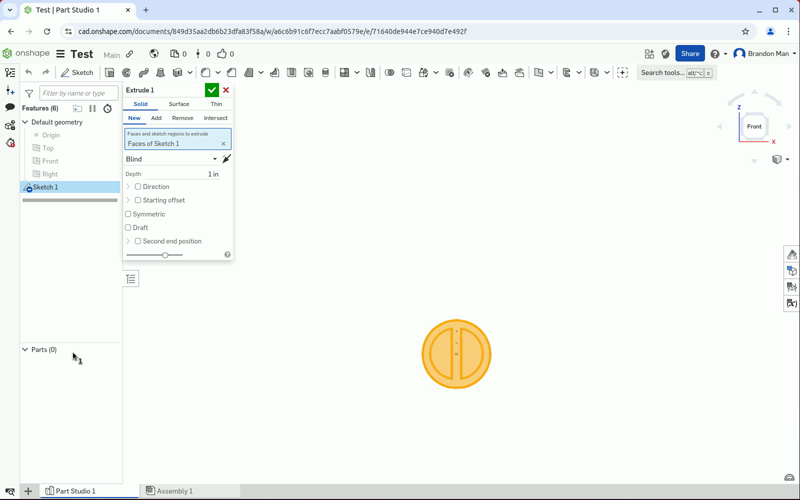
mouse_move(143, 106)
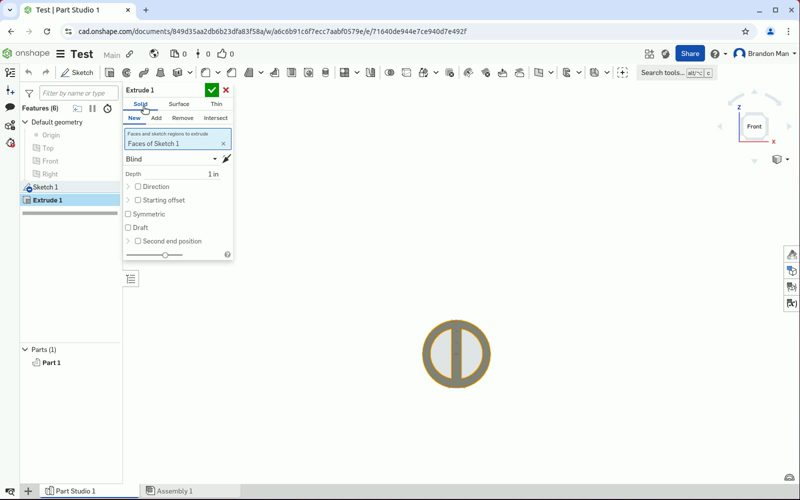
click(143, 106)
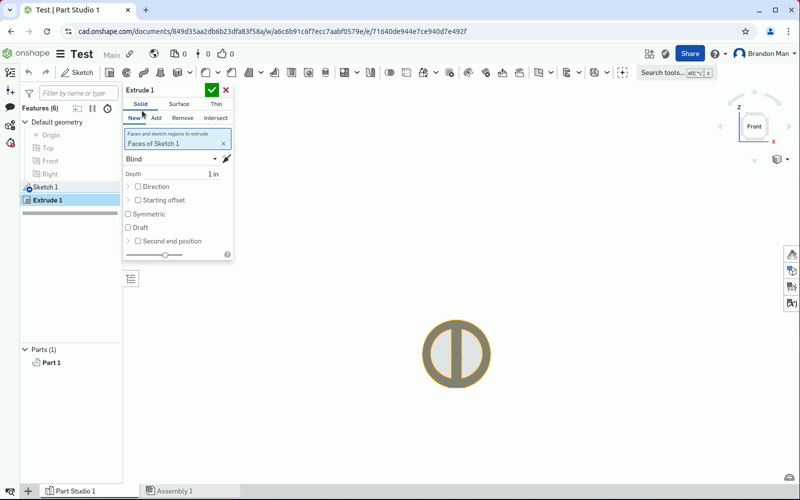
mouse_move(137, 120)
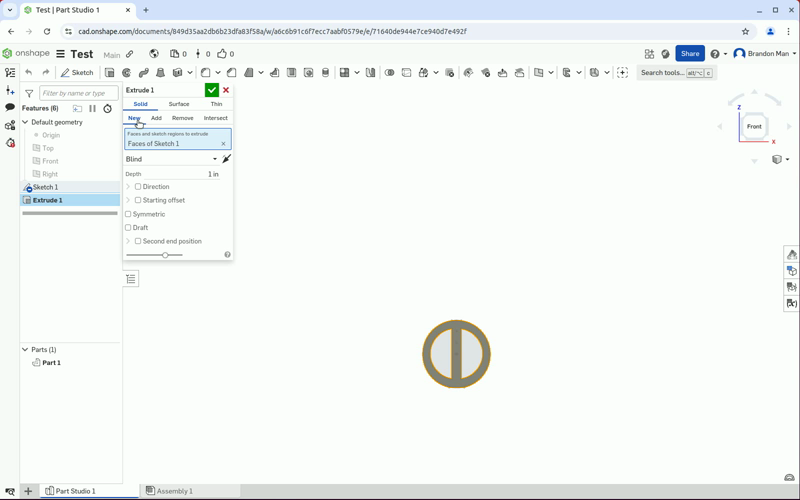
click(137, 120)
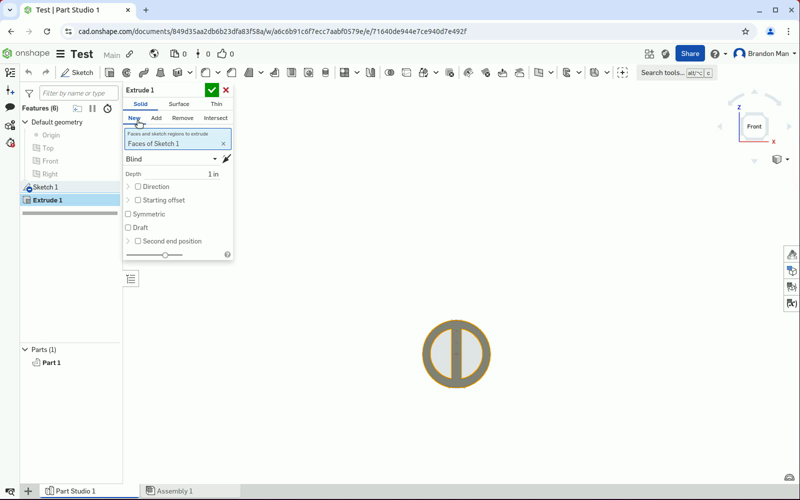
key(tab, 4)
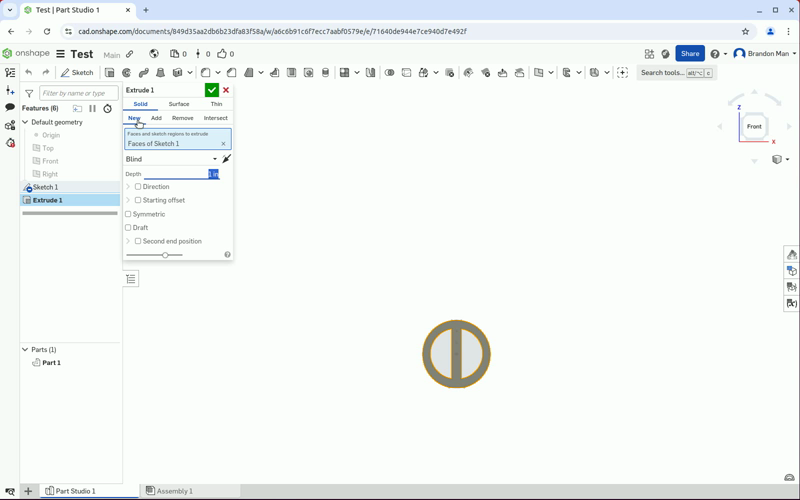
text(2.888)
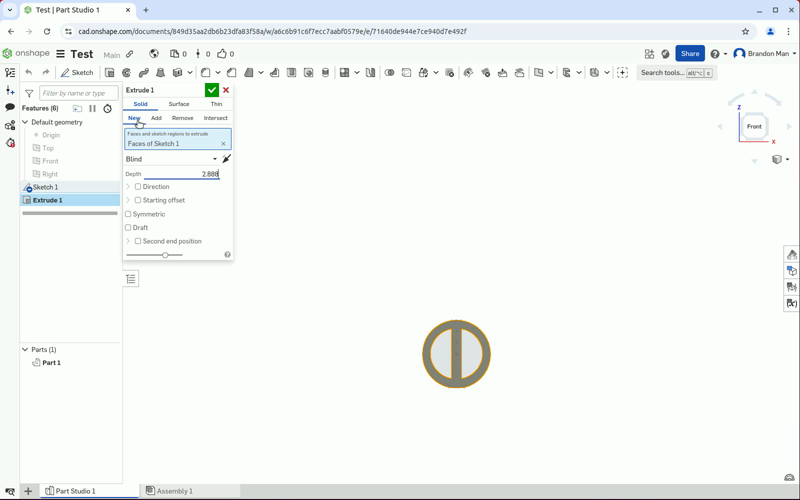
key(tab, 3)
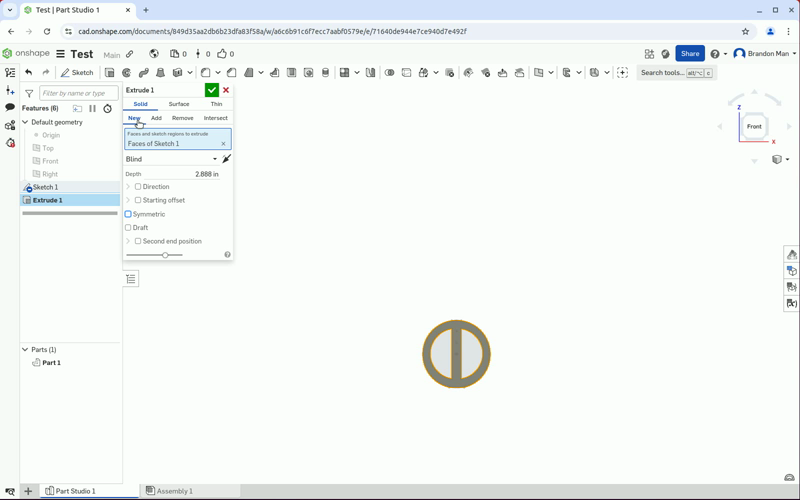
key(space)
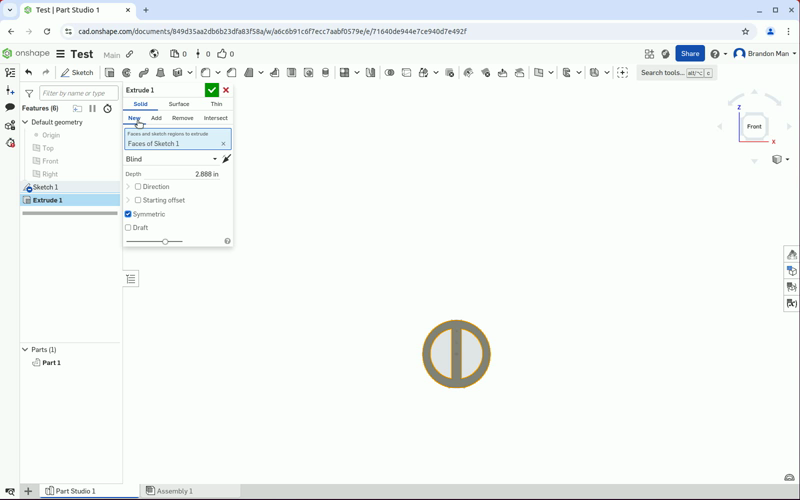
key(enter)
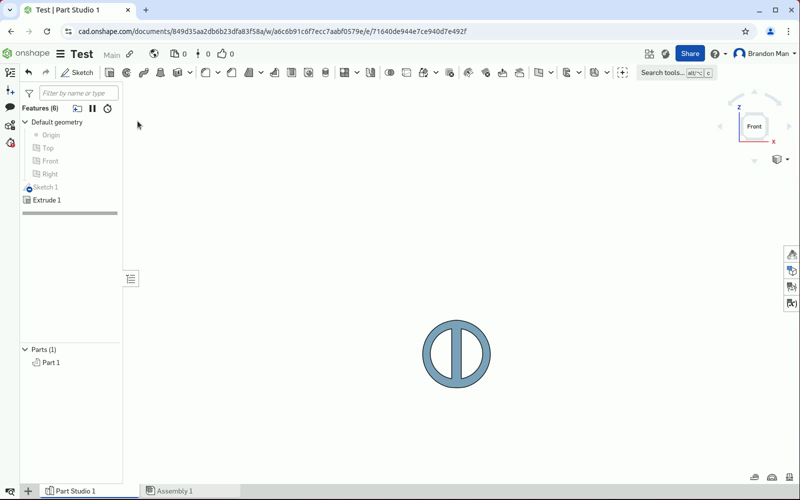
key(shift+h)
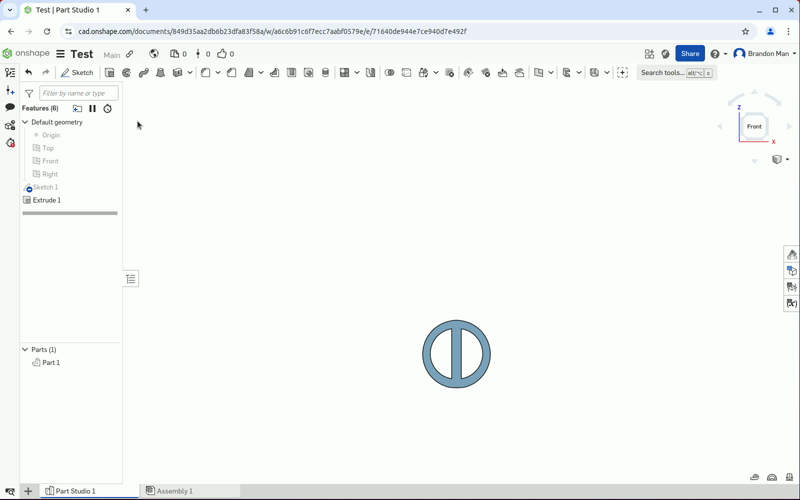
key(shift+h)
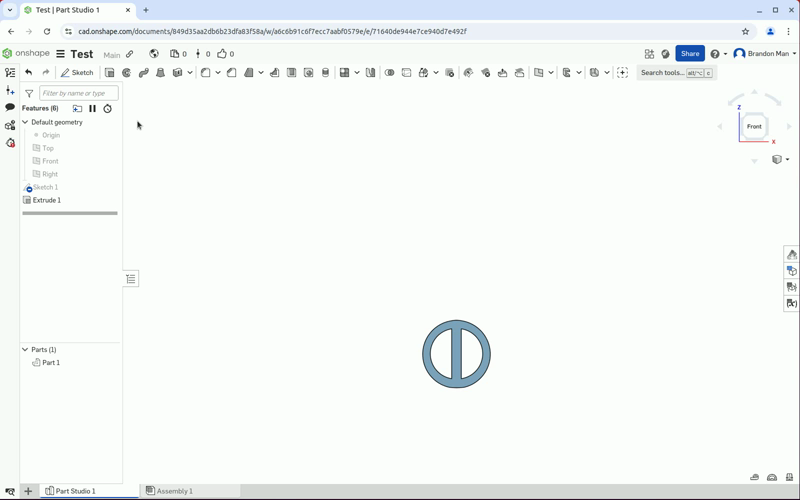
mouse_move(73, 189)
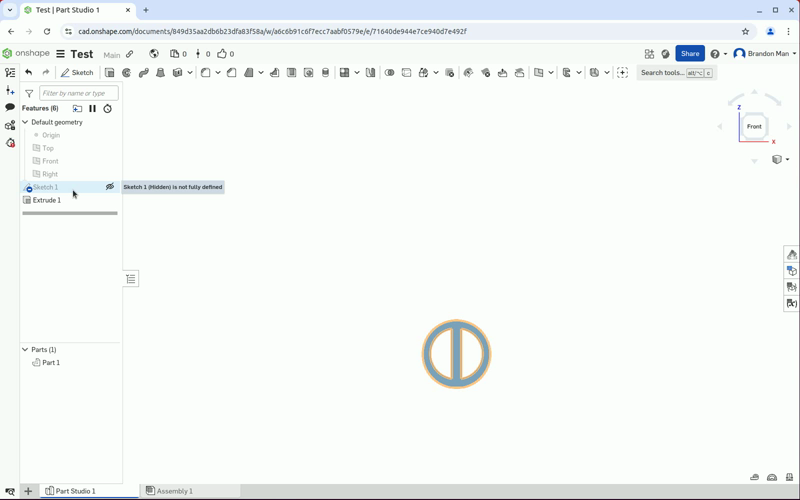
click(73, 189)
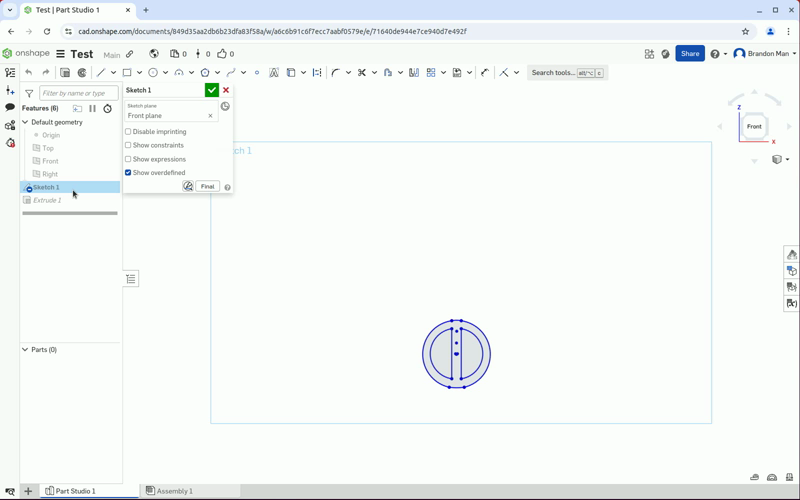
mouse_move(229, 92)
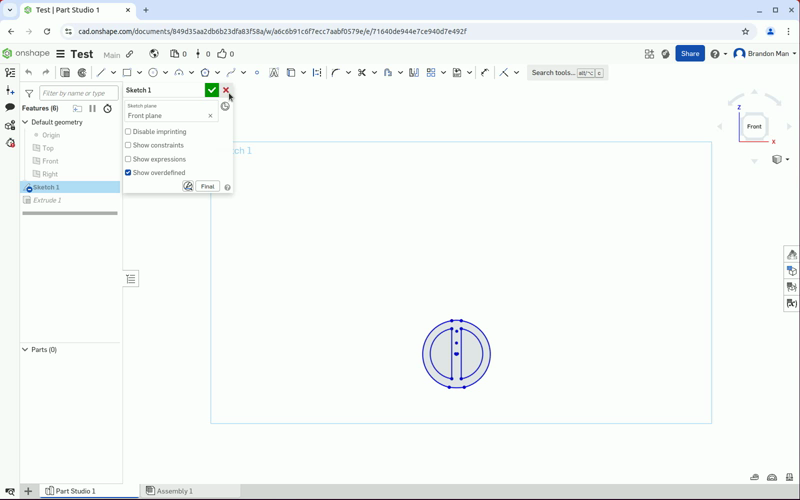
click(229, 92)
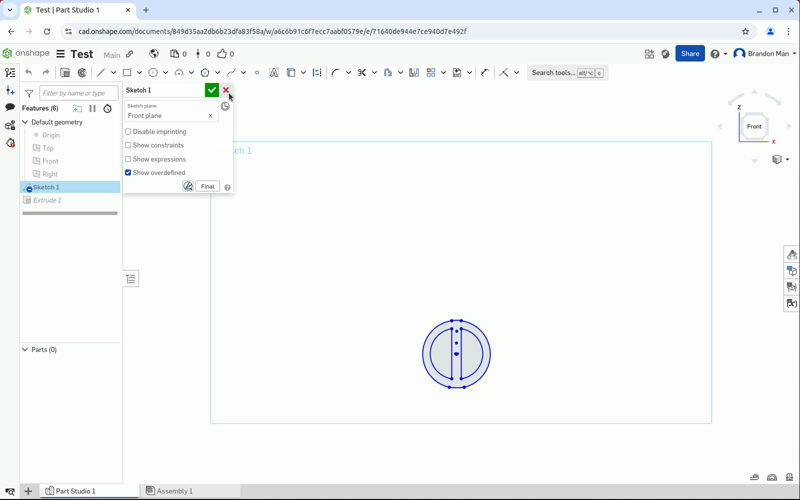
key(shift+s)
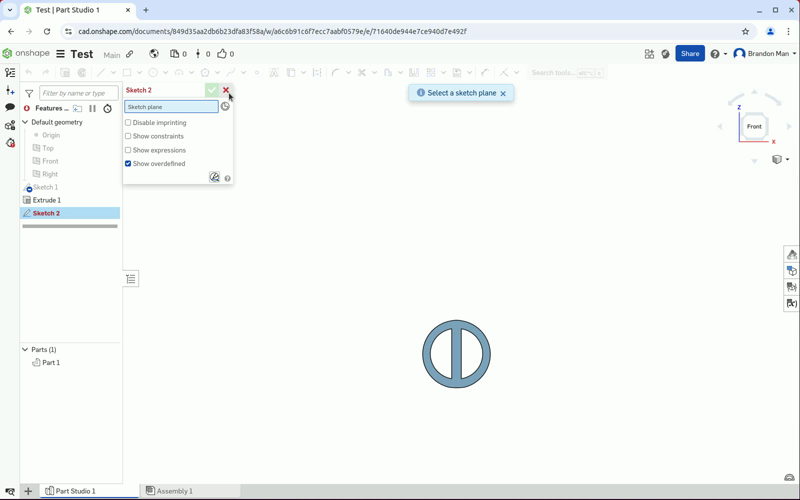
mouse_move(73, 163)
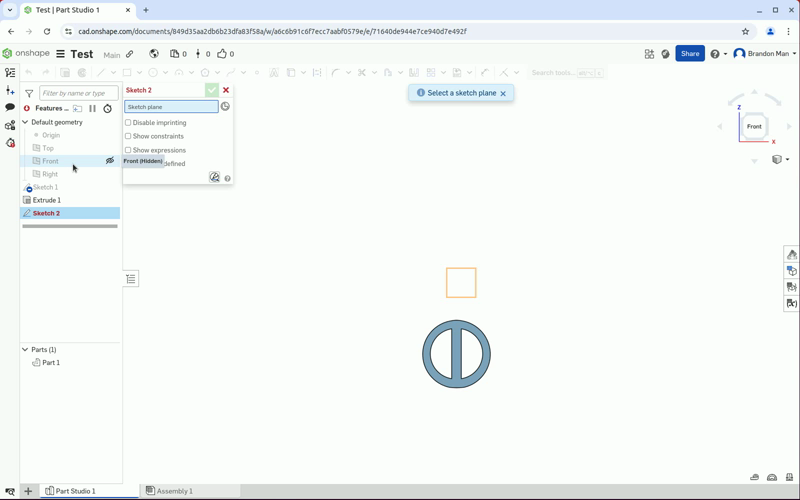
click(73, 163)
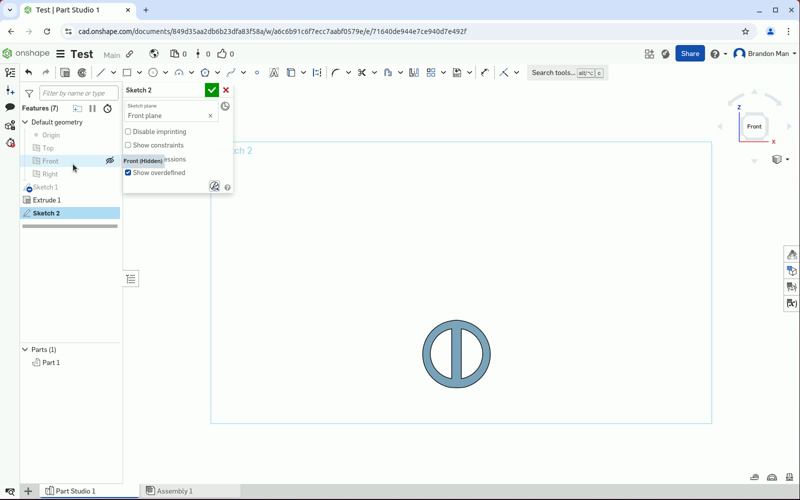
mouse_move(73, 352)
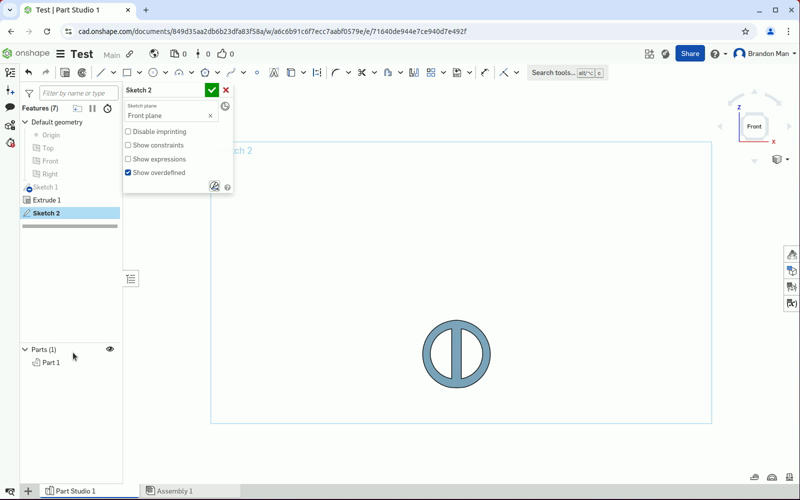
key(y)
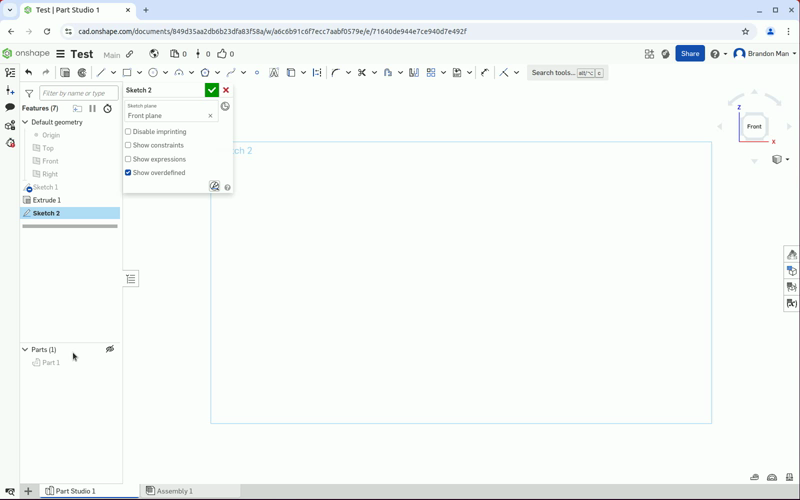
key(l)
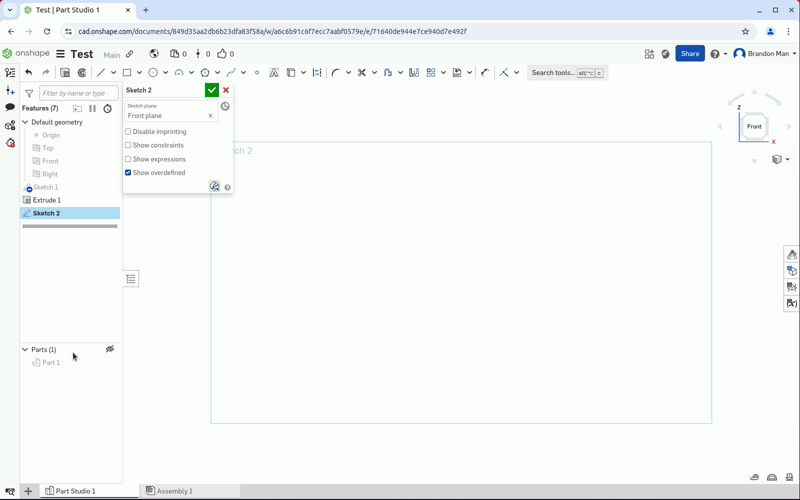
key_down(shift)
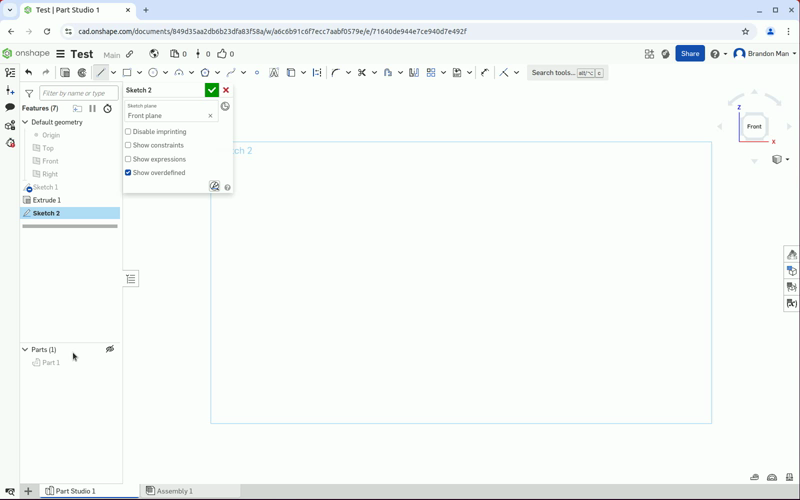
mouse_move(384, 395)
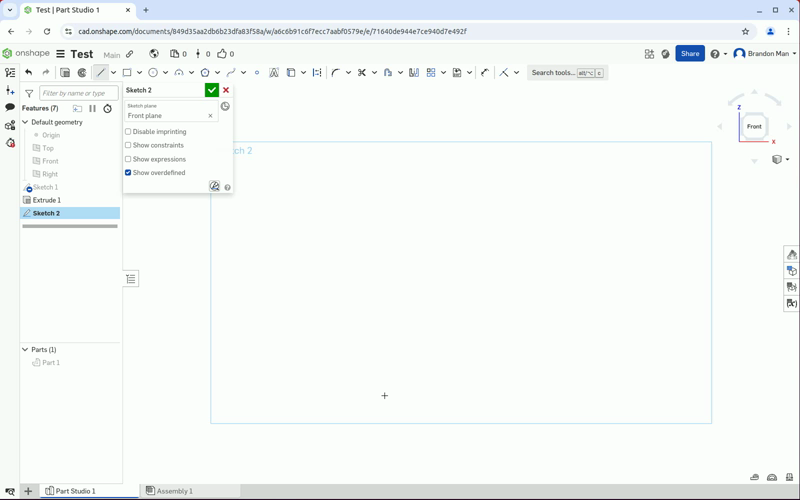
click(384, 395)
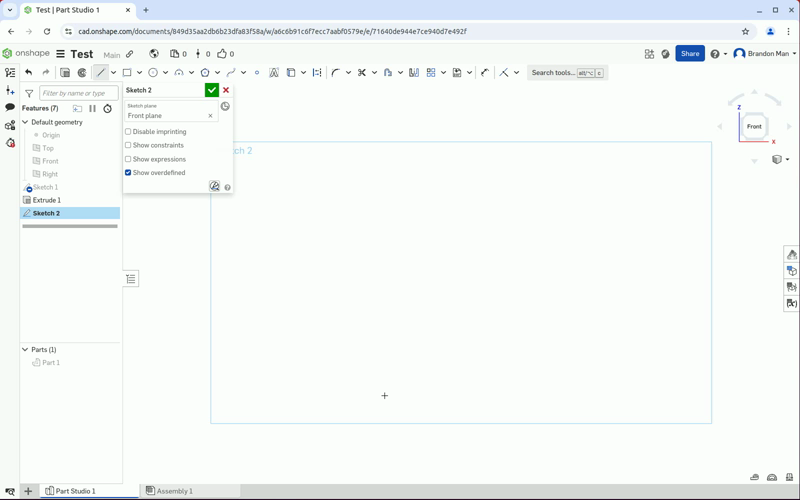
key_up(shift)
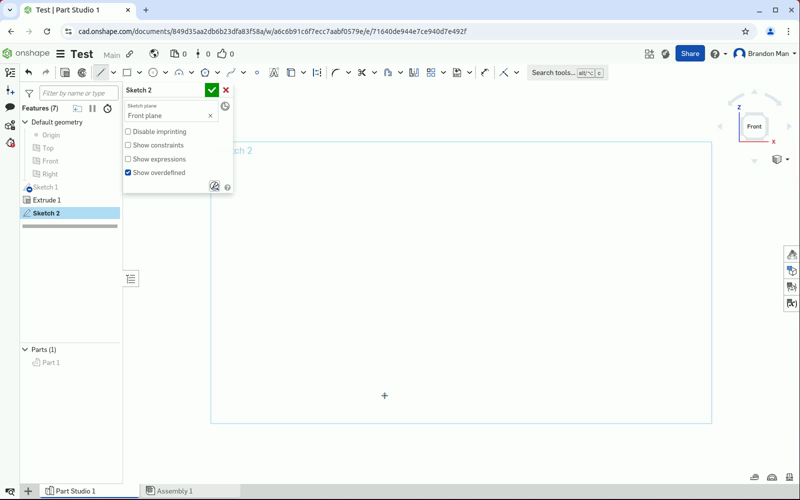
key_down(shift)
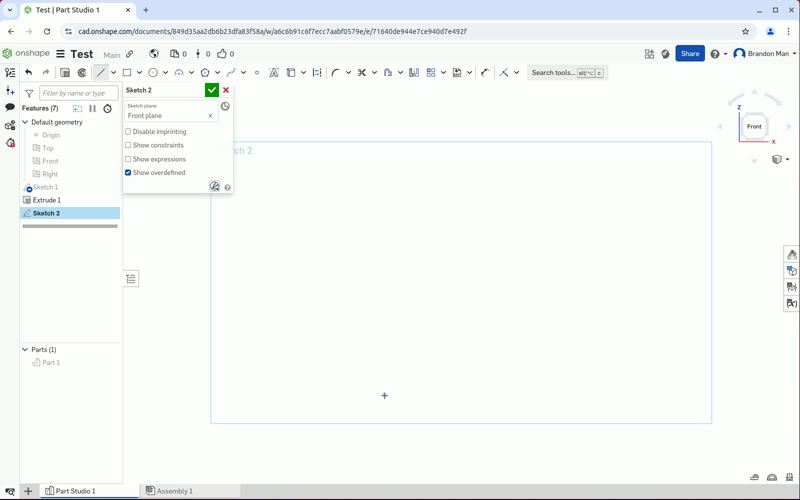
mouse_move(526, 395)
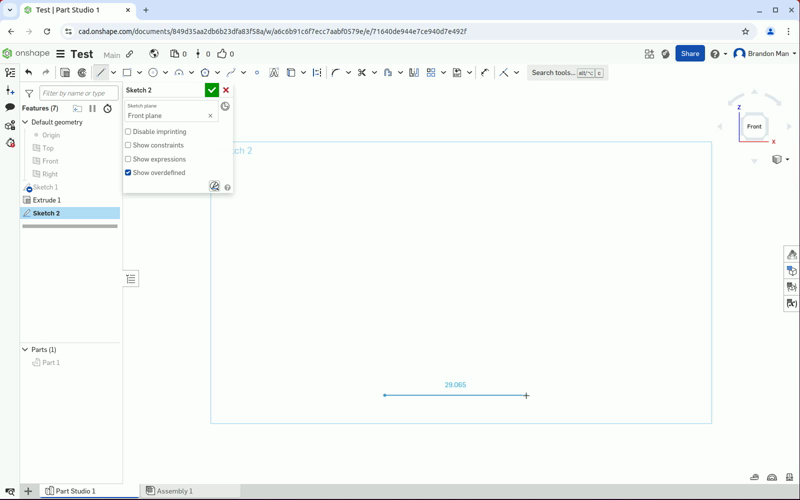
click(526, 395)
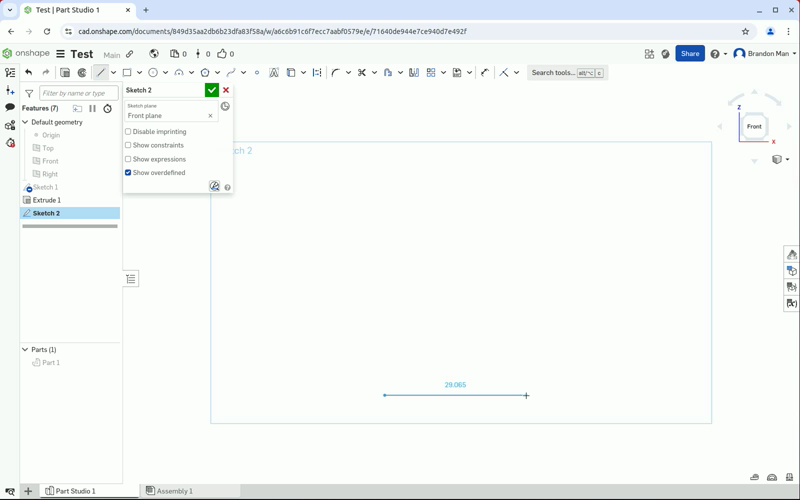
key_up(shift)
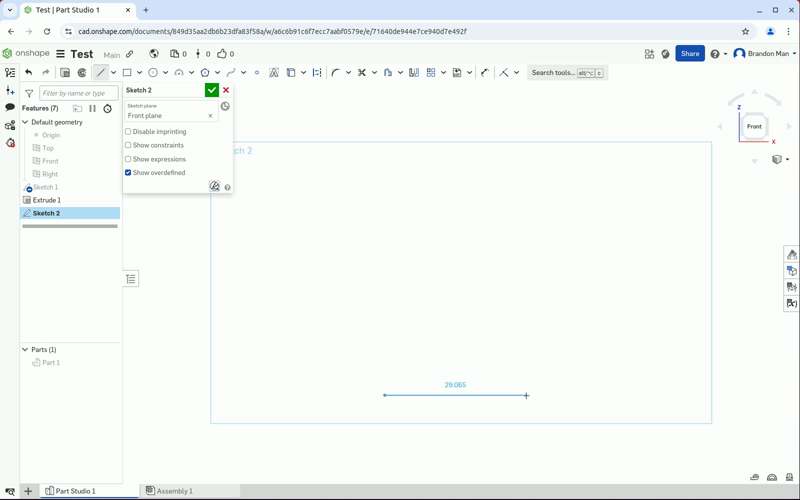
key_down(shift)
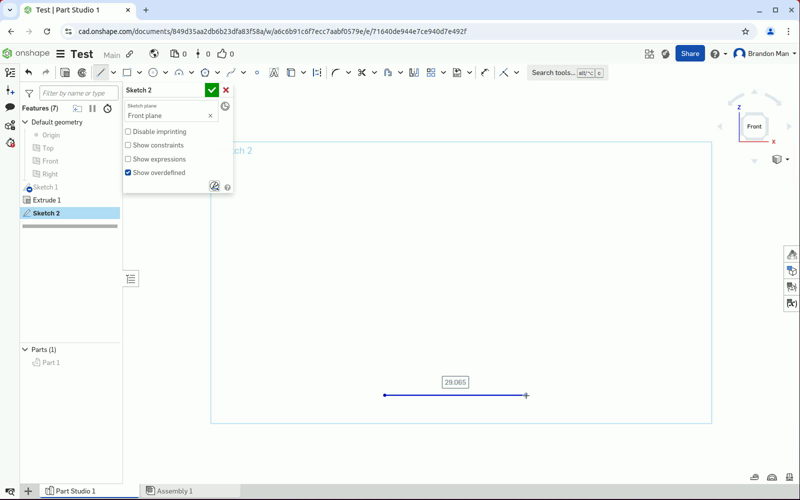
mouse_move(456, 271)
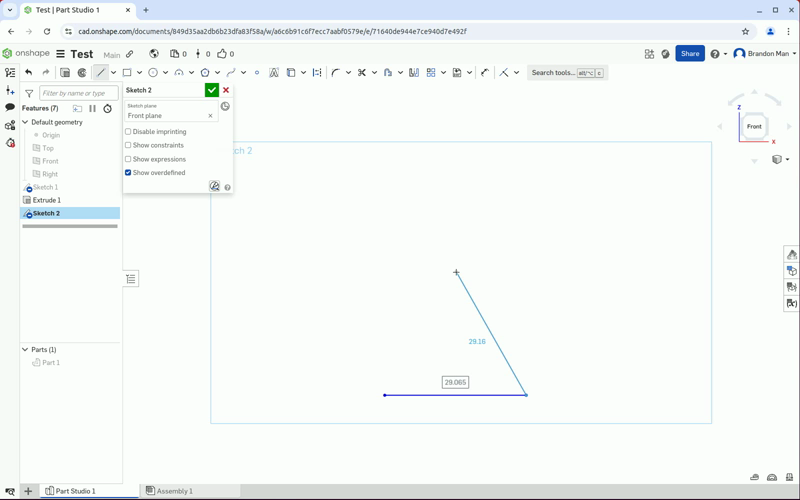
click(456, 271)
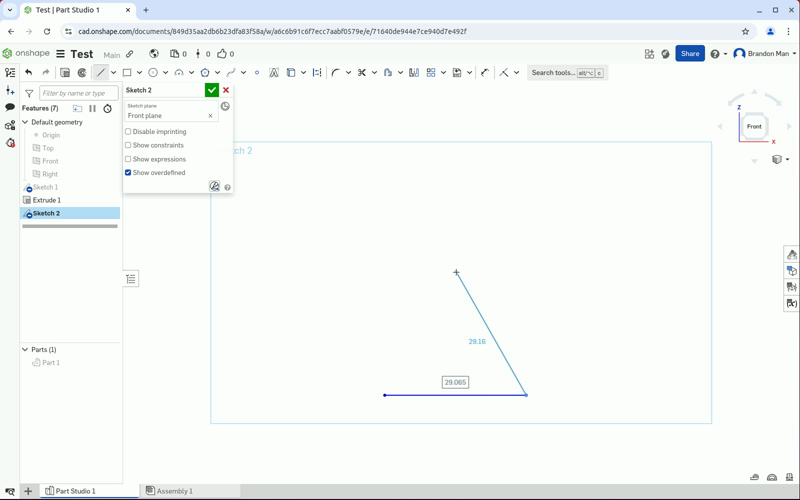
key_up(shift)
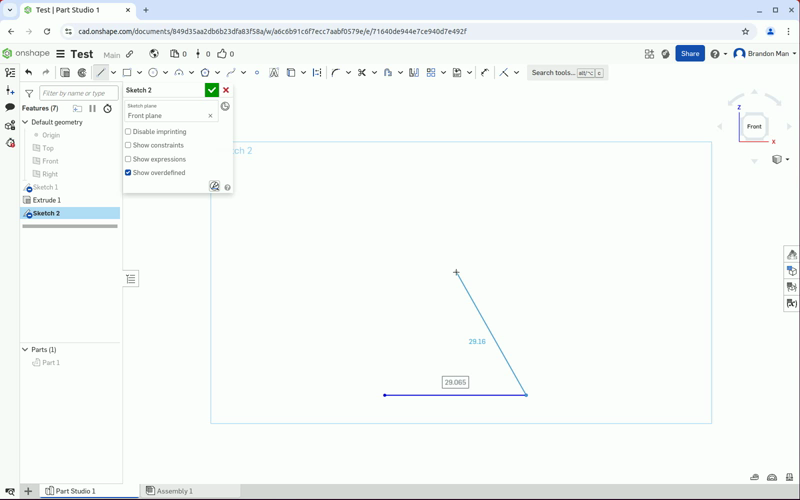
key_down(shift)
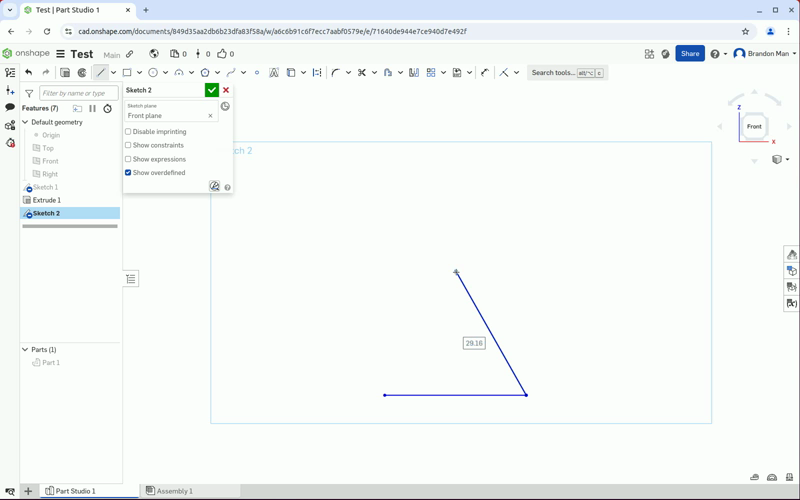
mouse_move(384, 395)
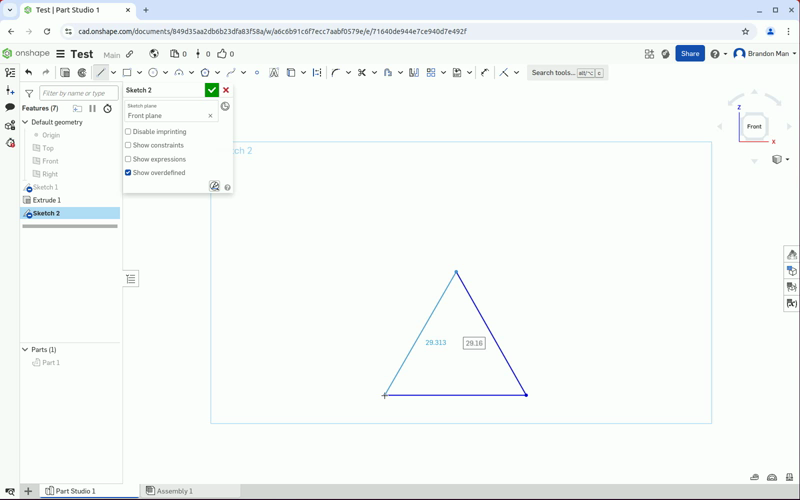
key_up(shift)
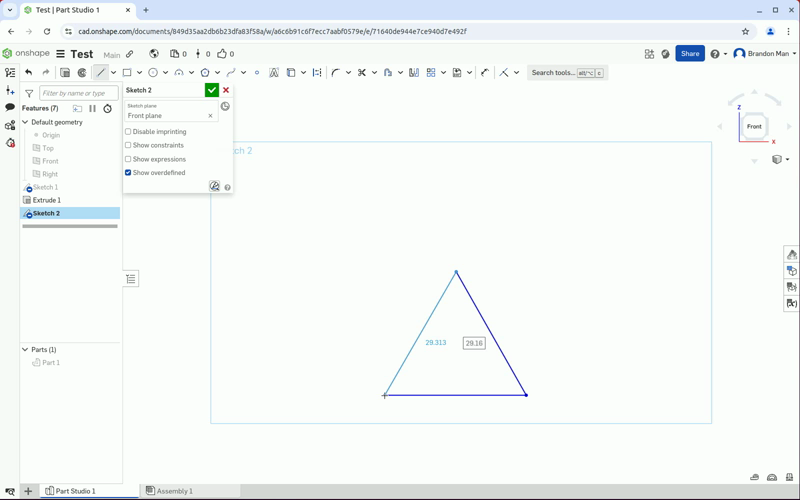
click(384, 395)
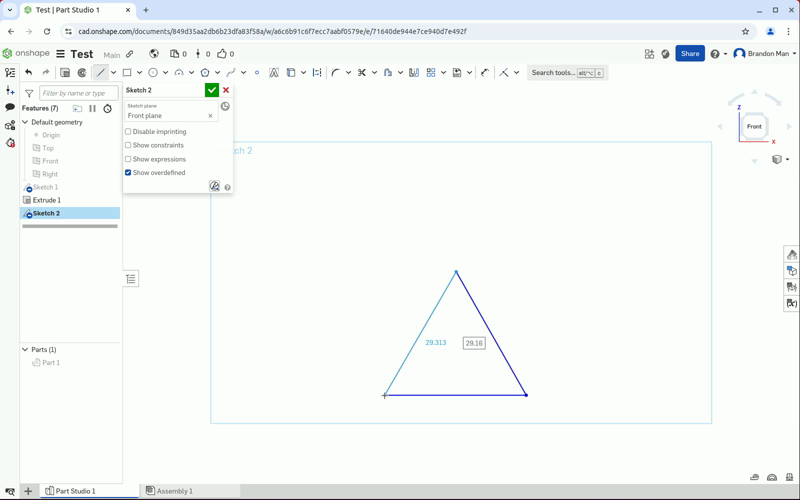
key(esc)
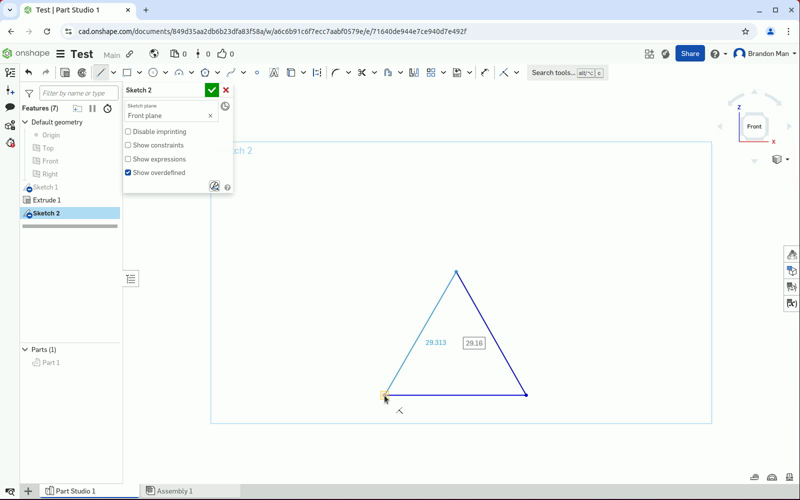
key(l)
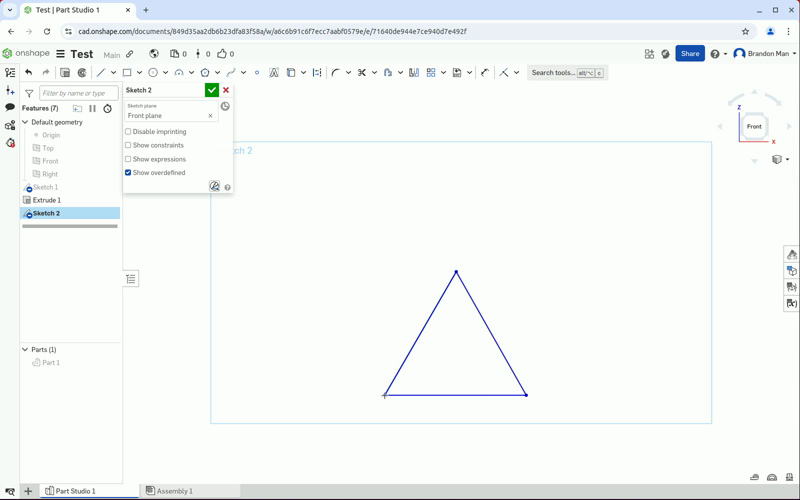
key_down(shift)
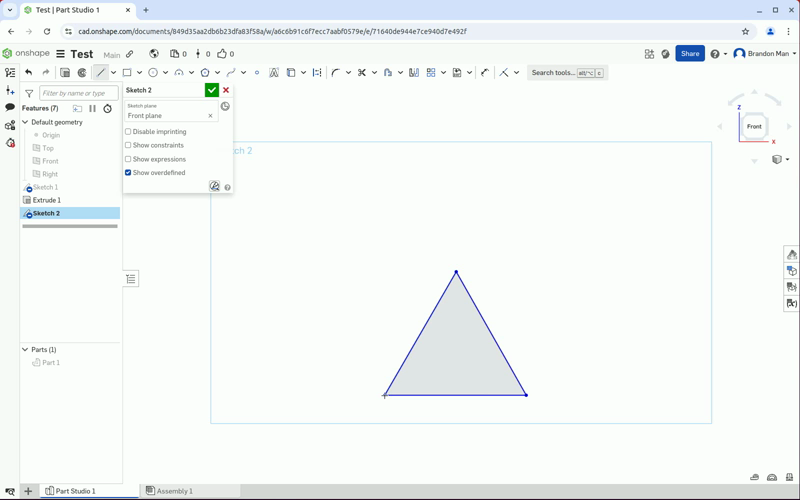
mouse_move(399, 387)
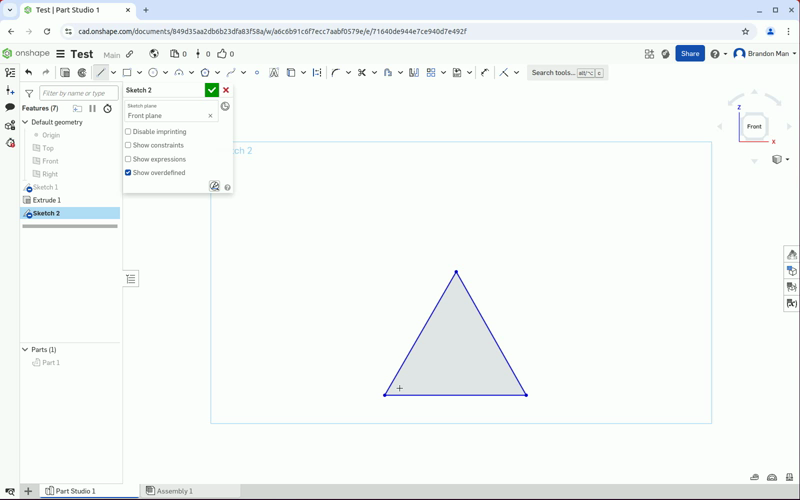
click(399, 387)
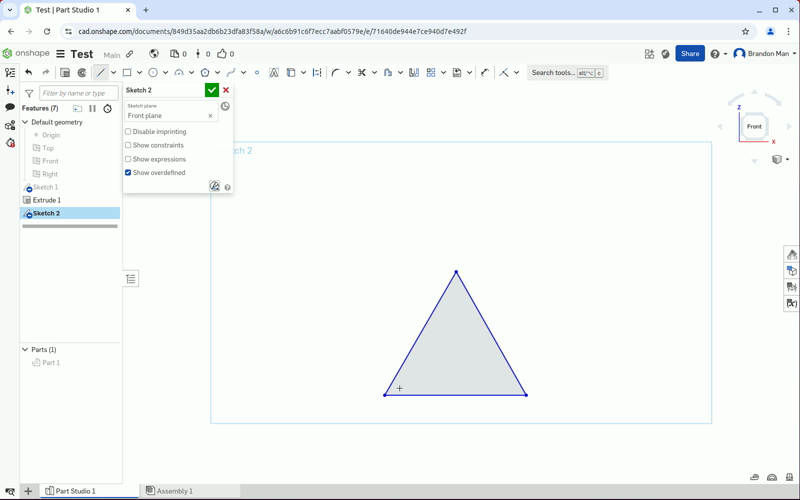
key_up(shift)
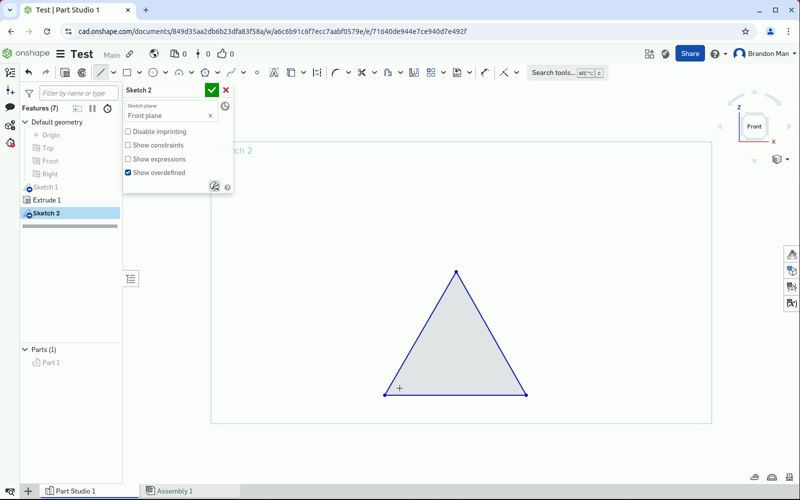
key_down(shift)
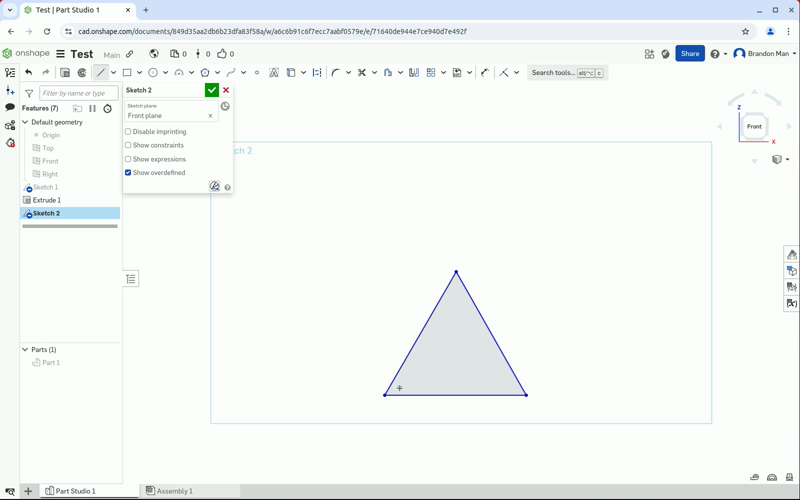
mouse_move(511, 387)
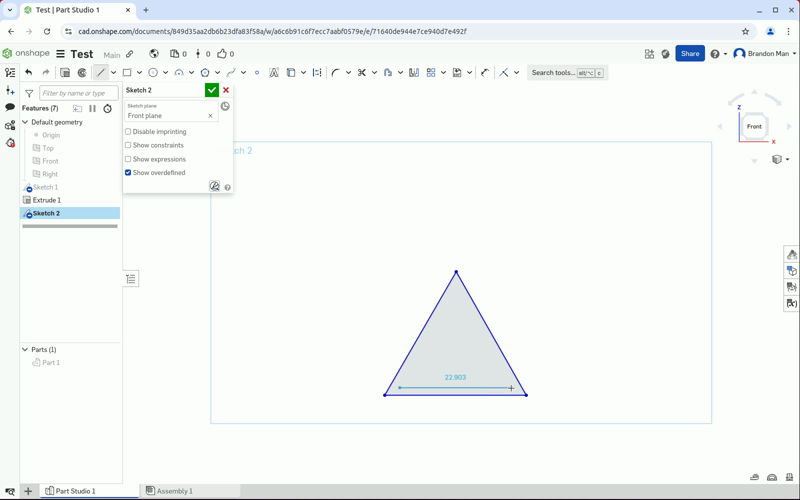
click(511, 387)
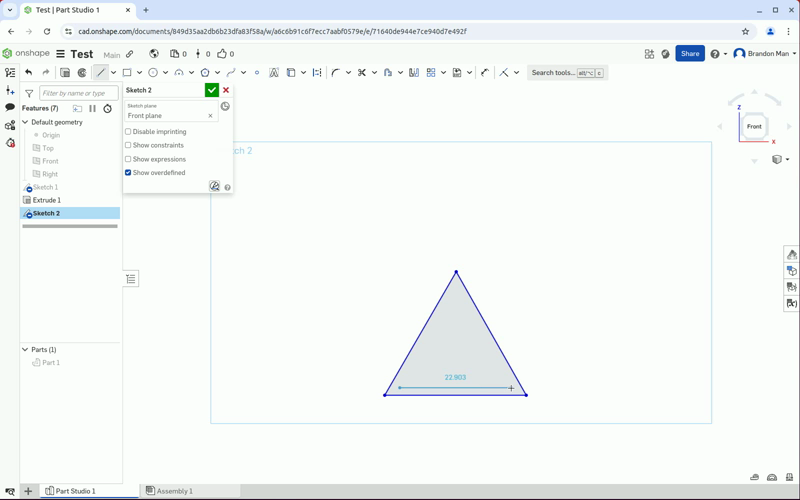
key_up(shift)
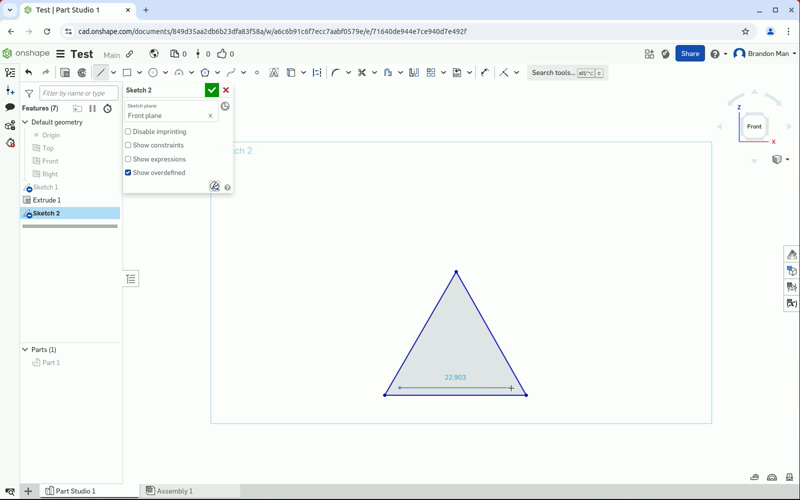
key_down(shift)
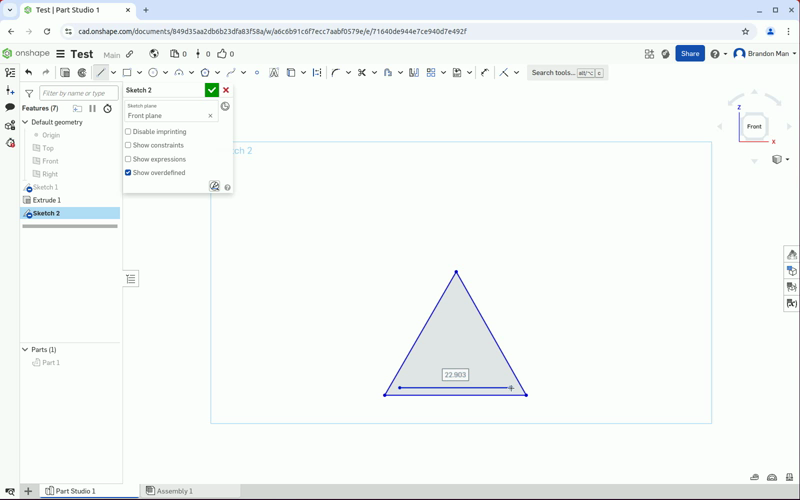
mouse_move(460, 295)
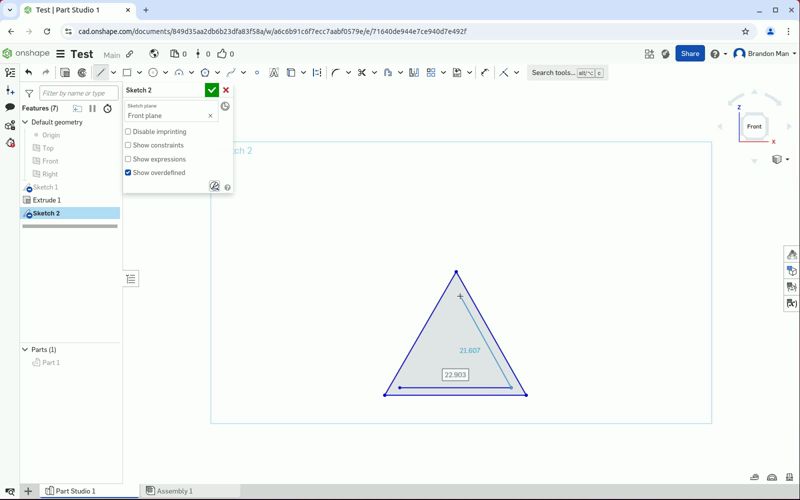
click(460, 295)
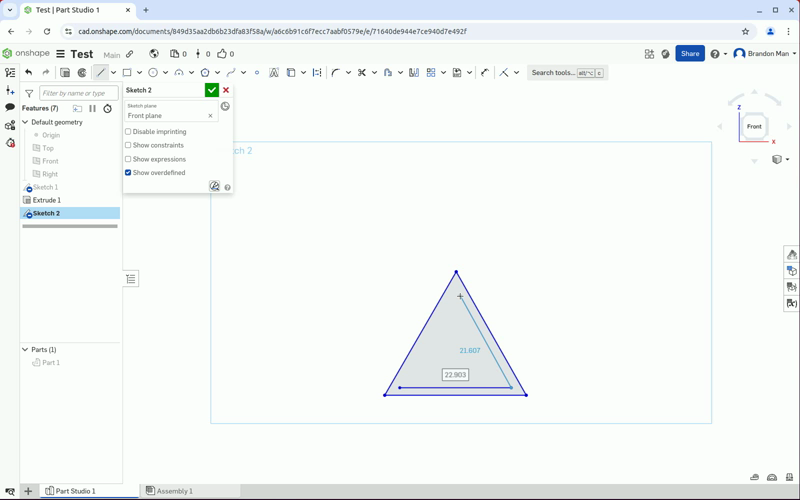
key_up(shift)
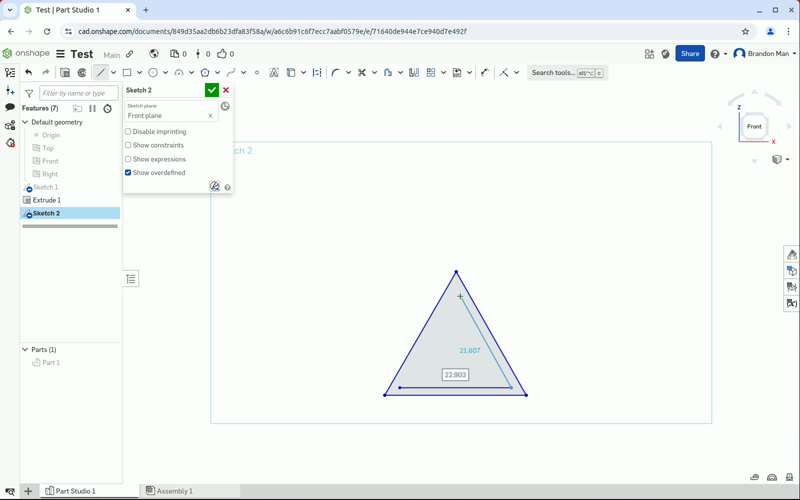
key_down(shift)
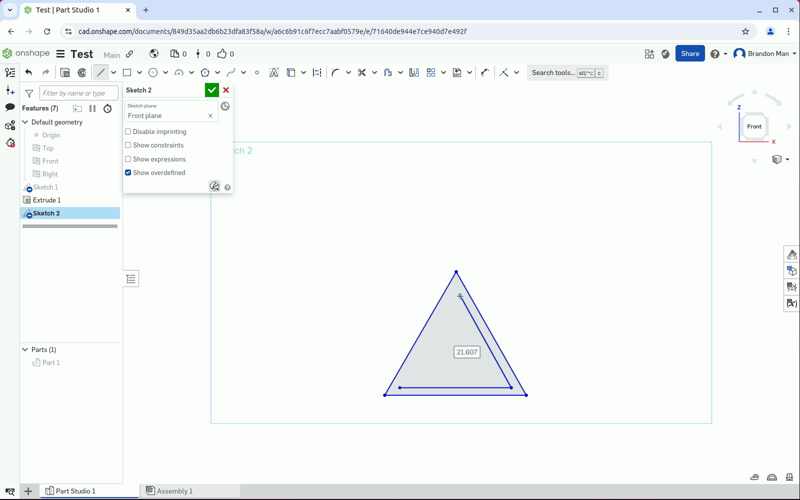
mouse_move(490, 295)
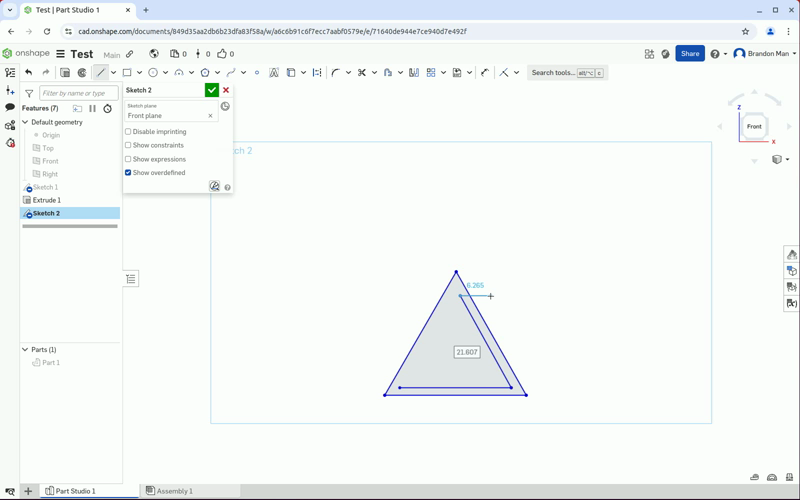
mouse_move(460, 321)
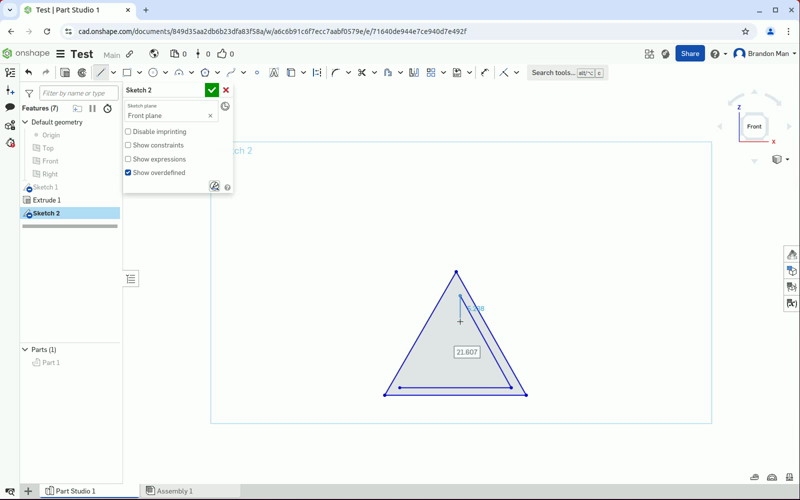
click(460, 321)
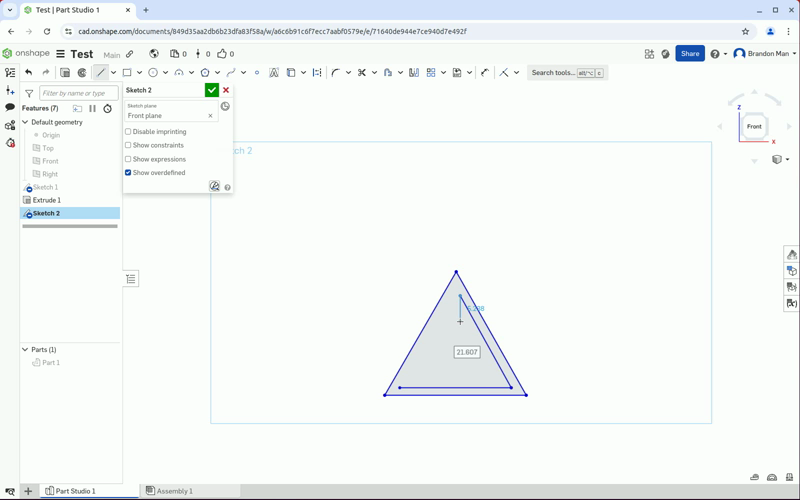
key_up(shift)
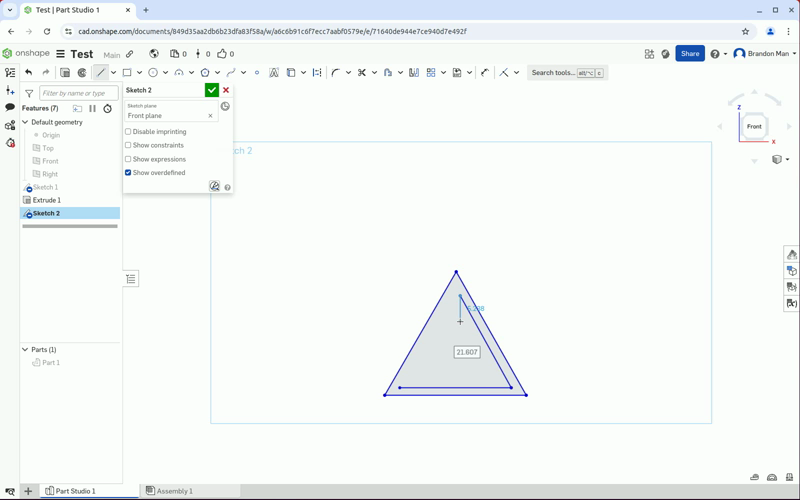
key(esc)
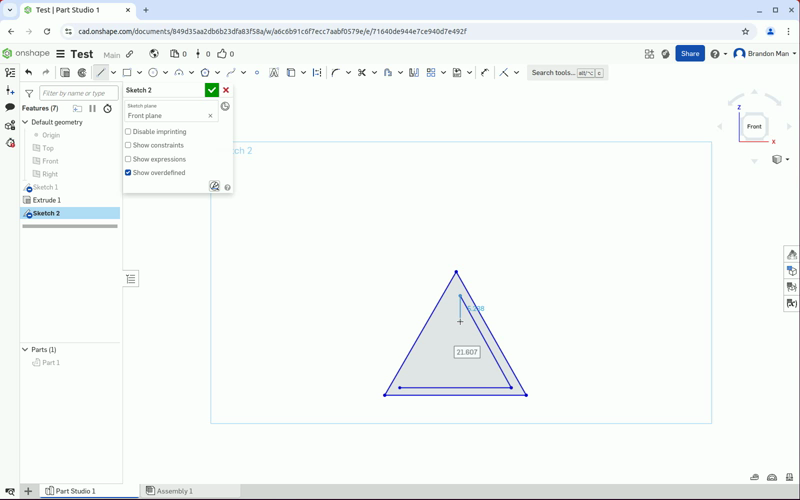
key(a)
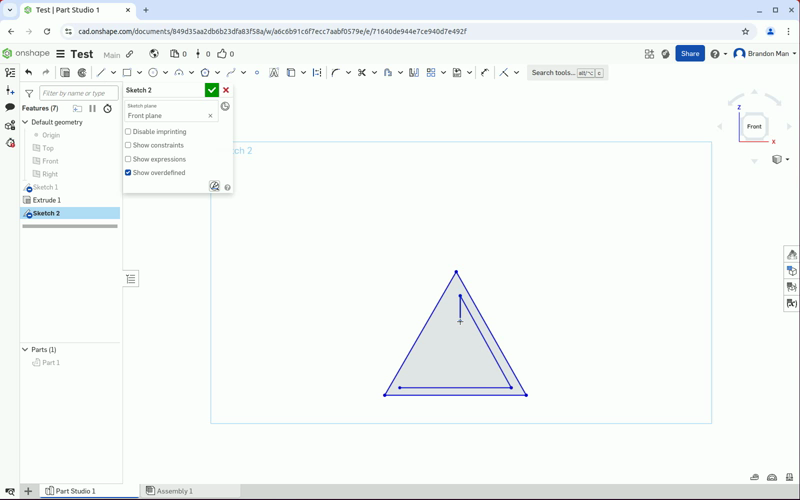
mouse_move(460, 321)
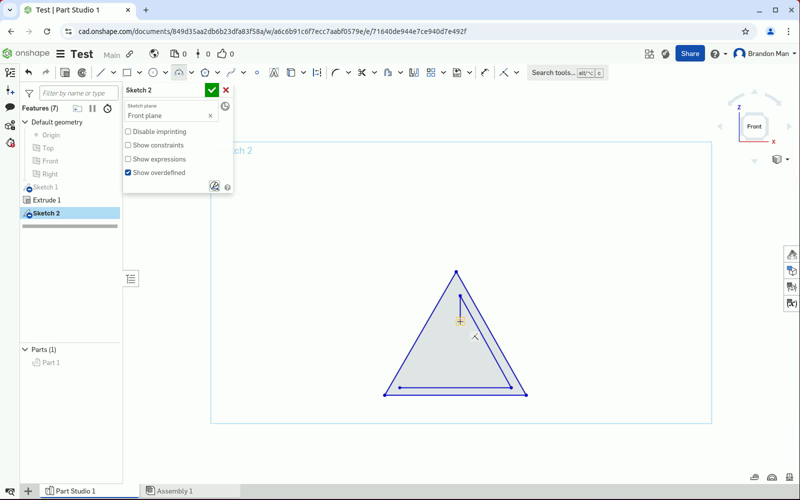
click(460, 321)
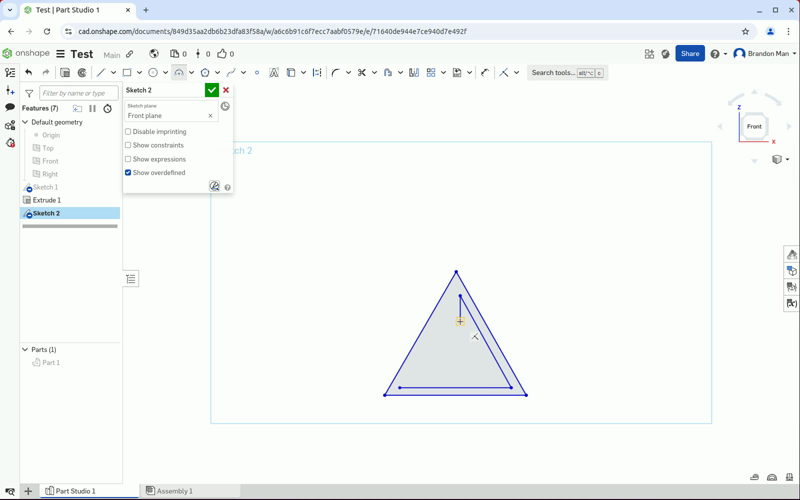
key_down(shift)
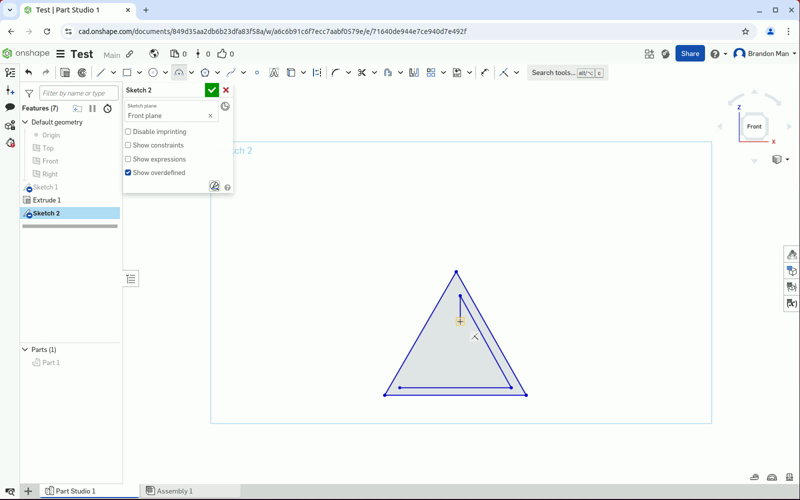
mouse_move(451, 321)
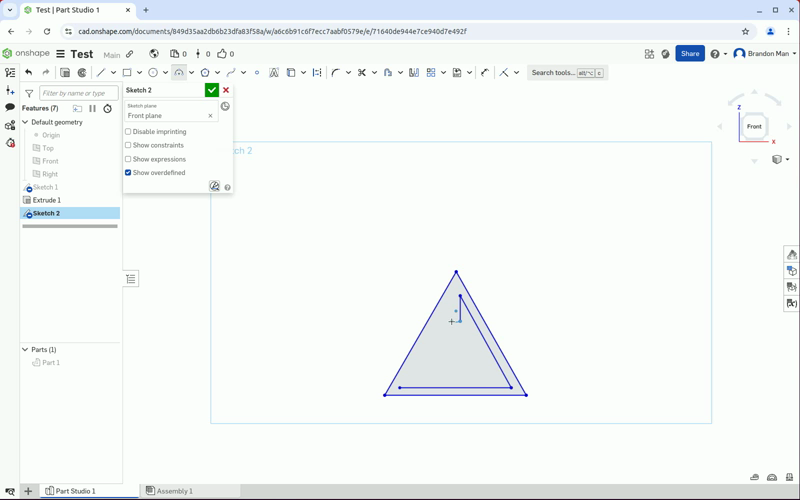
click(451, 321)
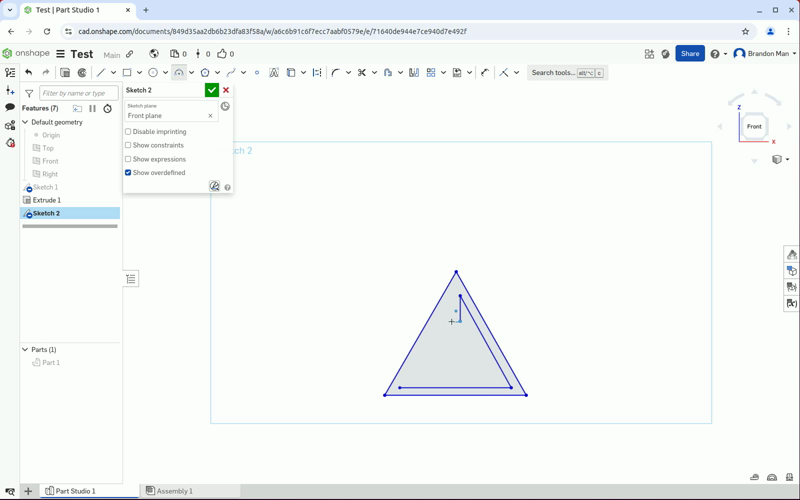
mouse_move(456, 320)
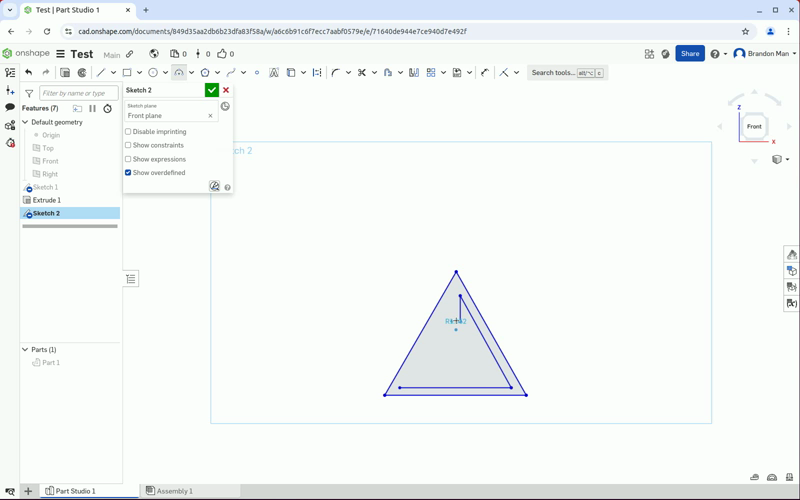
click(456, 320)
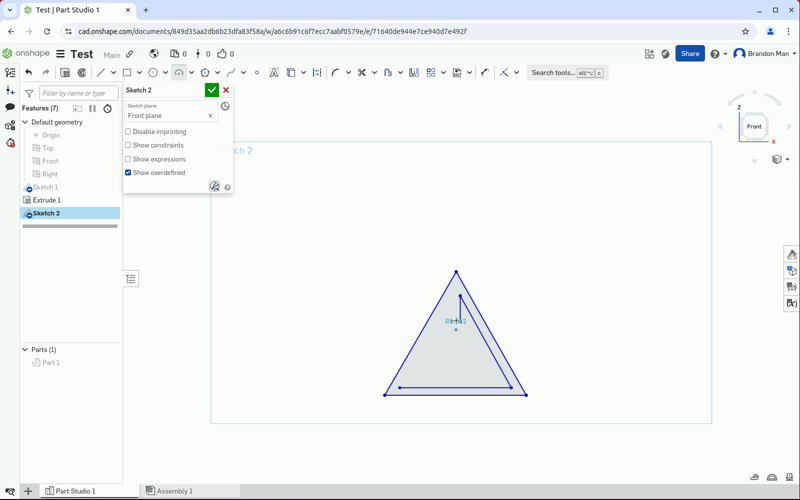
key_up(shift)
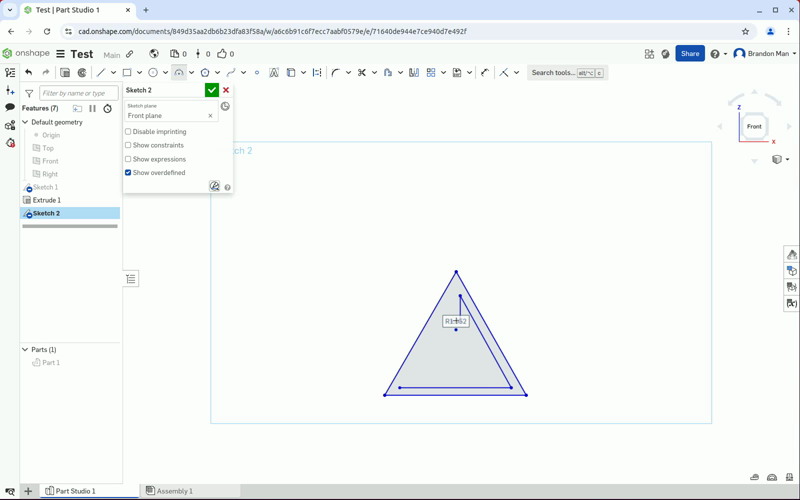
key(esc)
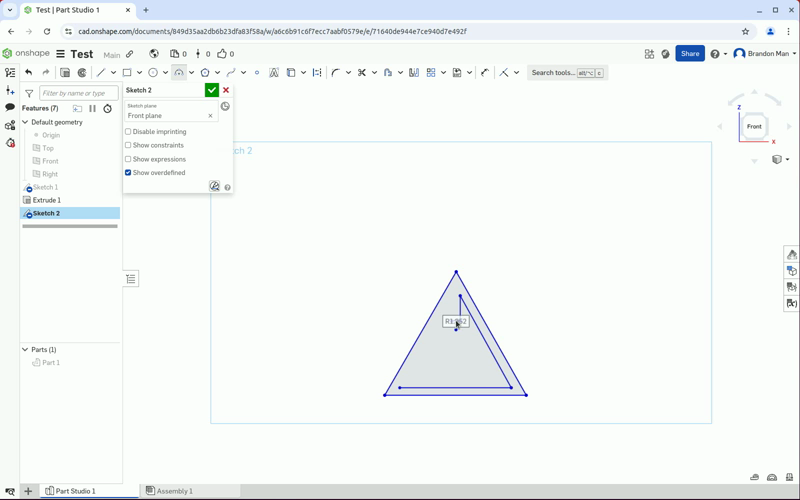
key(l)
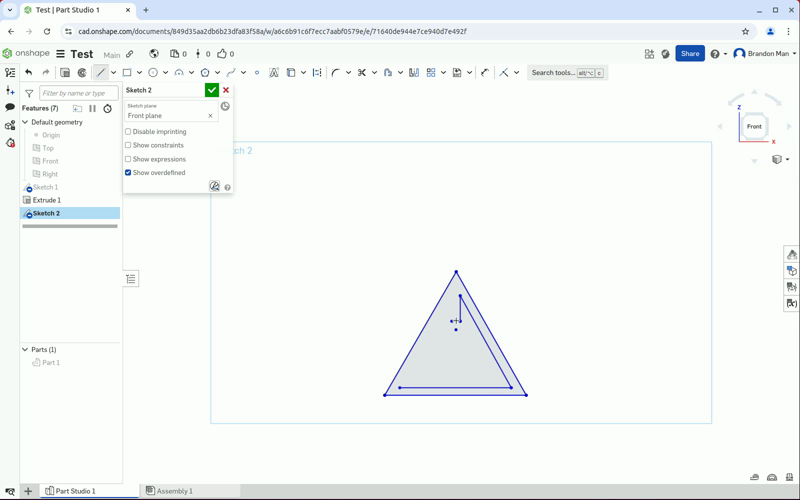
mouse_move(451, 321)
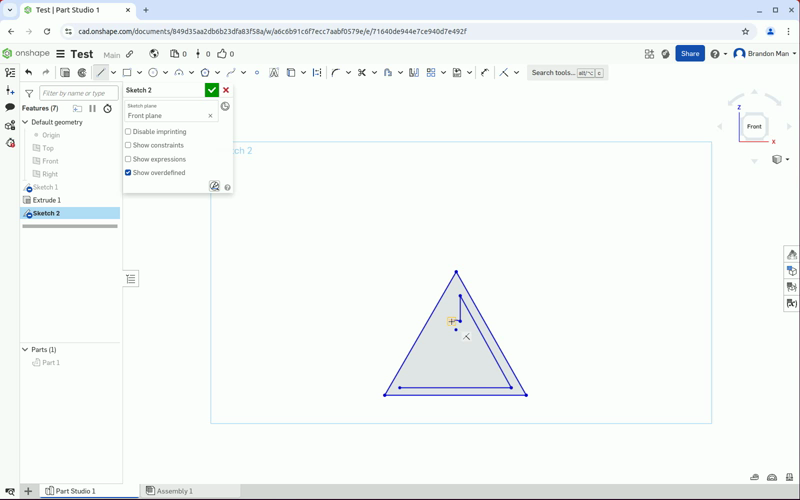
click(451, 321)
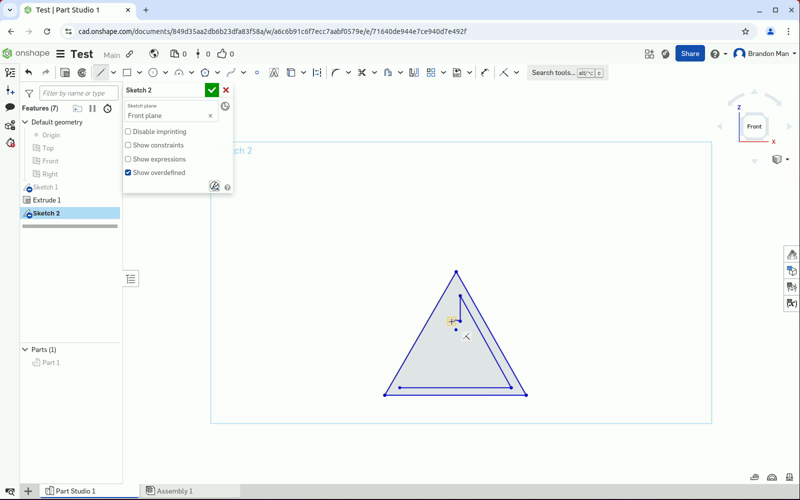
key_down(shift)
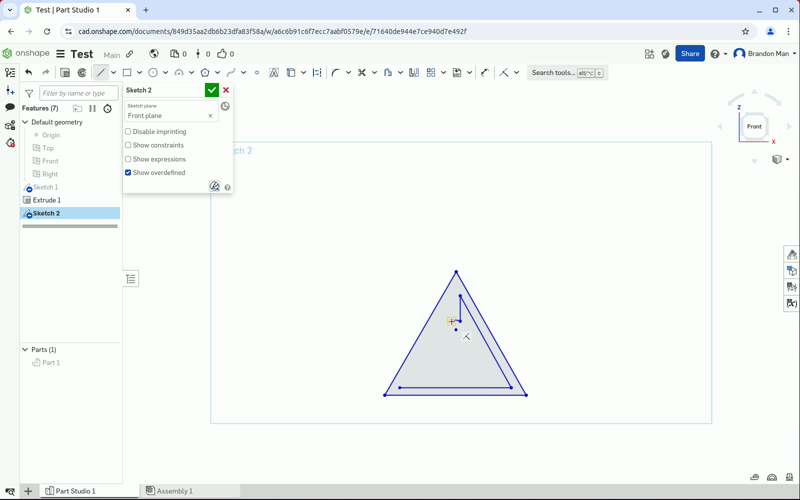
mouse_move(481, 321)
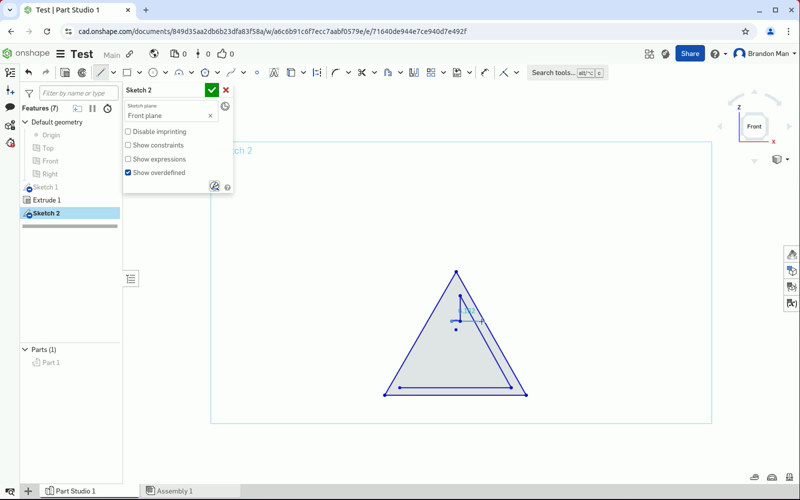
mouse_move(451, 295)
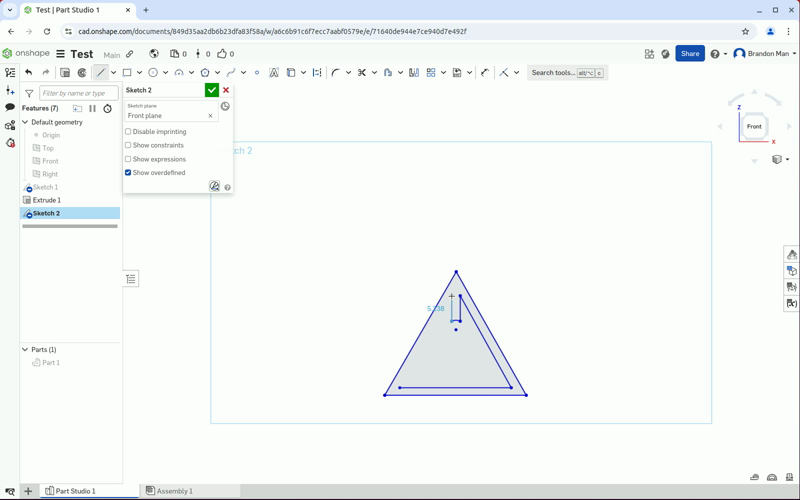
click(451, 295)
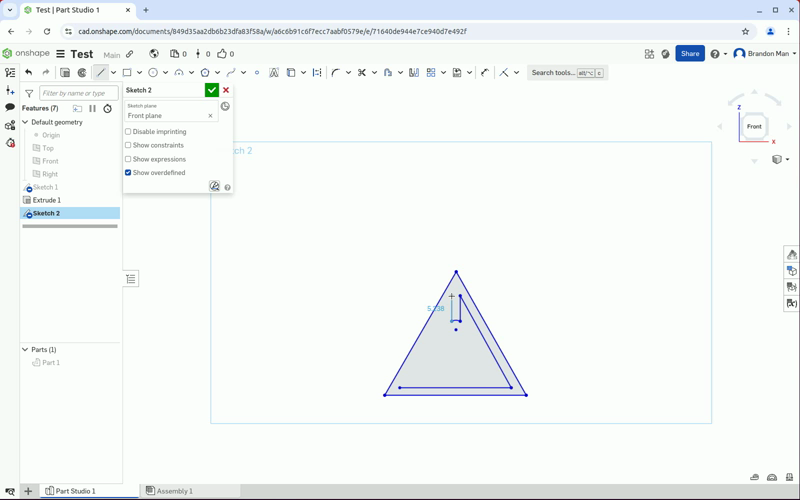
key_up(shift)
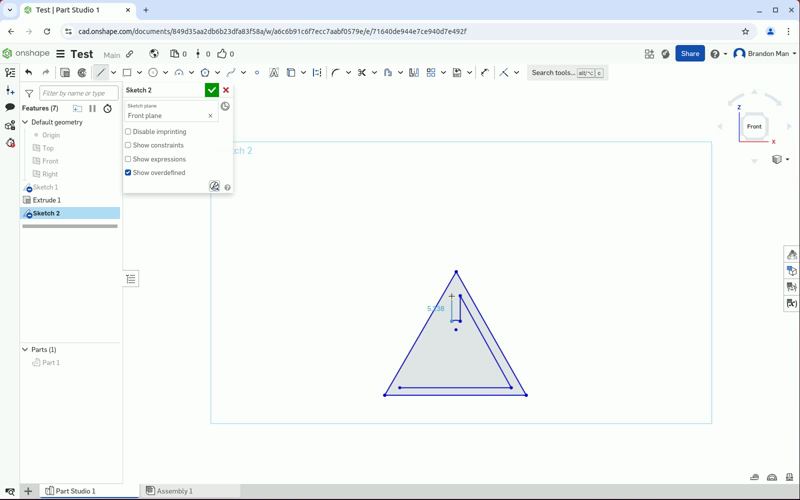
key_down(shift)
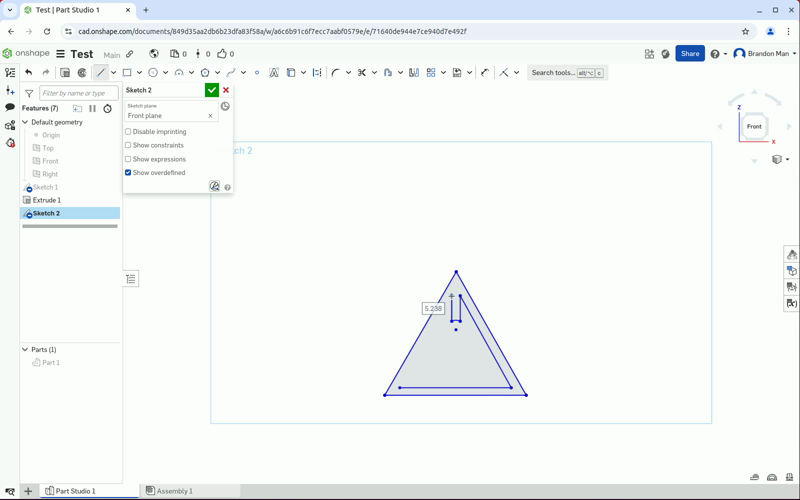
mouse_move(399, 387)
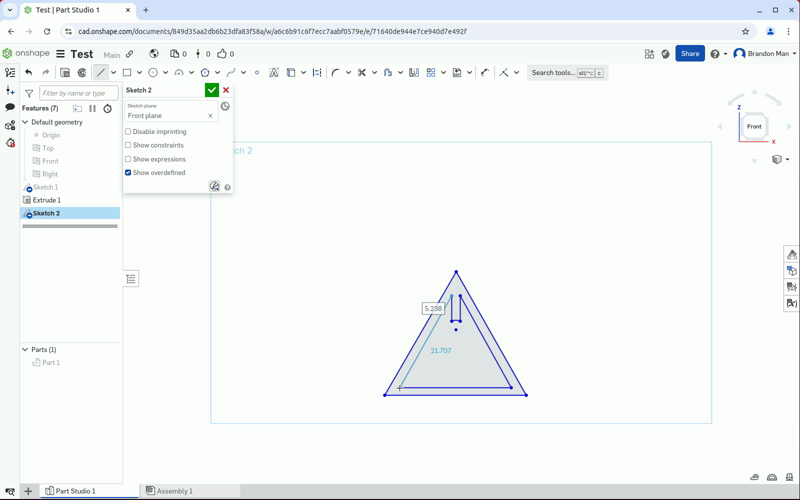
key_up(shift)
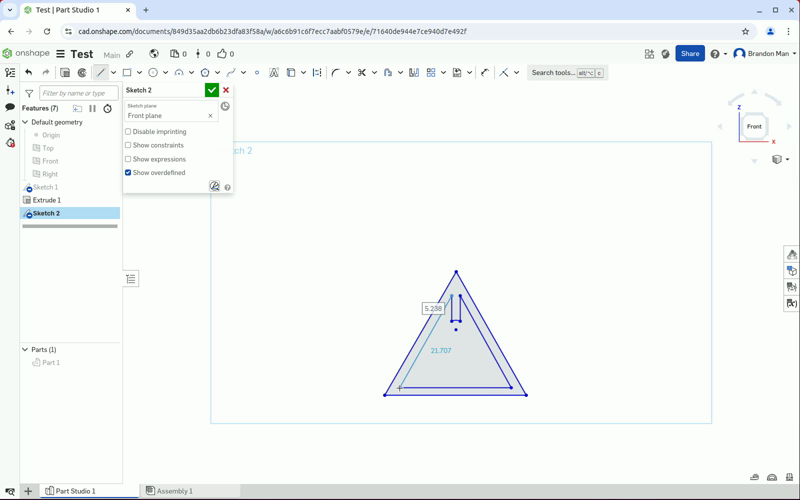
click(399, 387)
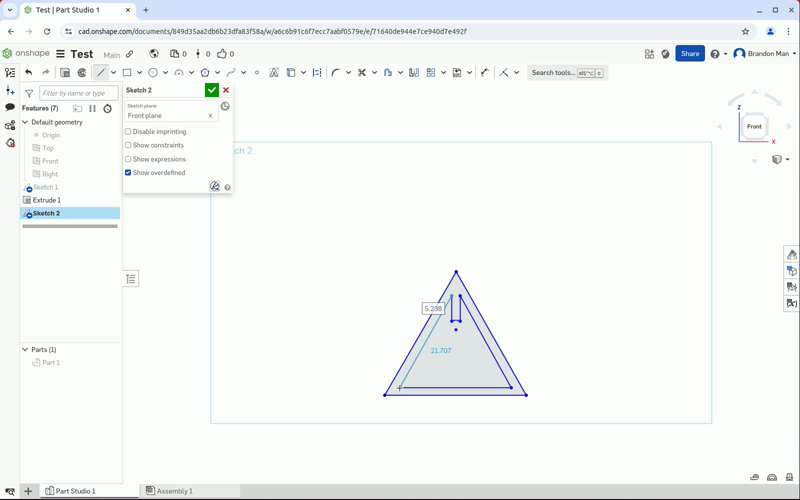
key(esc)
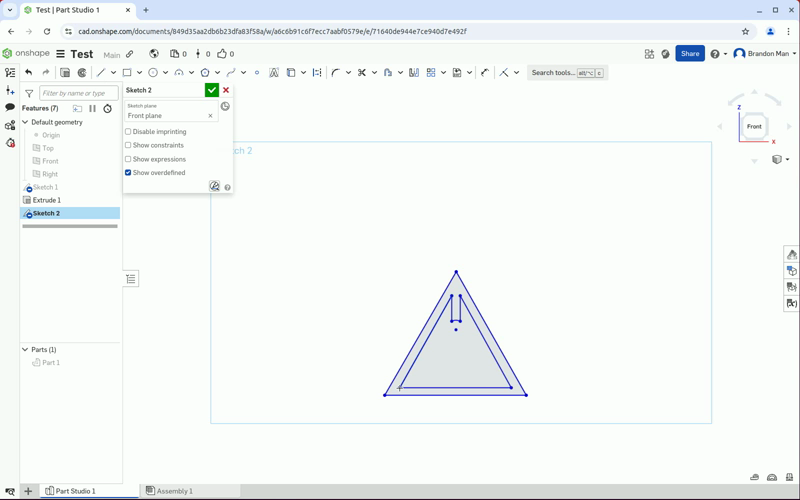
mouse_move(467, 303)
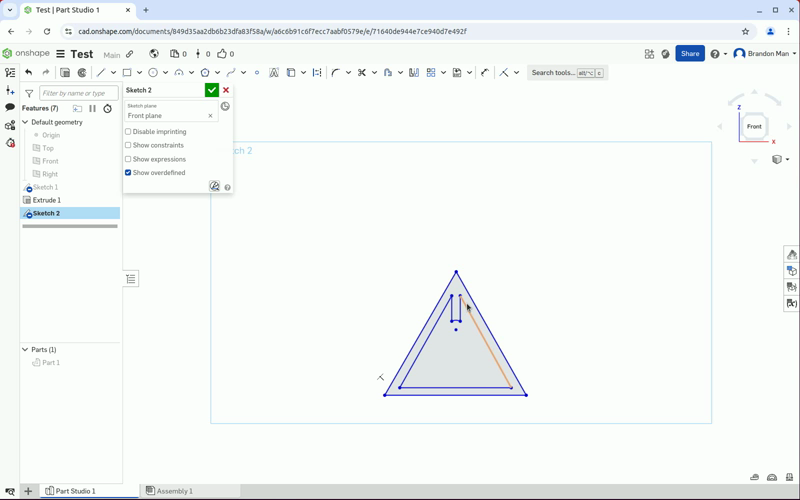
click(467, 303)
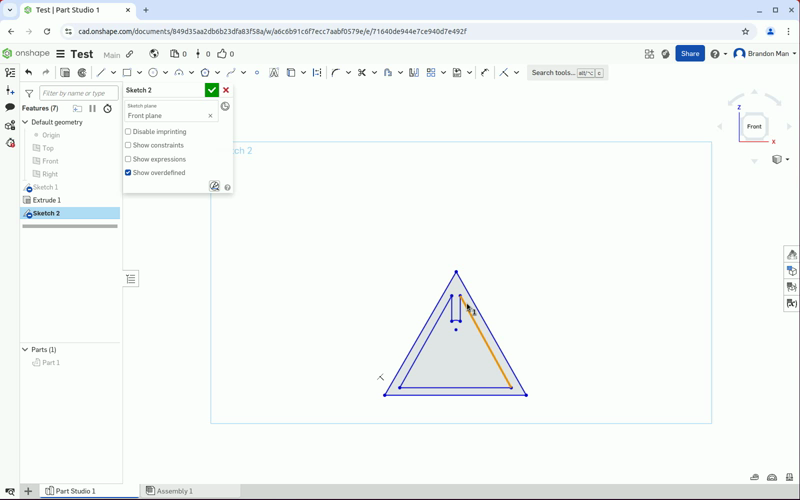
mouse_move(73, 352)
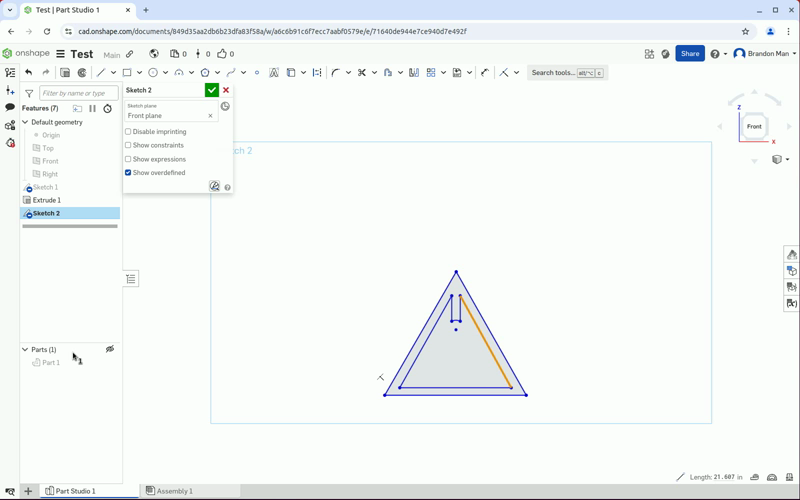
key(shift+y)
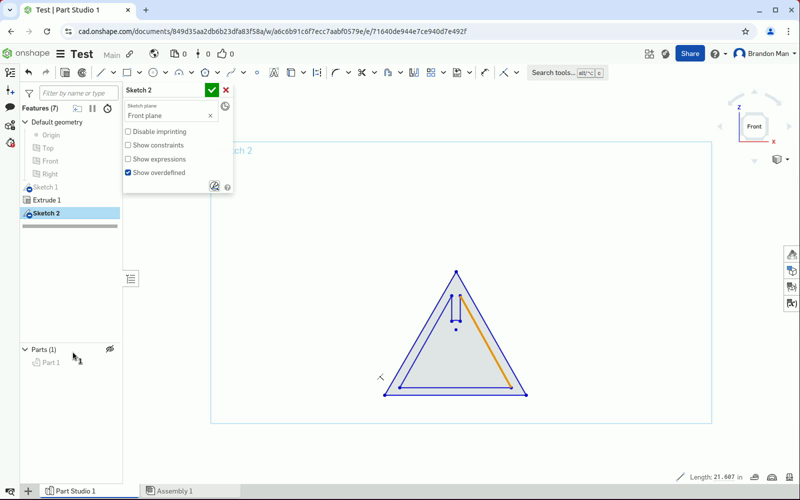
key(shift+e)
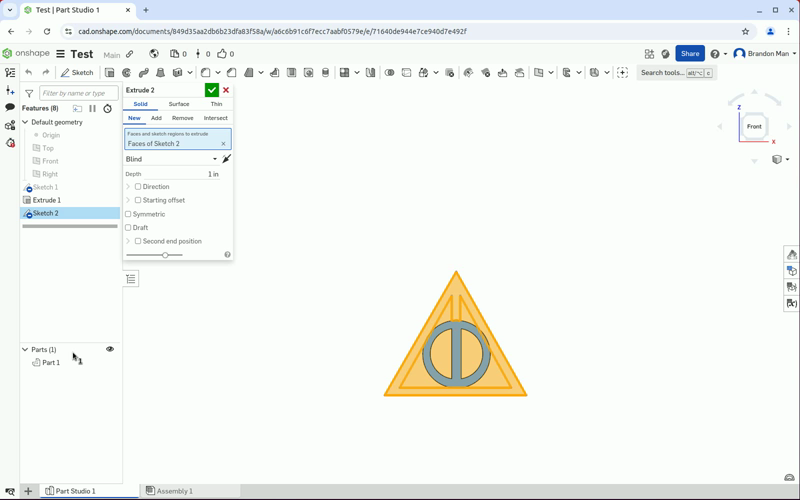
mouse_move(143, 106)
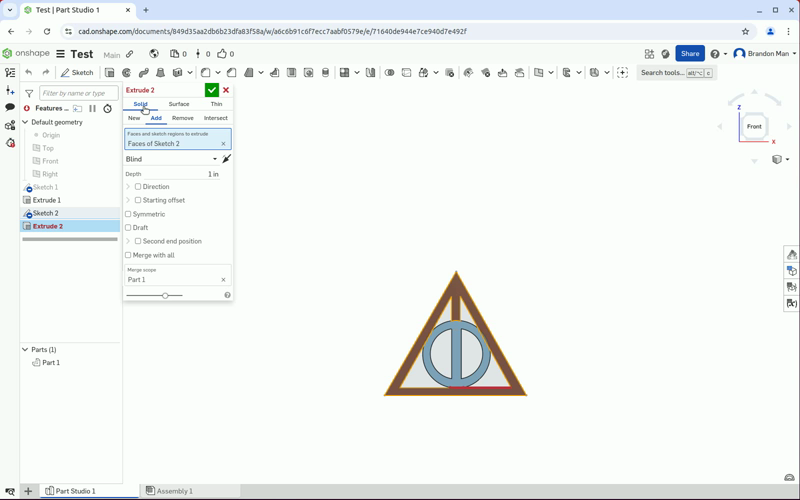
click(143, 106)
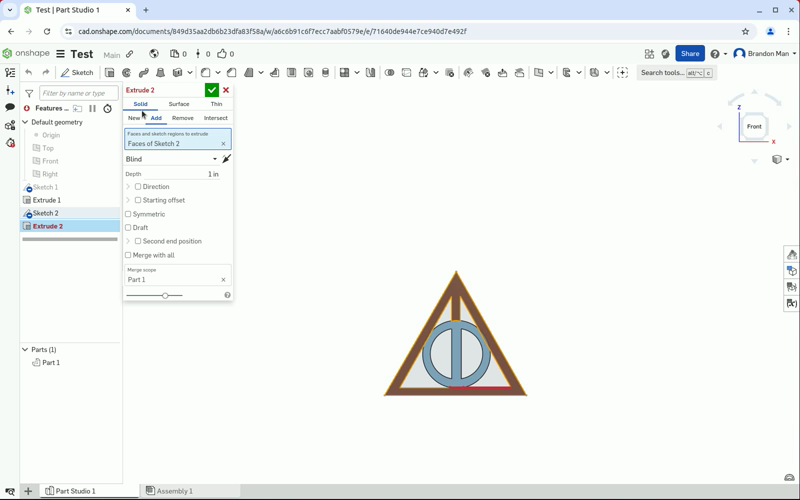
mouse_move(137, 120)
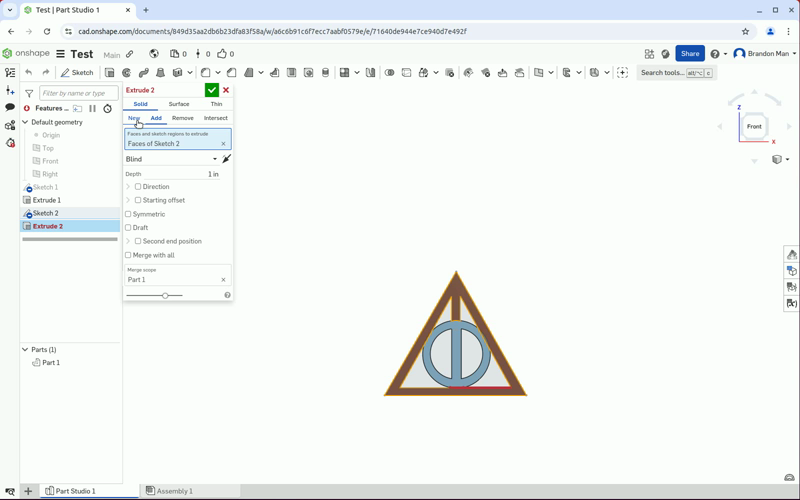
click(137, 120)
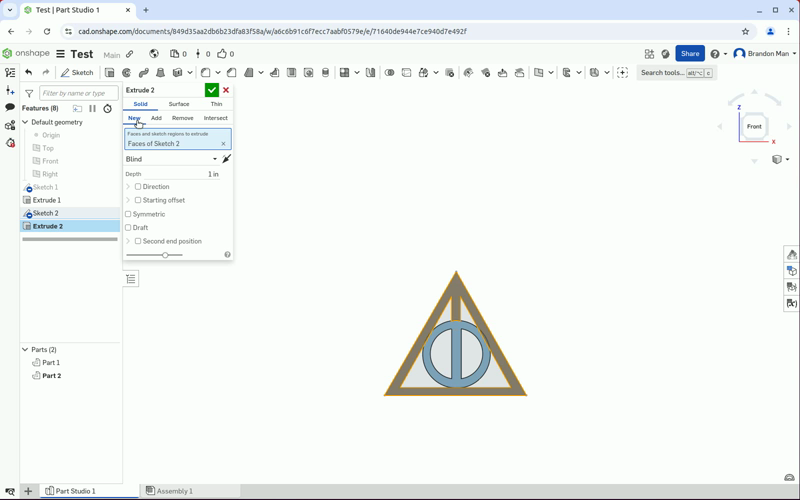
key(tab, 4)
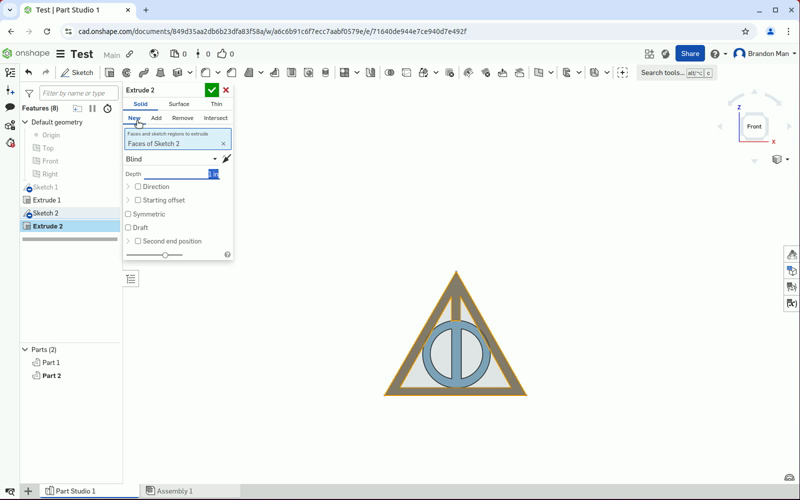
text(2.888)
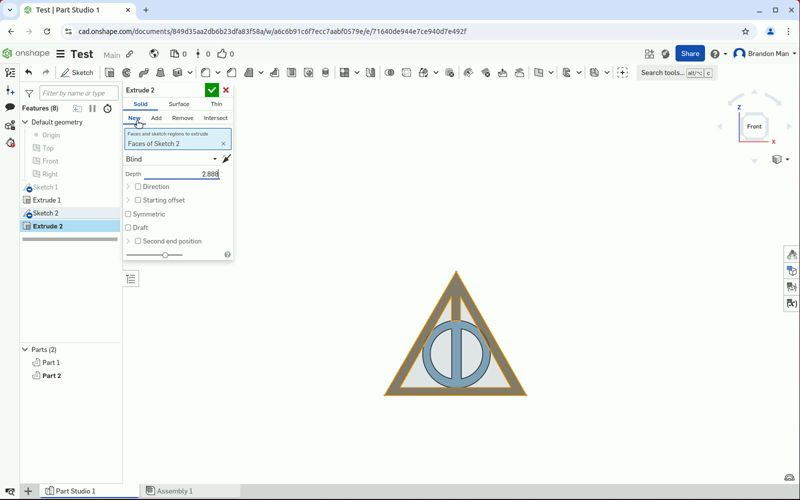
key(tab, 3)
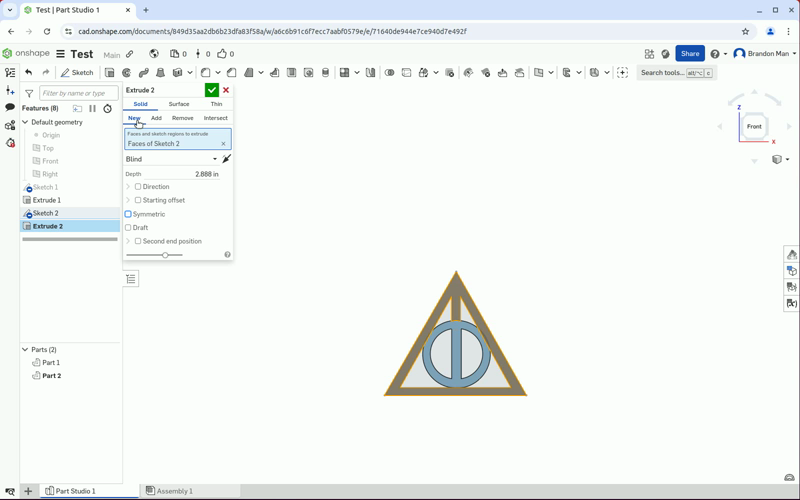
key(space)
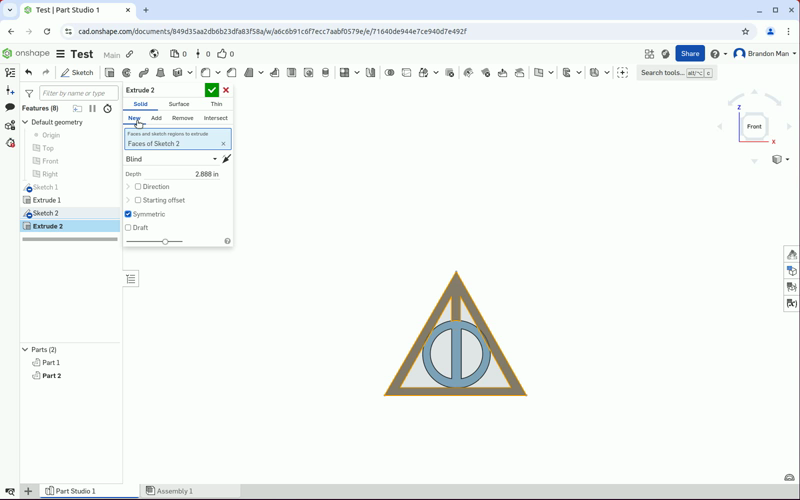
key(enter)
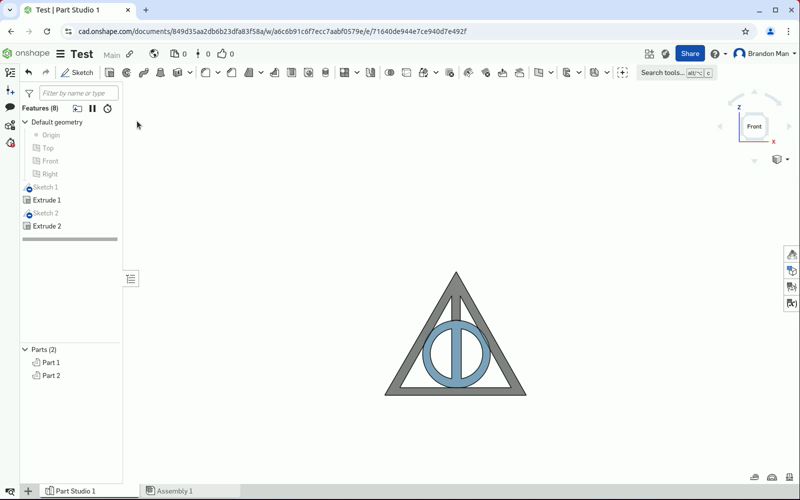
key(shift+h)
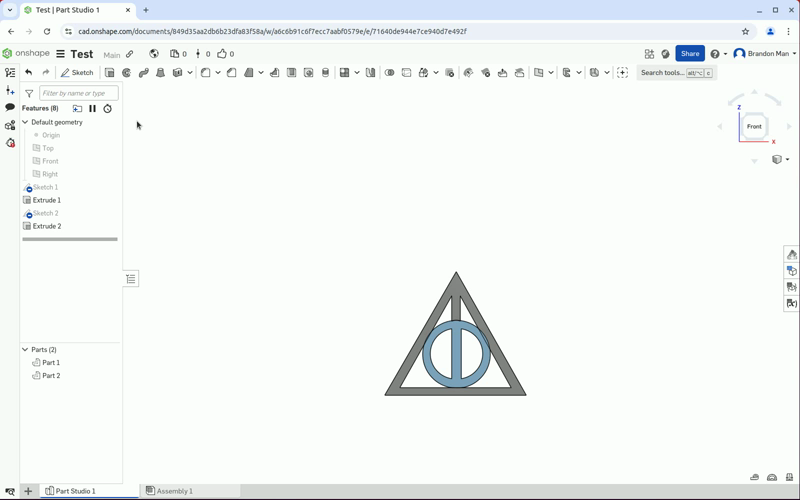
key(shift+h)
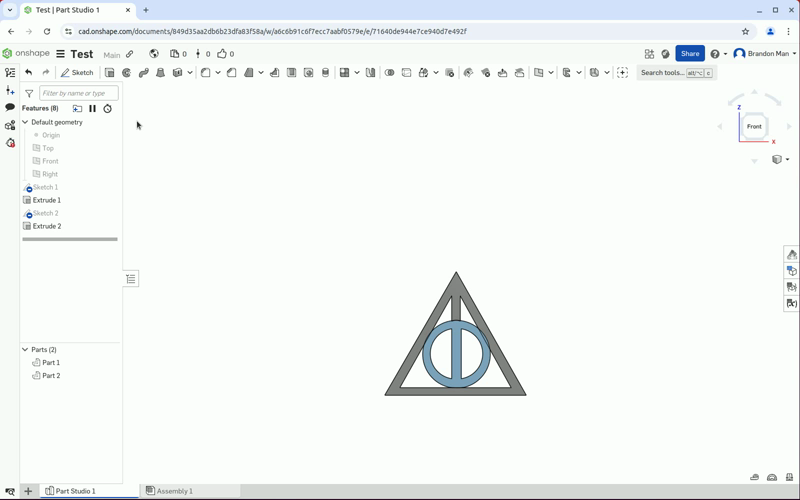
key(shift+7)
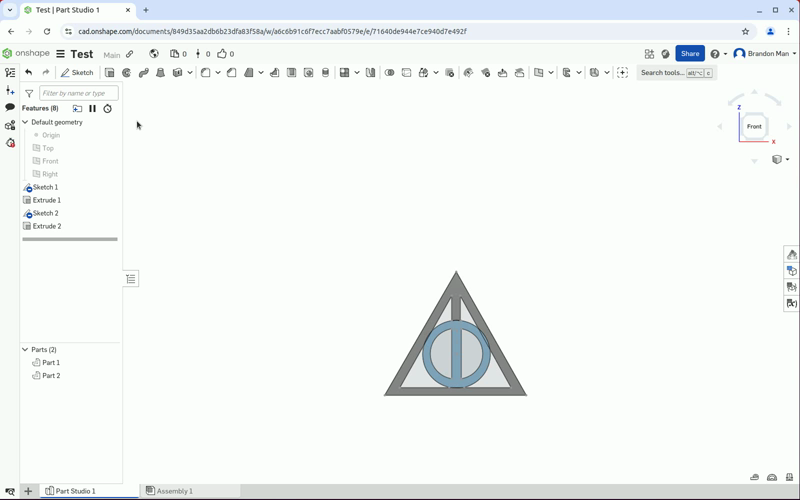
key(left, 2)
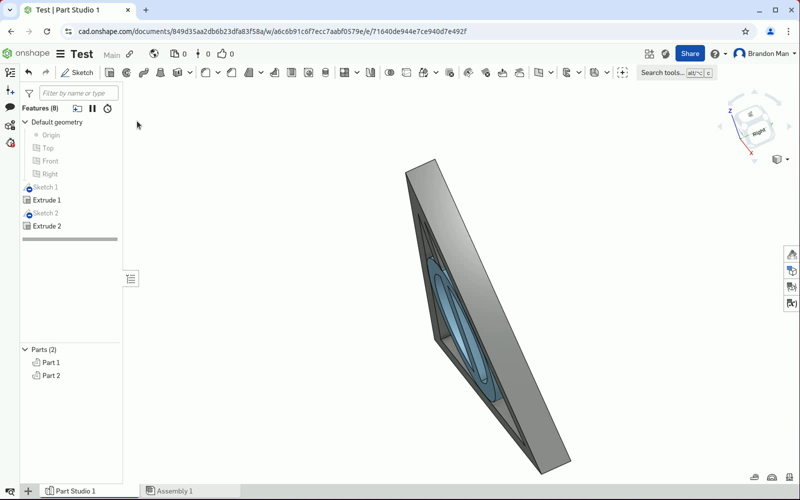
key(down, 2)
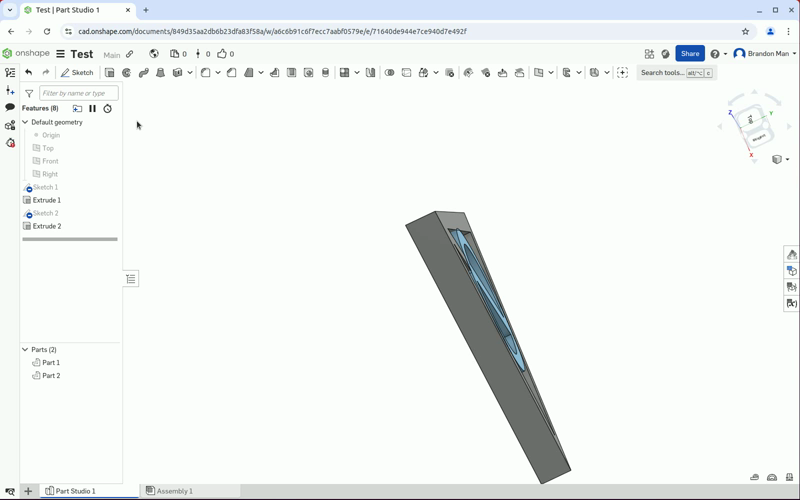
key(up, 2)
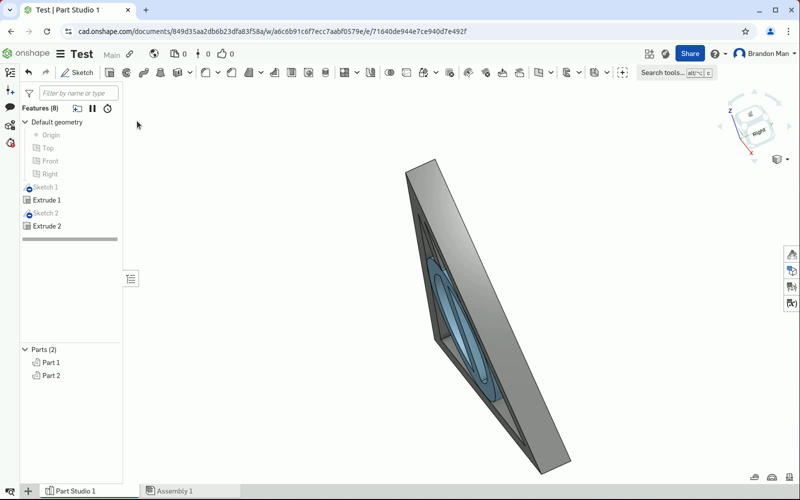
key(right, 2)
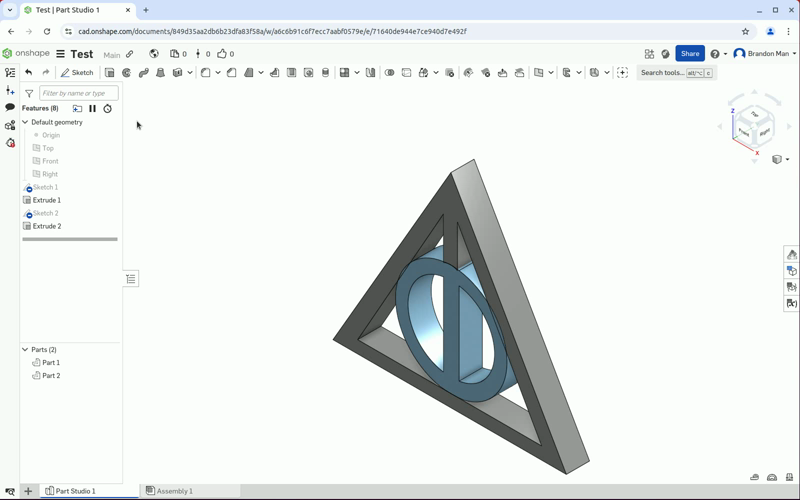
mouse_move(73, 189)
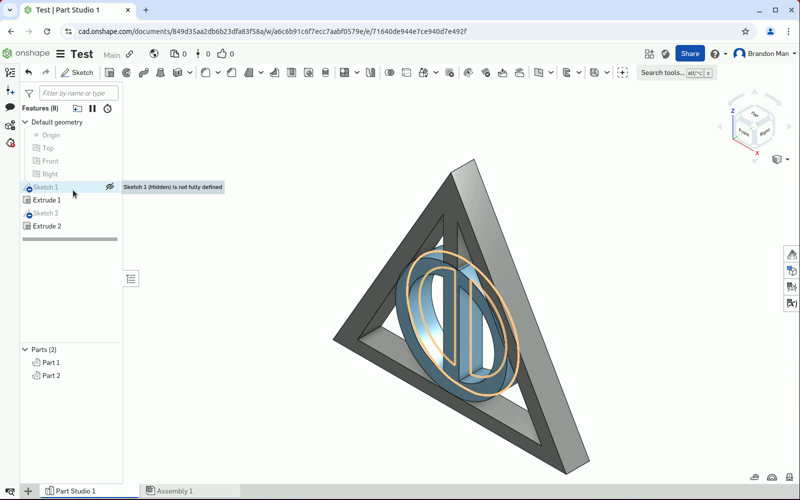
click(73, 189)